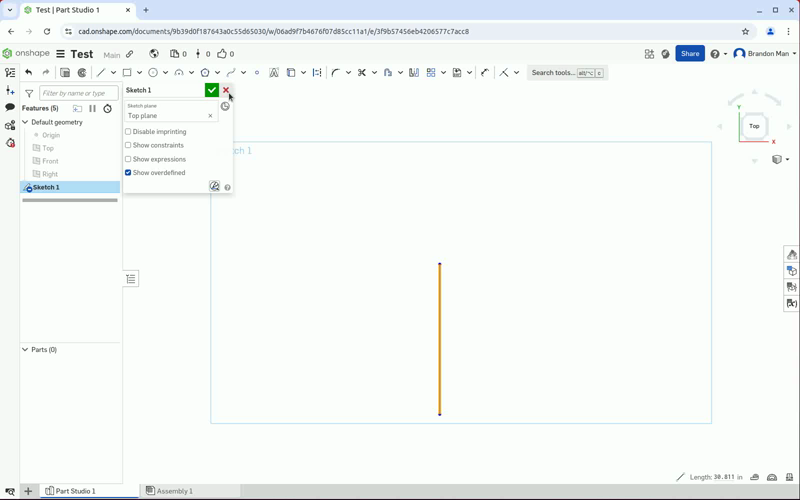
key(shift+h)
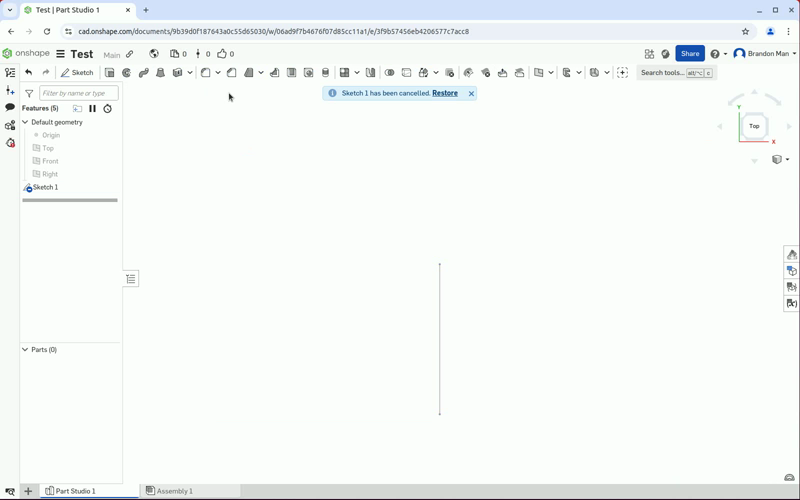
key(shift+s)
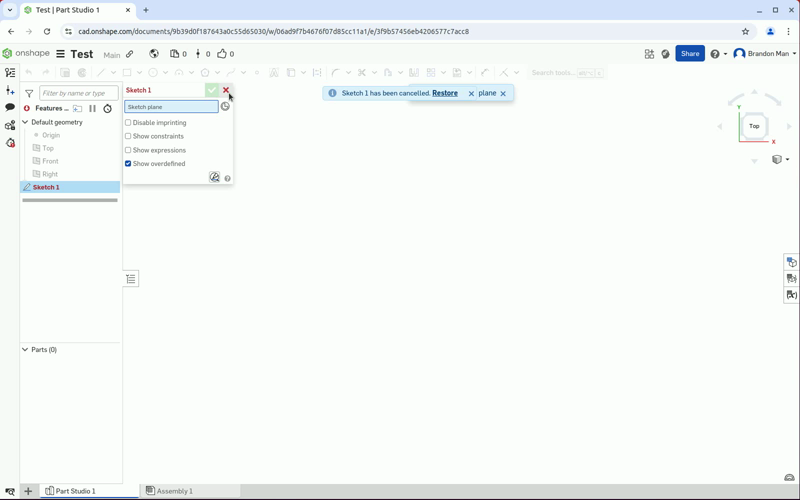
mouse_move(73, 150)
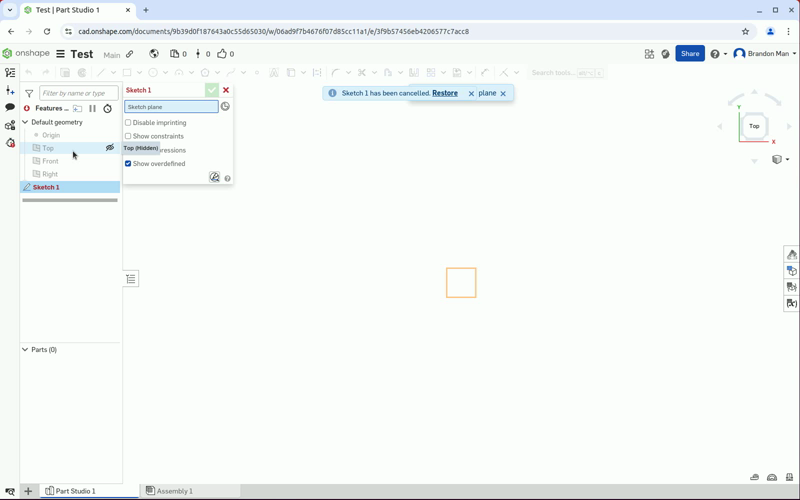
click(73, 150)
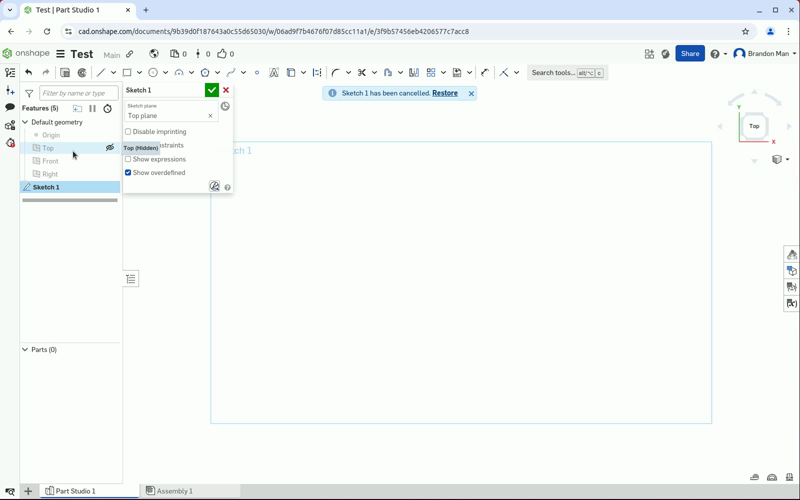
mouse_move(73, 352)
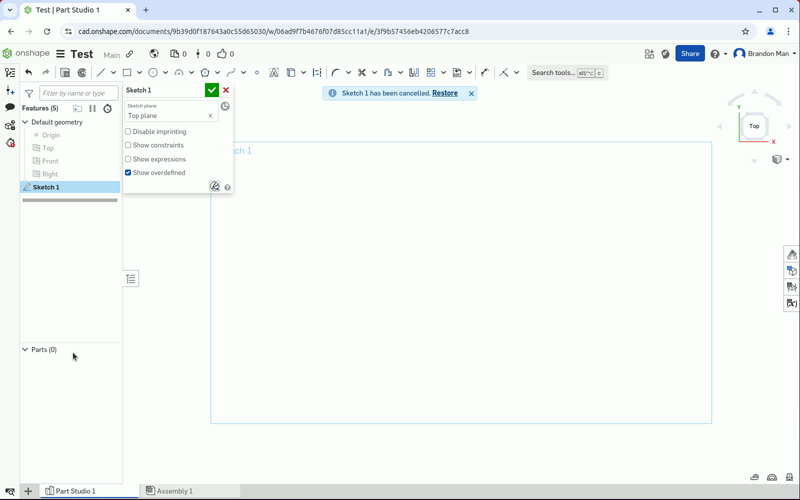
key(y)
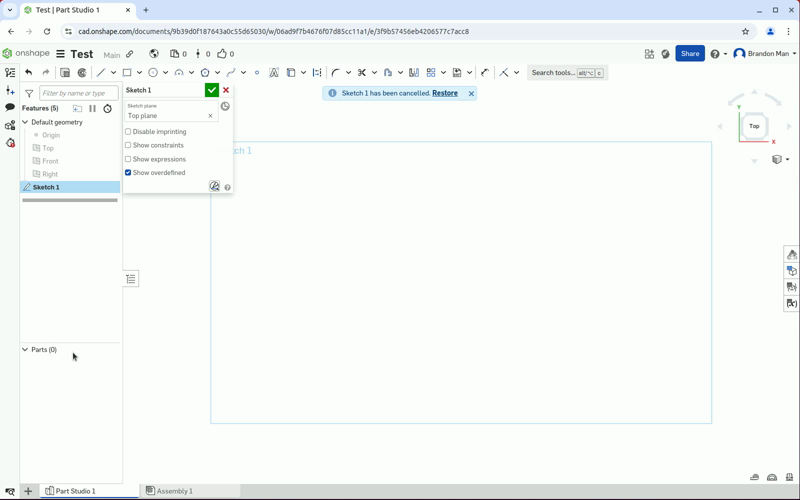
key(l)
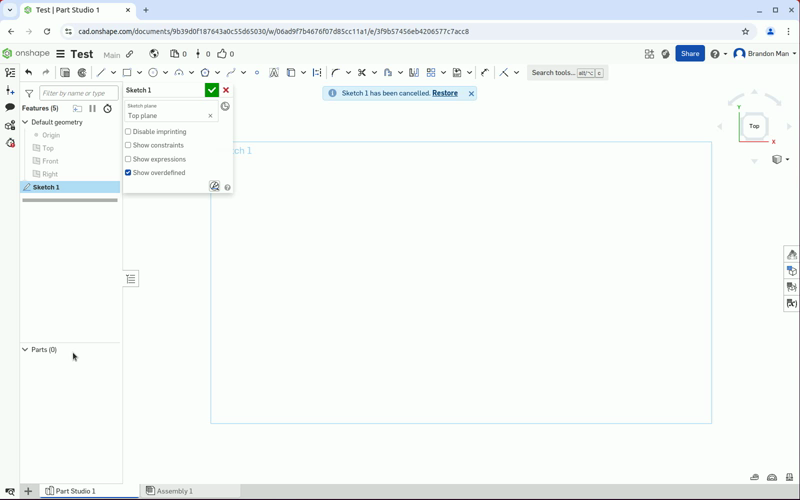
key_down(shift)
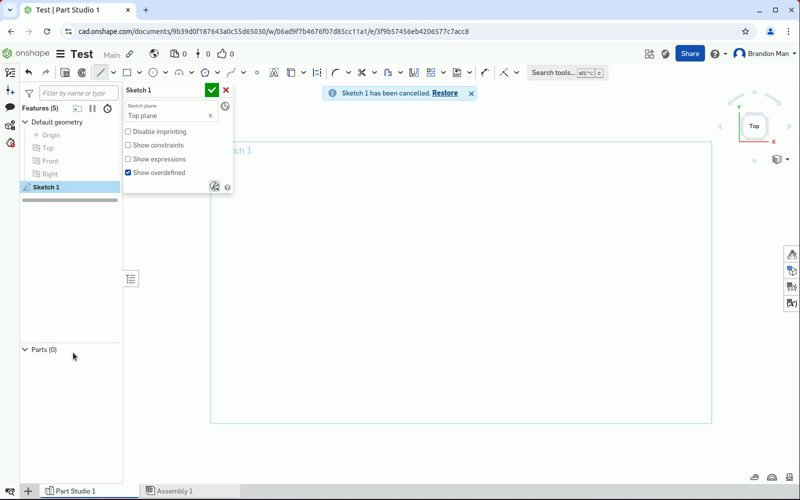
mouse_move(390, 264)
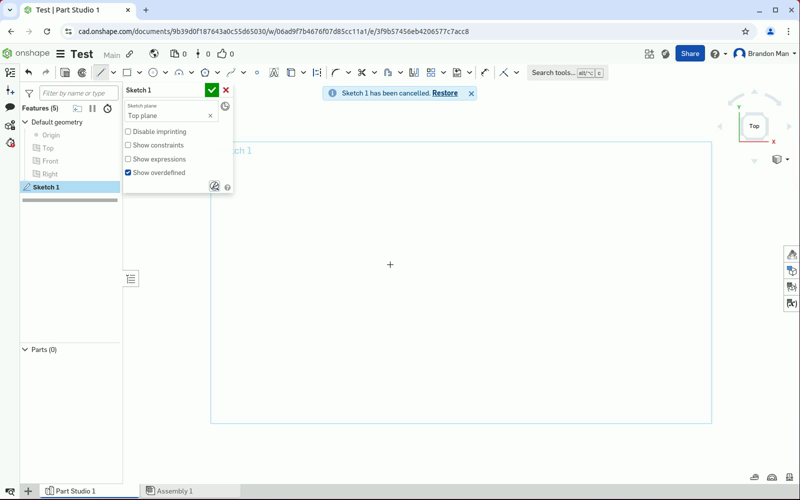
click(390, 264)
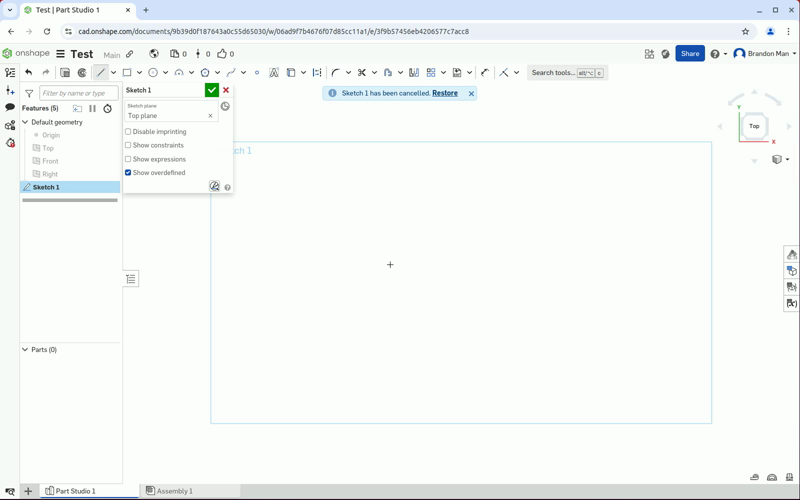
key_up(shift)
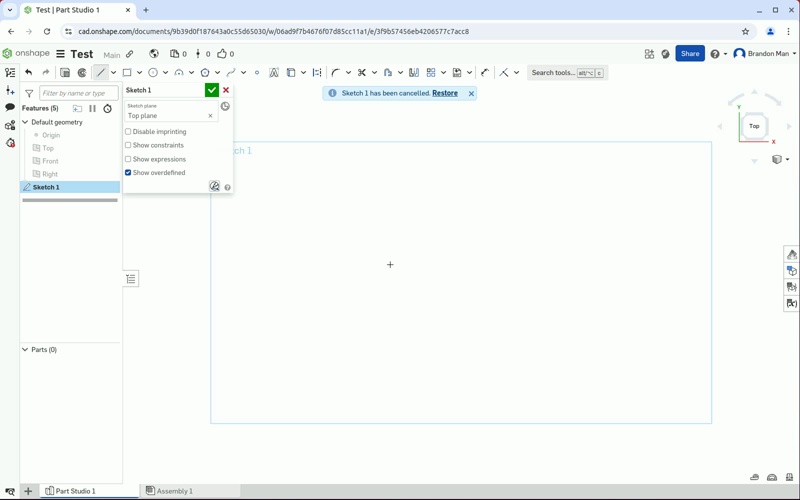
key_down(shift)
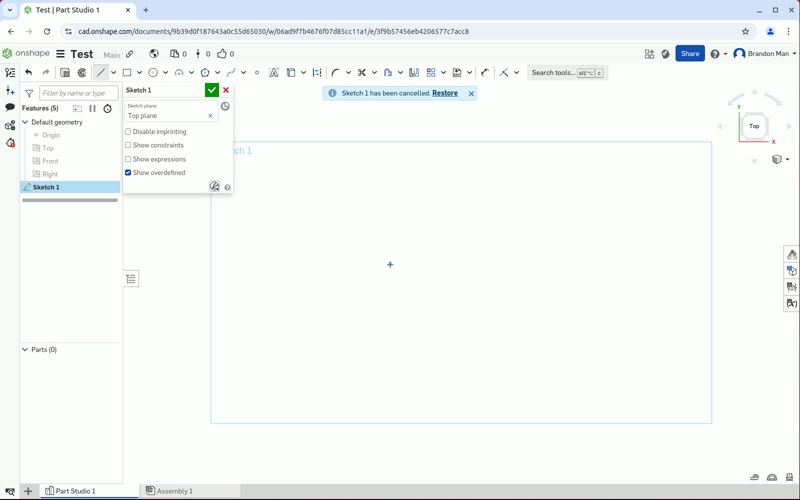
mouse_move(420, 264)
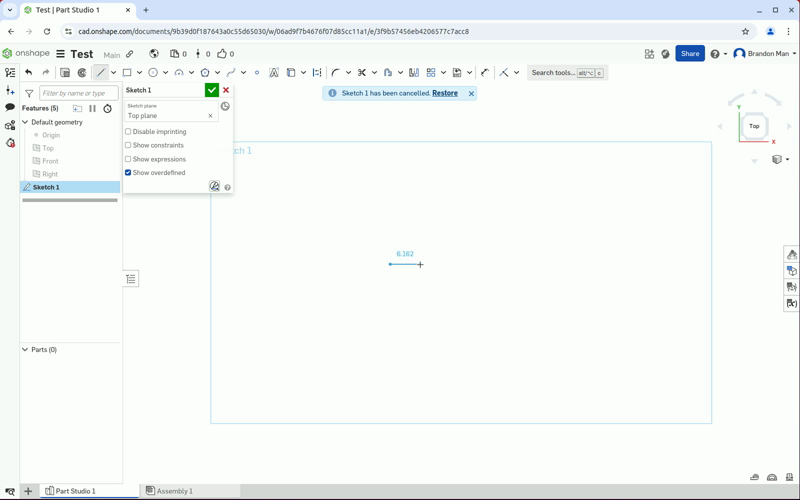
mouse_move(396, 267)
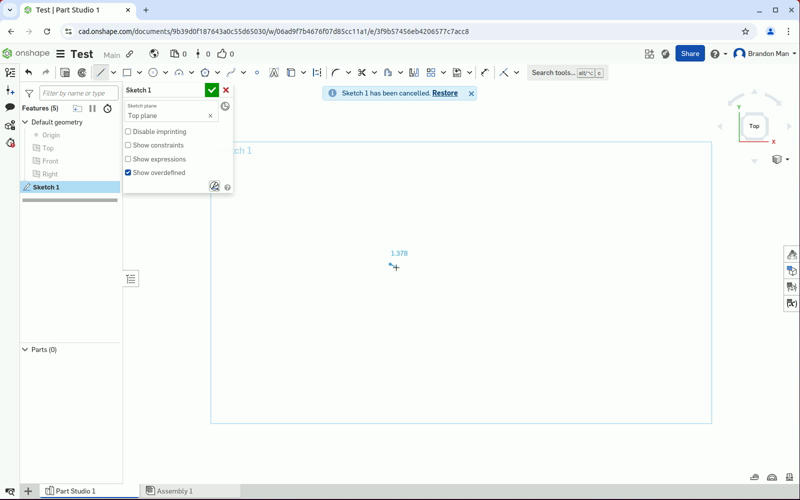
scroll(6)
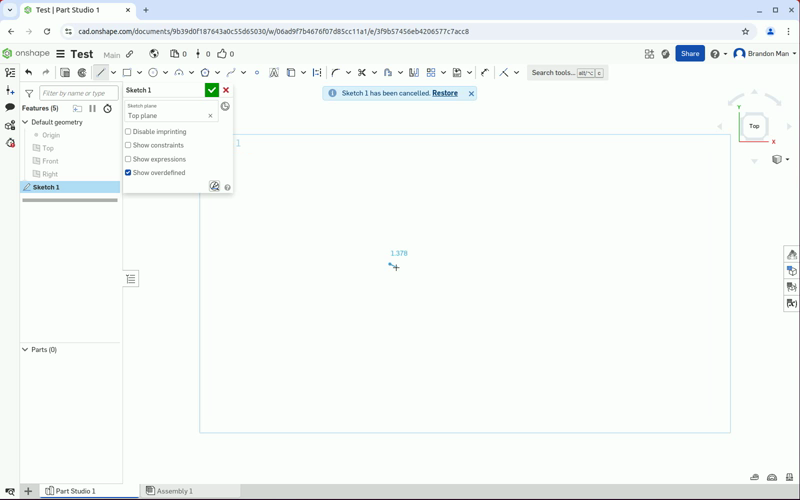
scroll(6)
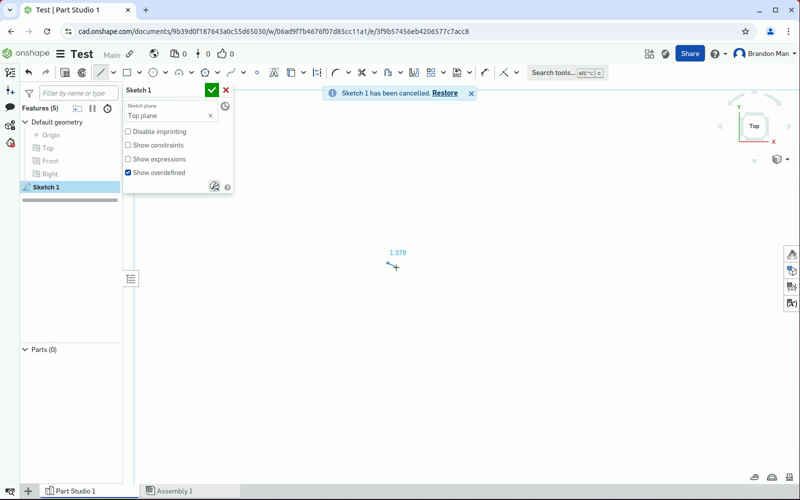
scroll(6)
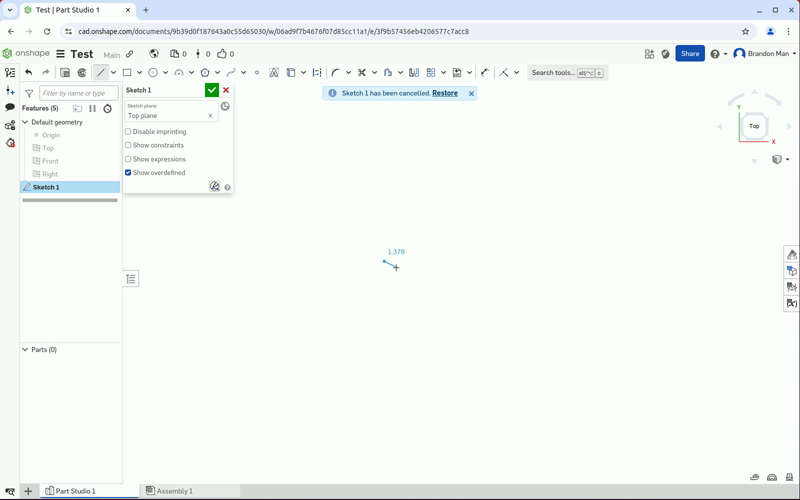
scroll(6)
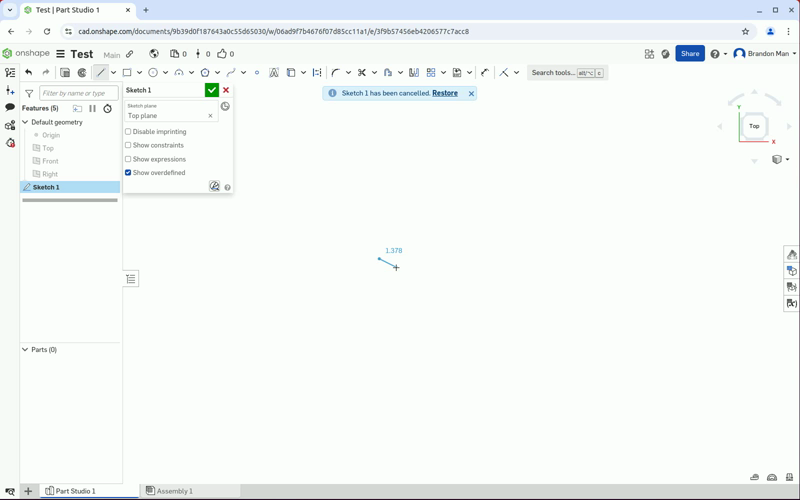
scroll(6)
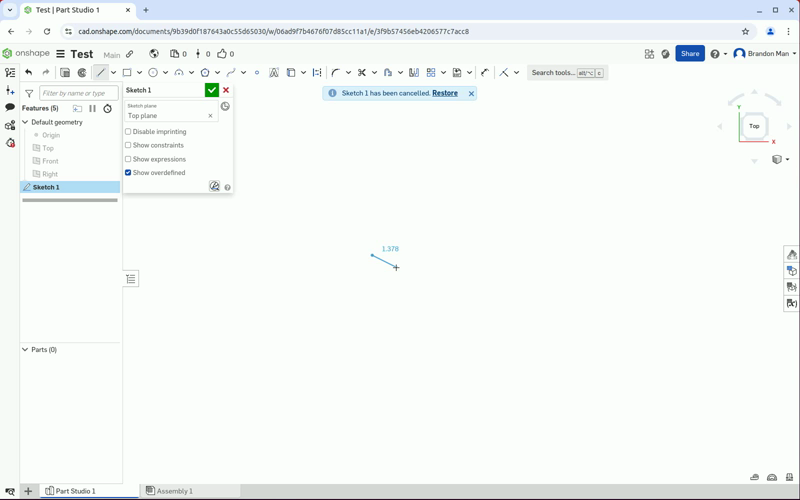
scroll(6)
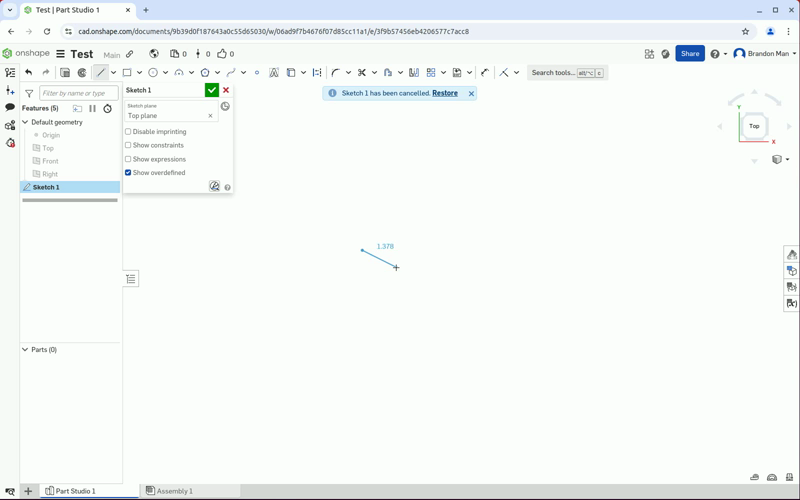
scroll(6)
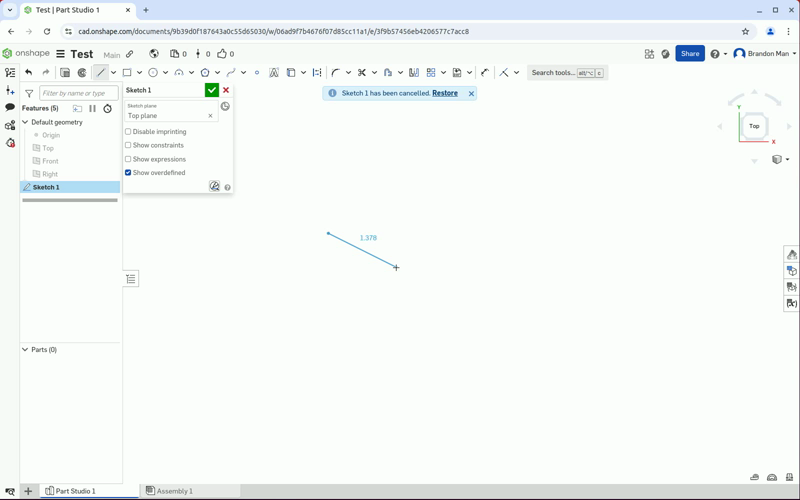
click(396, 267)
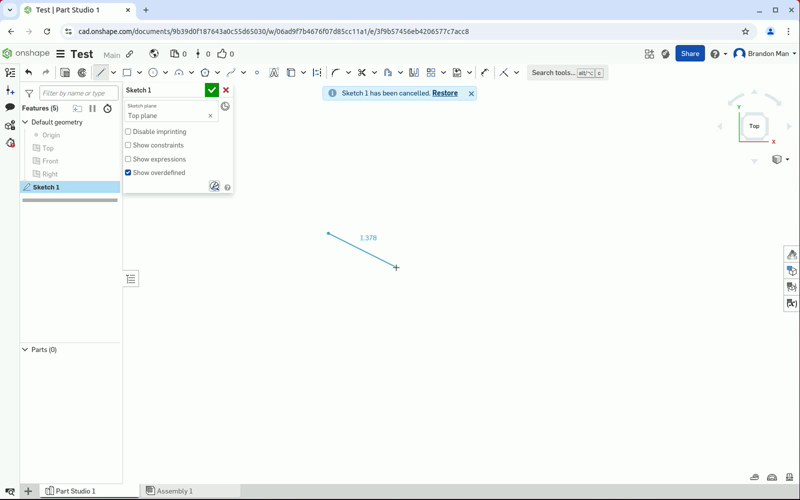
scroll(-6)
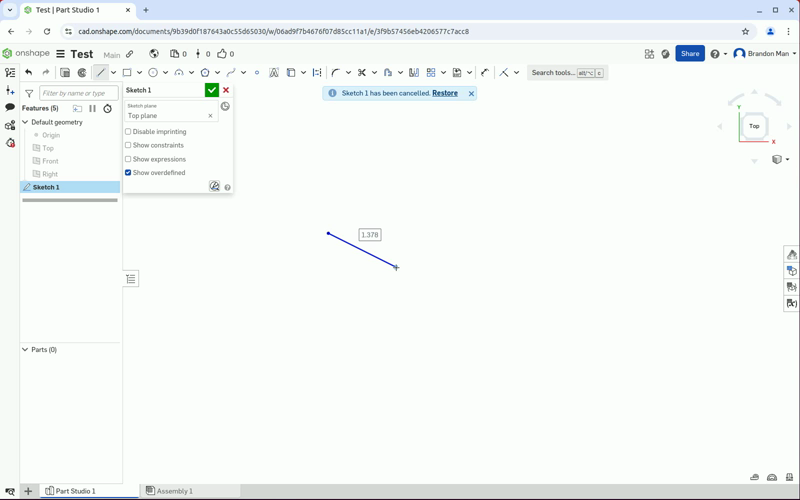
scroll(-6)
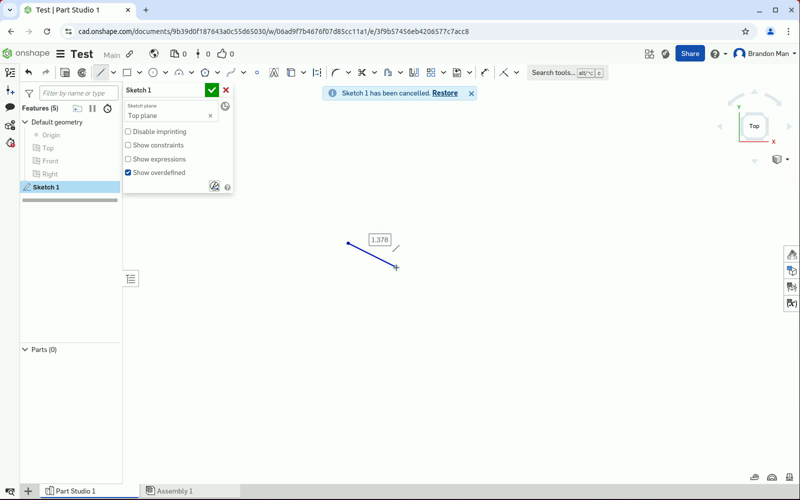
scroll(-6)
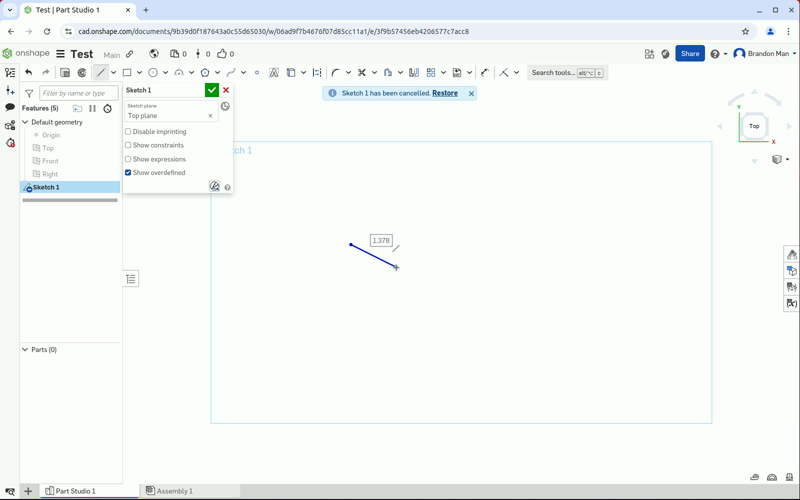
scroll(-6)
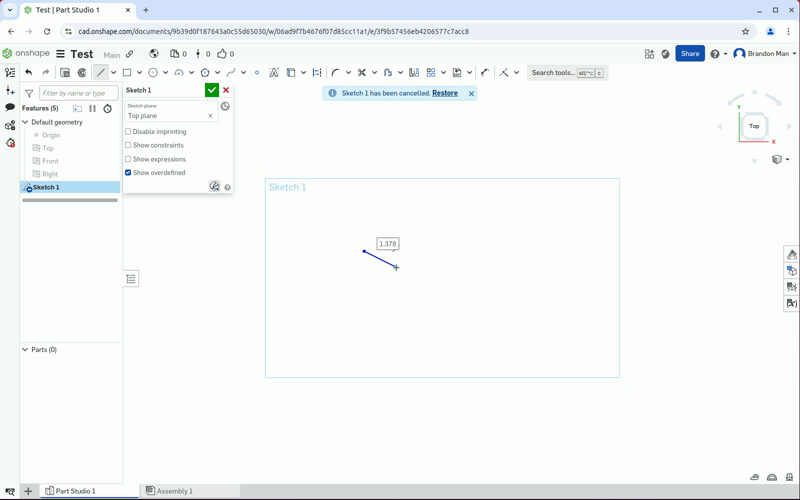
scroll(-6)
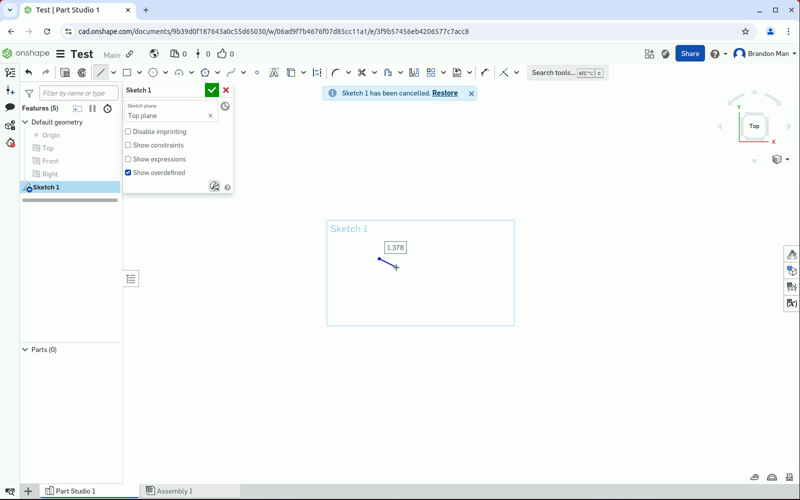
scroll(-6)
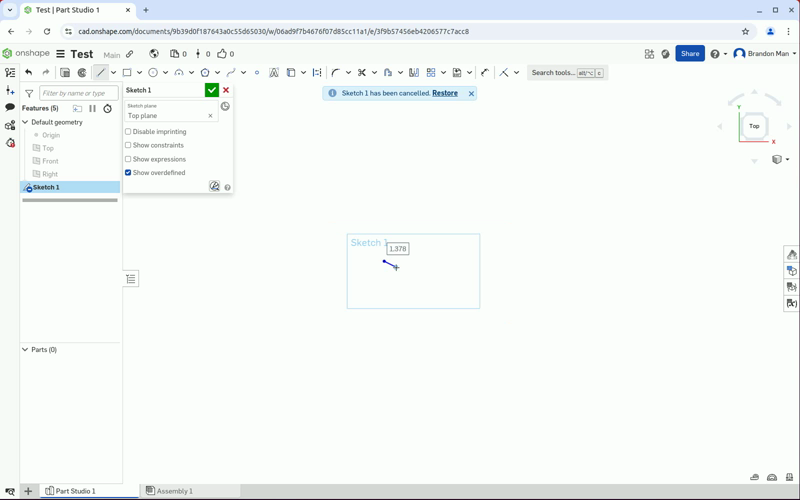
scroll(-6)
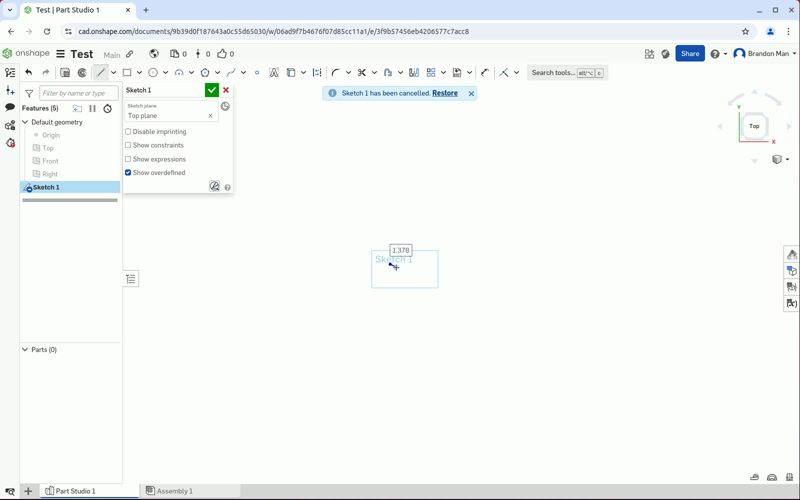
key_up(shift)
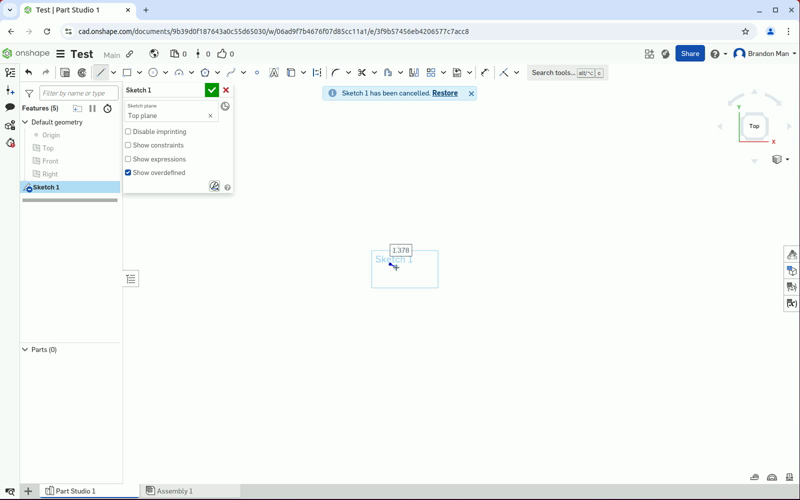
key_down(shift)
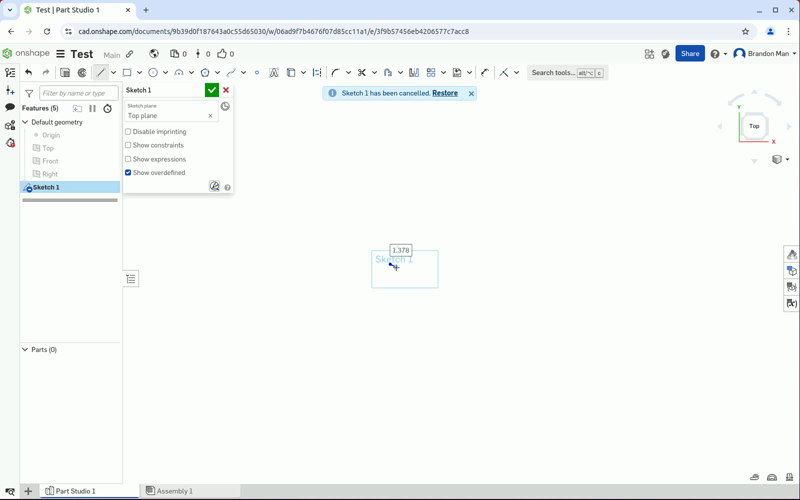
mouse_move(396, 369)
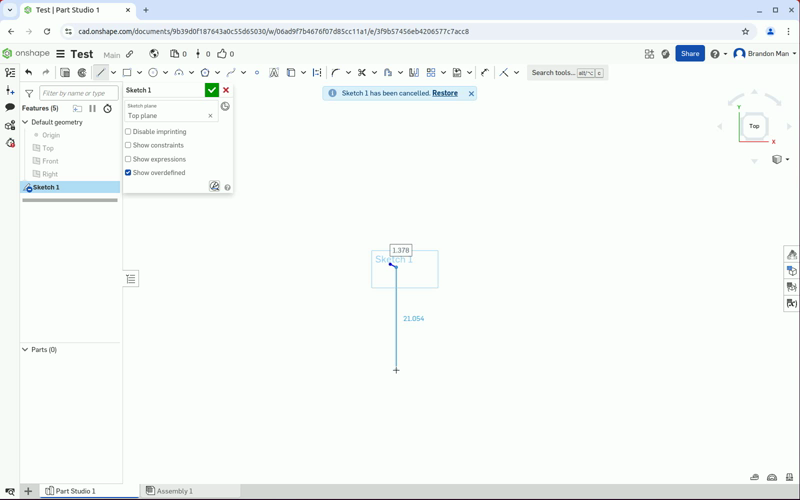
click(396, 369)
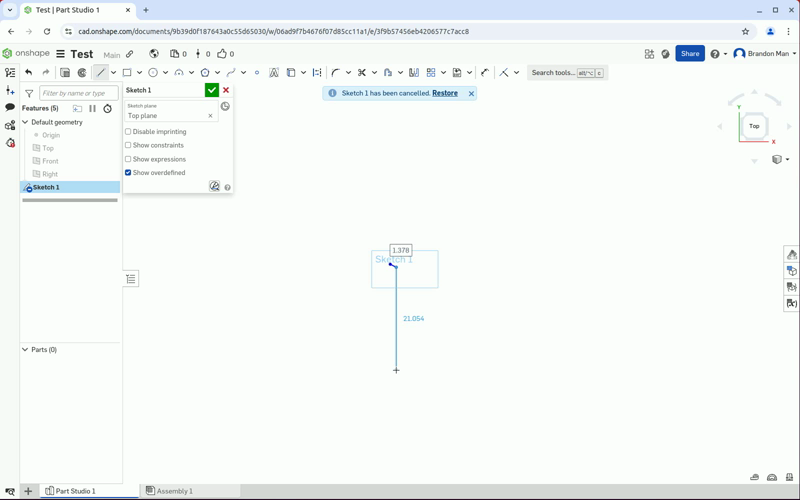
key_up(shift)
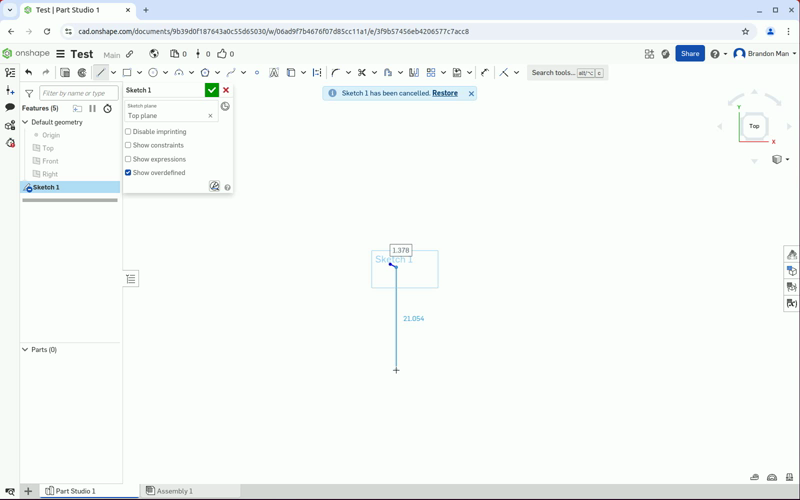
key_down(shift)
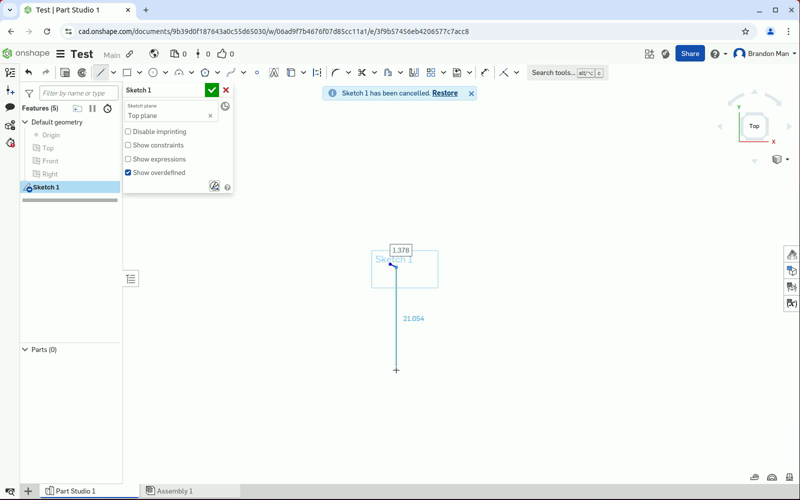
mouse_move(526, 369)
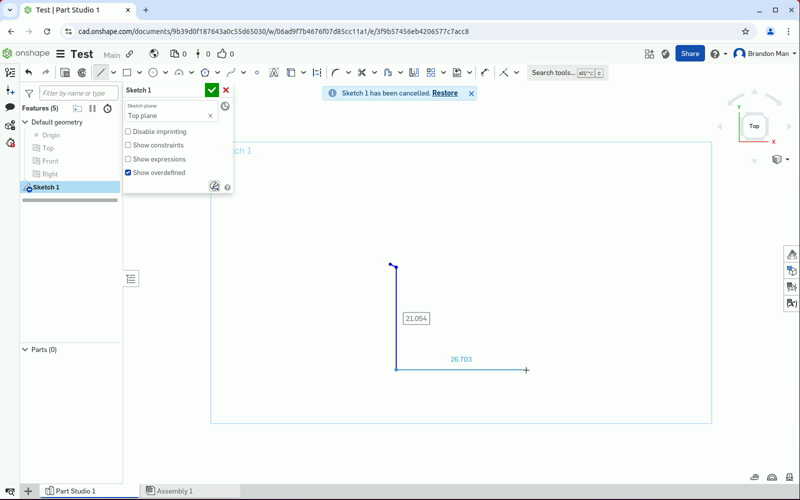
click(526, 369)
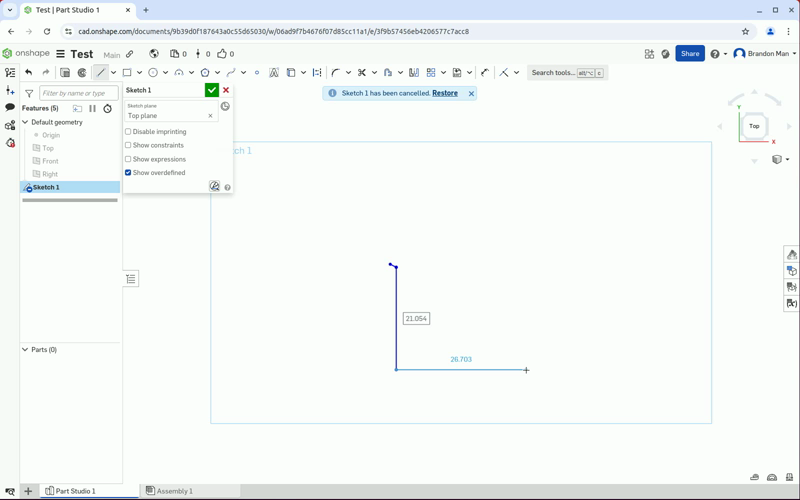
key_up(shift)
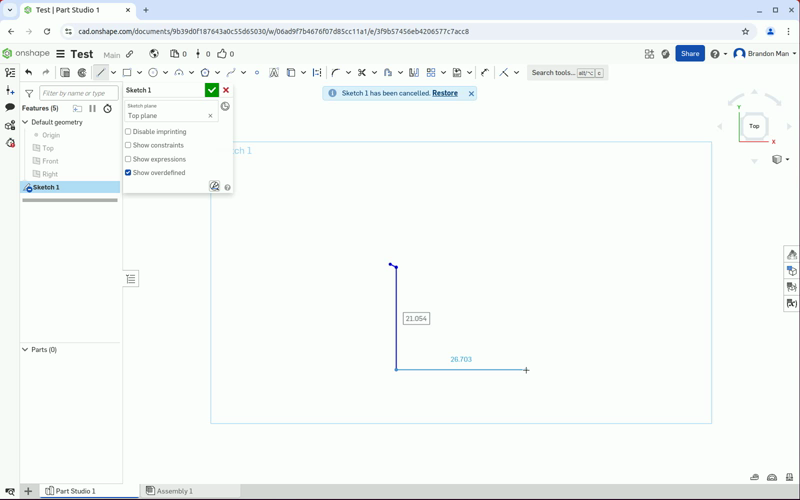
key_down(shift)
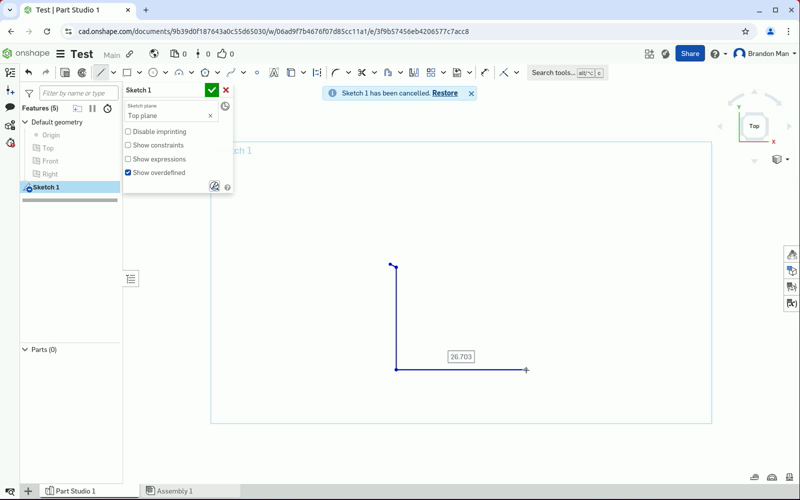
mouse_move(526, 195)
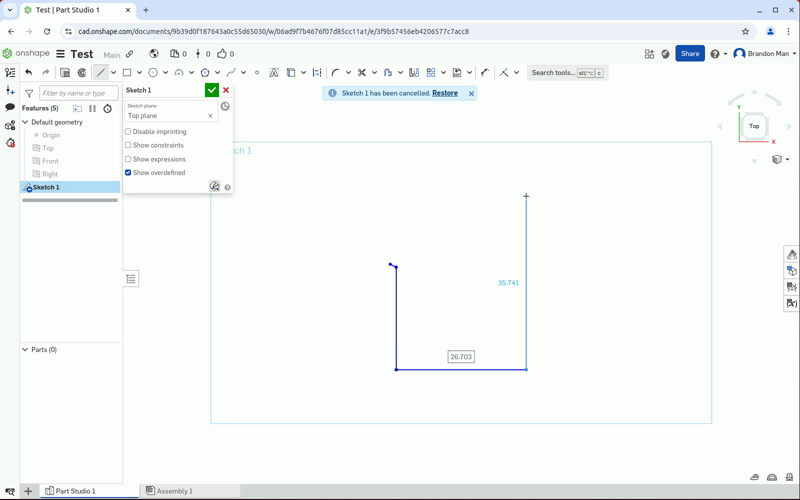
click(526, 195)
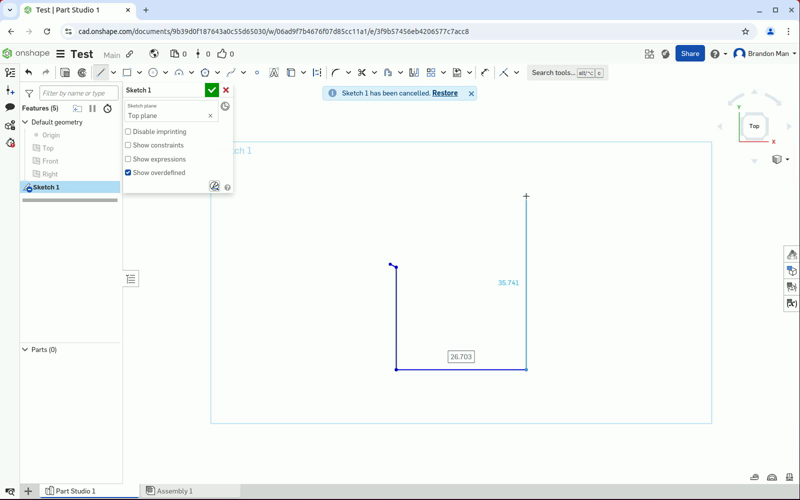
key_up(shift)
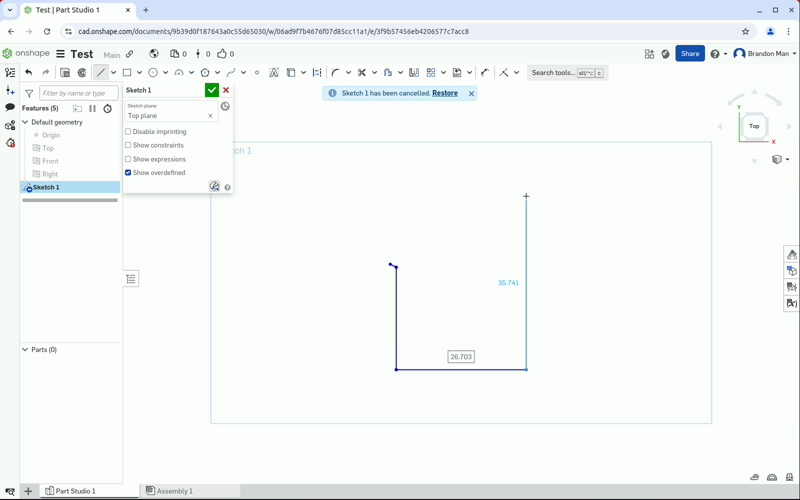
key_down(shift)
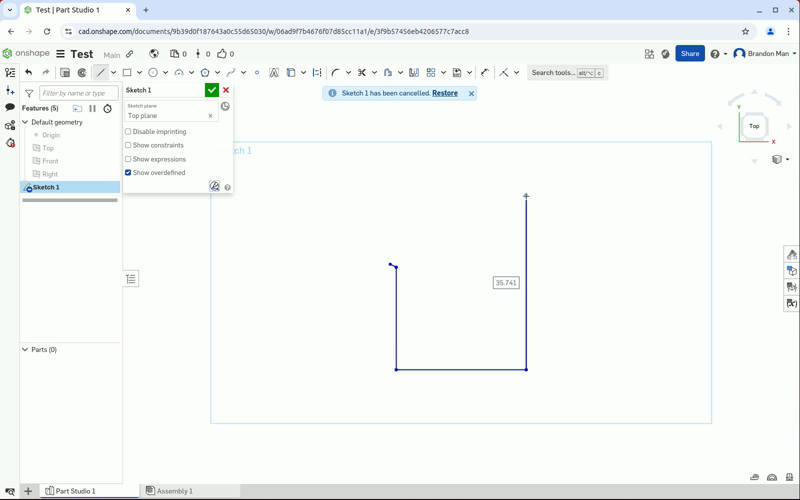
mouse_move(396, 195)
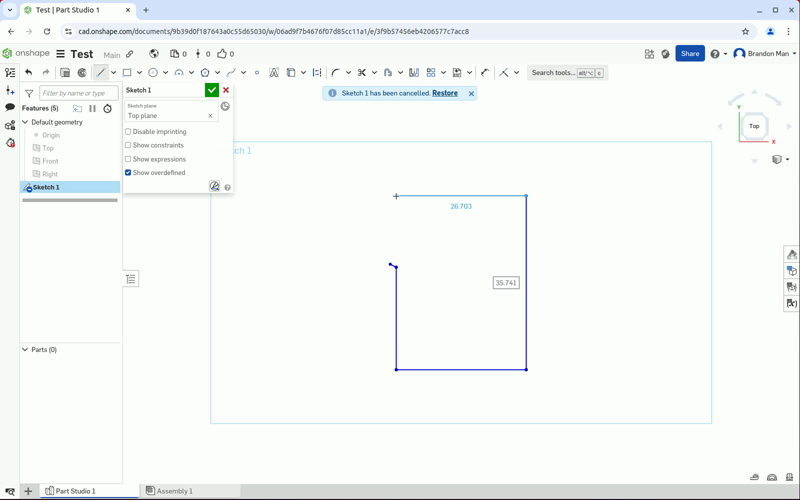
click(396, 195)
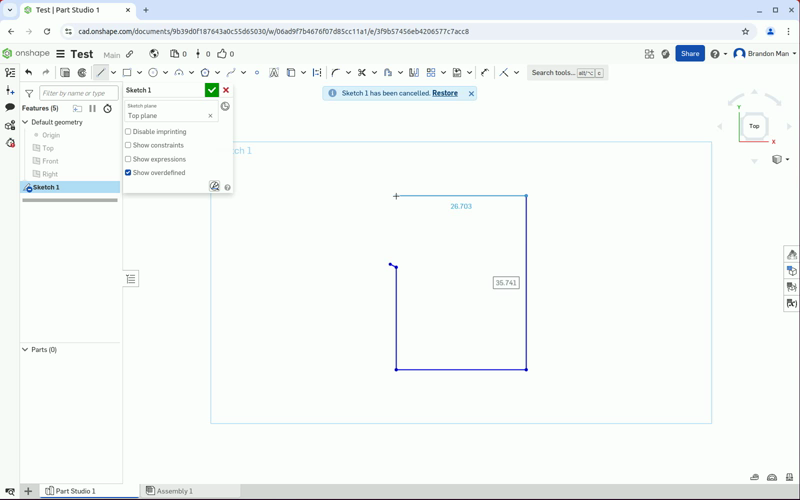
key_up(shift)
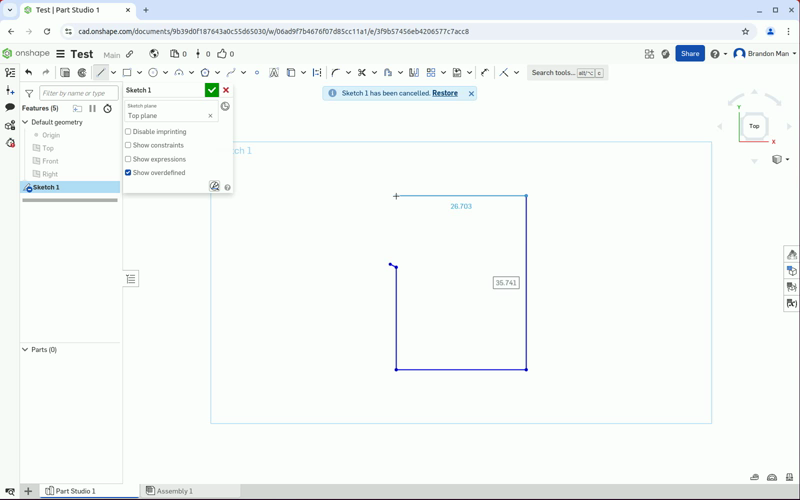
key_down(shift)
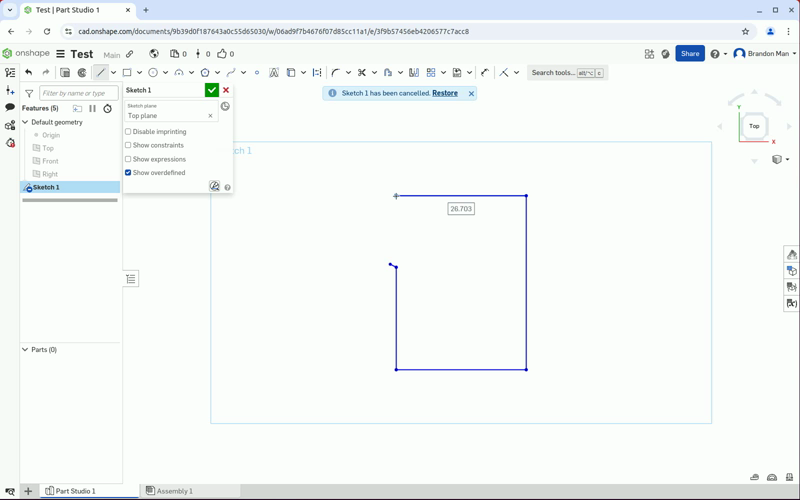
mouse_move(396, 261)
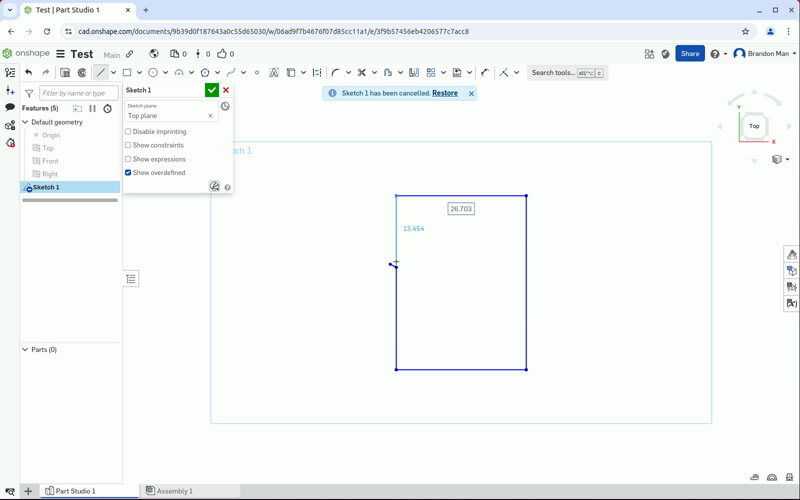
click(396, 261)
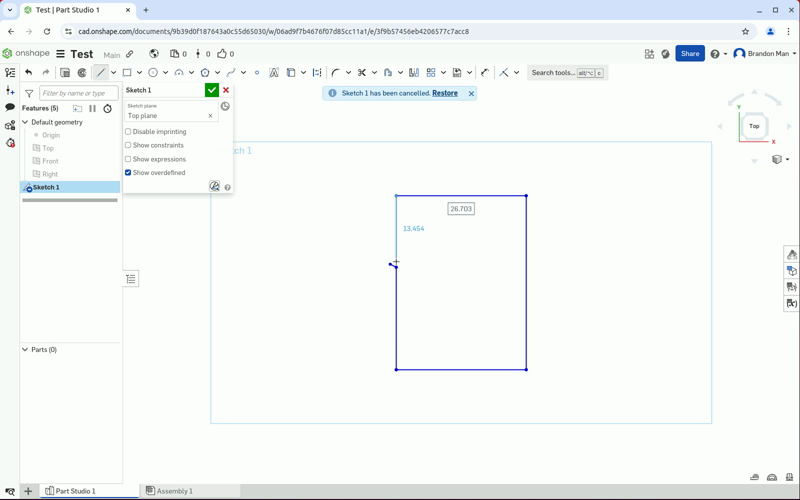
key_up(shift)
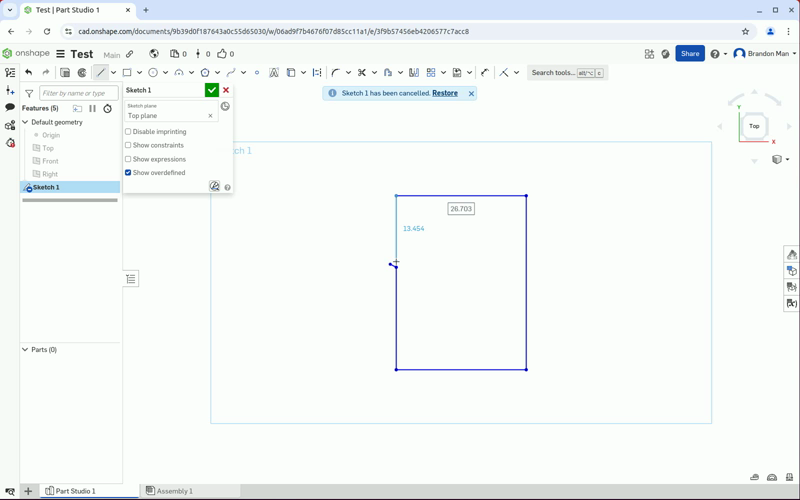
mouse_move(426, 261)
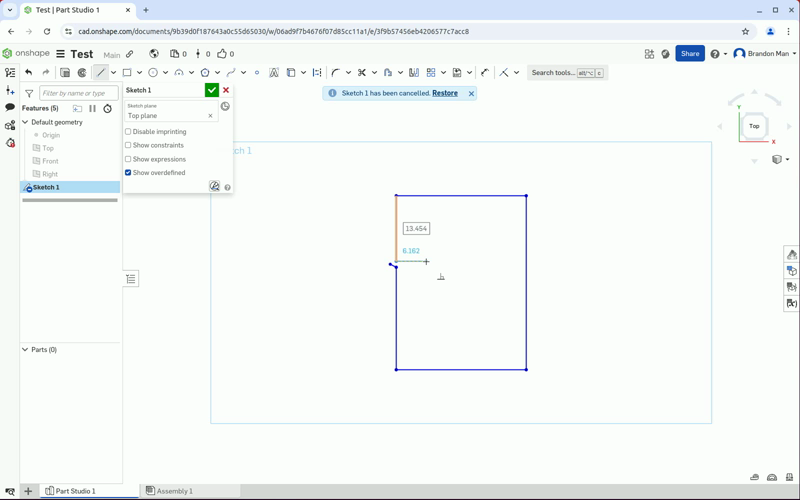
key_down(shift)
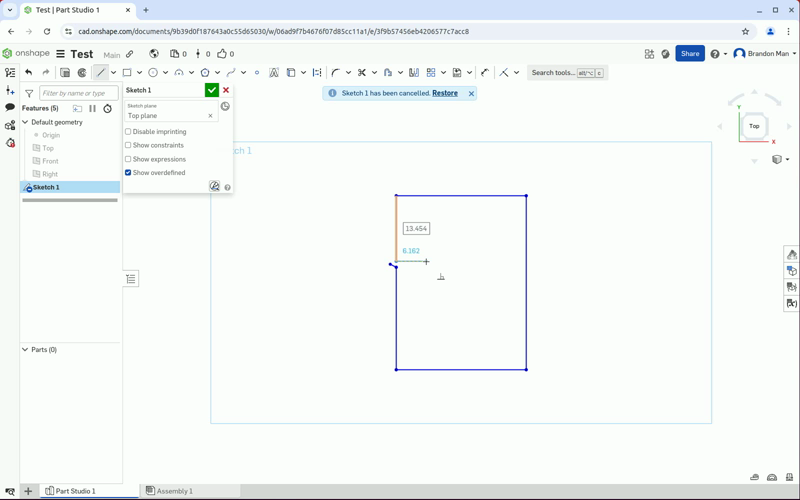
mouse_move(390, 264)
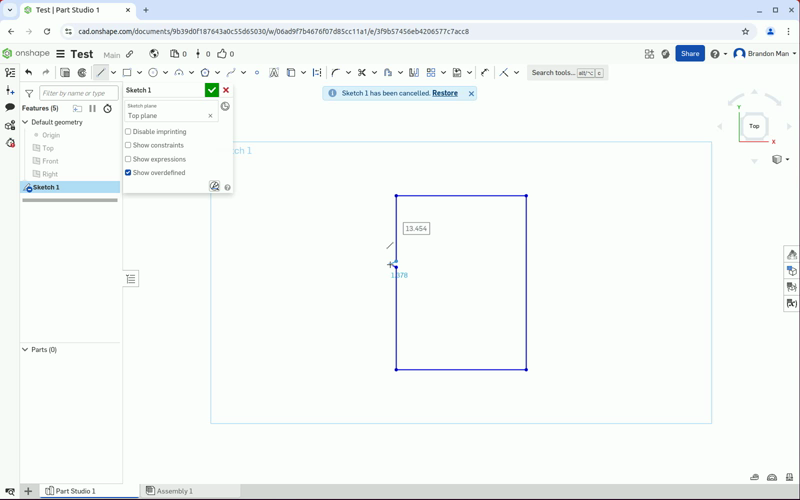
scroll(6)
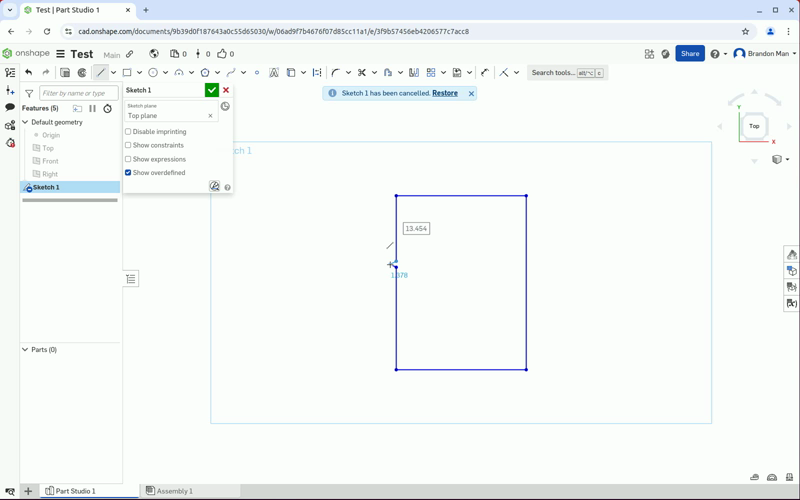
scroll(6)
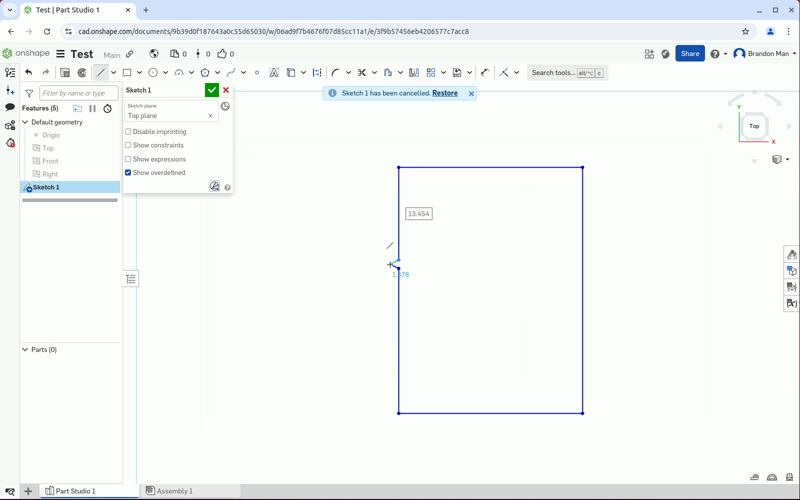
scroll(6)
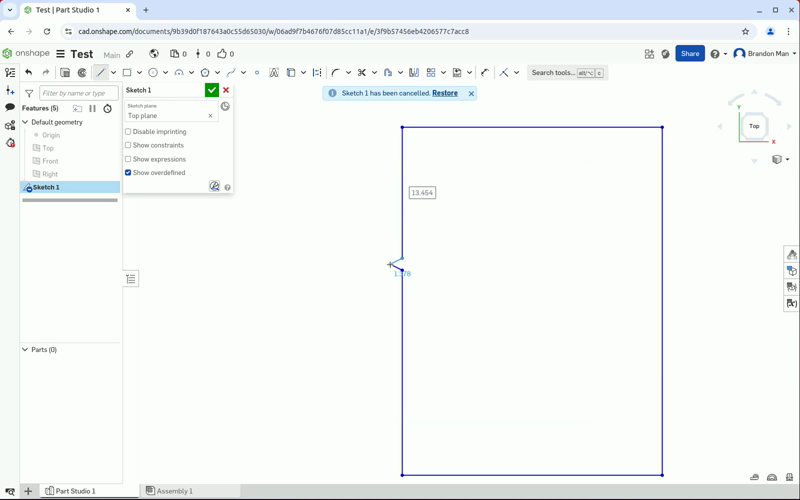
scroll(6)
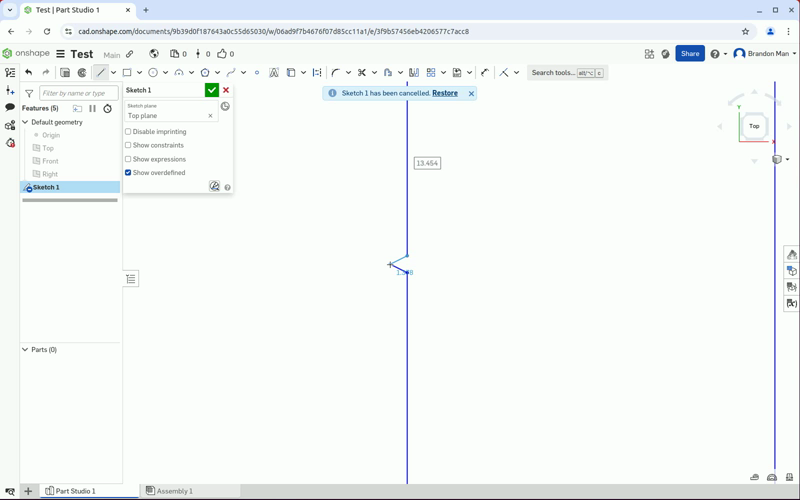
scroll(6)
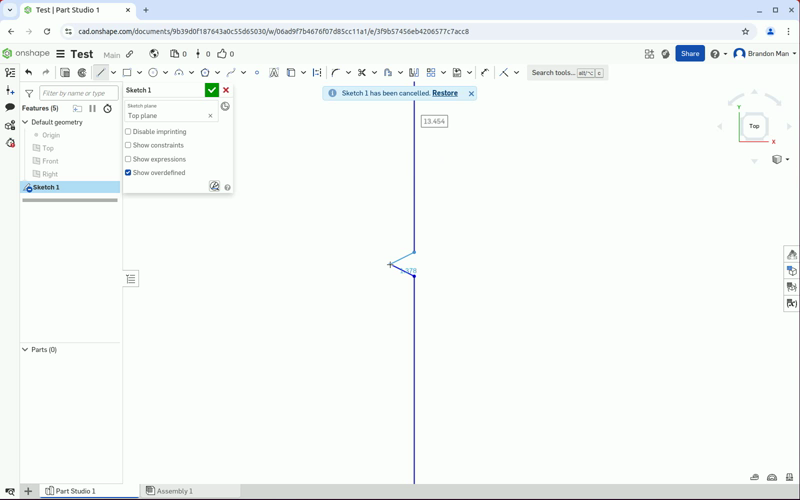
scroll(6)
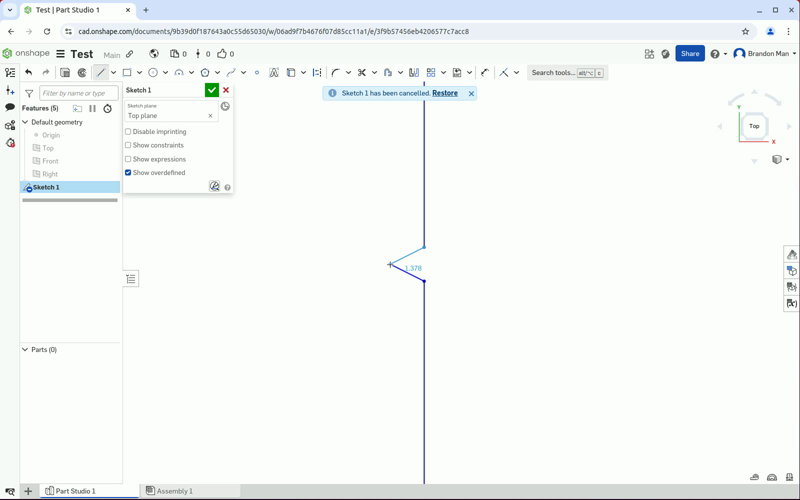
scroll(6)
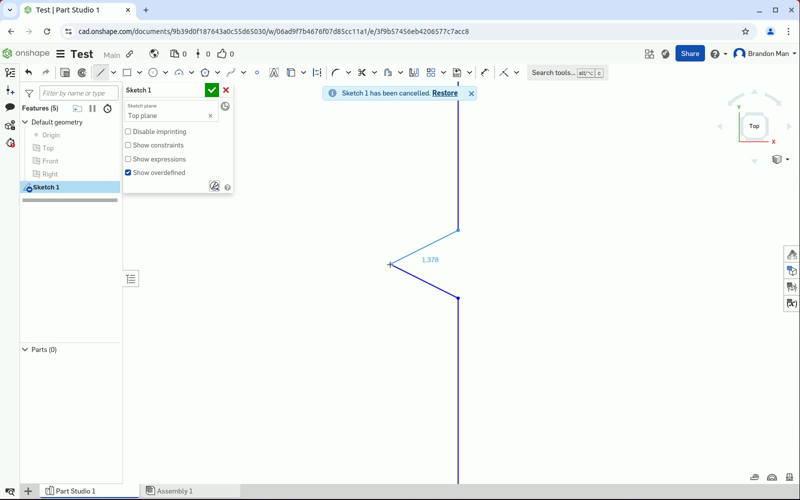
key_up(shift)
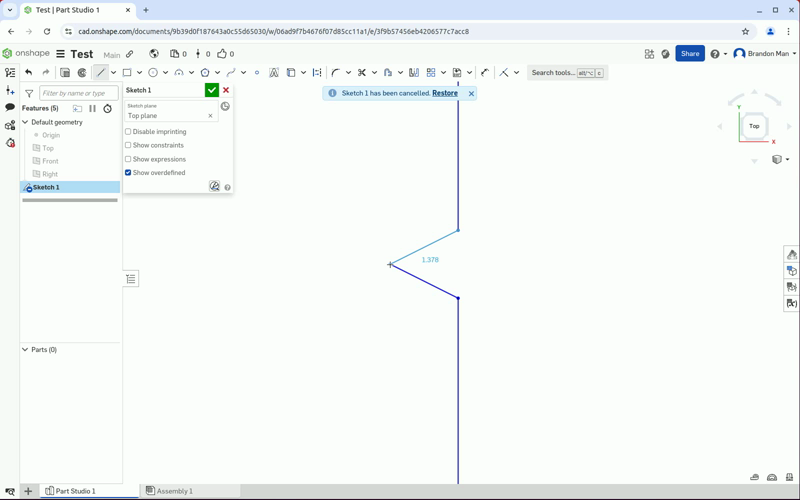
click(390, 264)
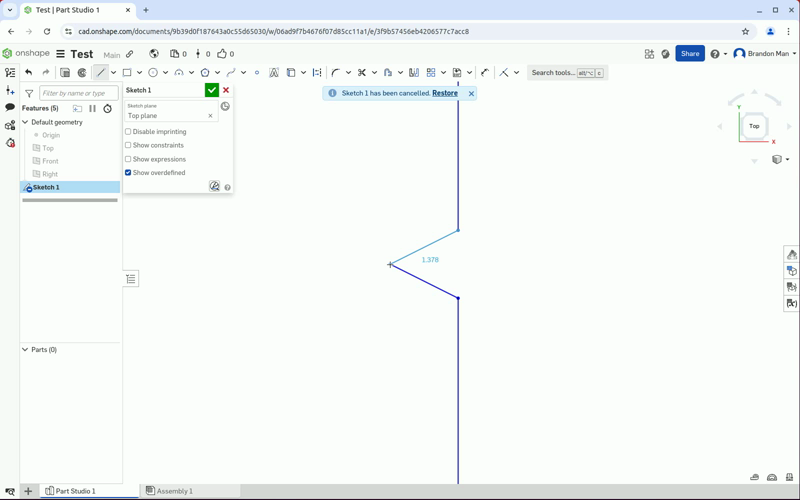
scroll(-6)
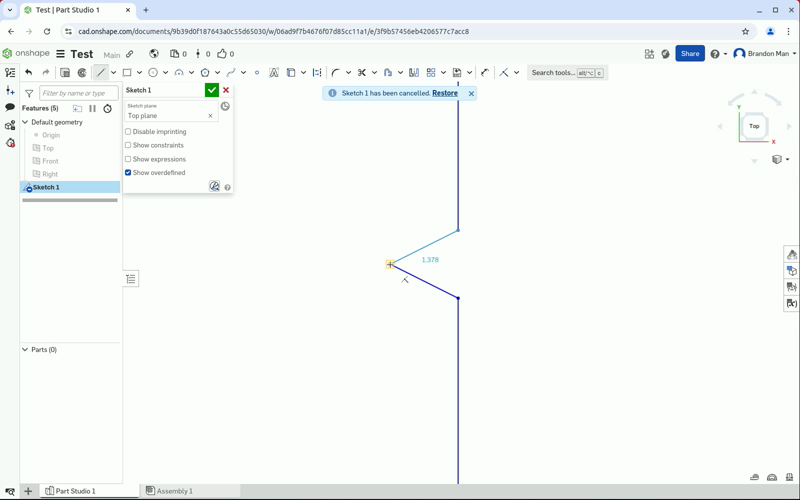
scroll(-6)
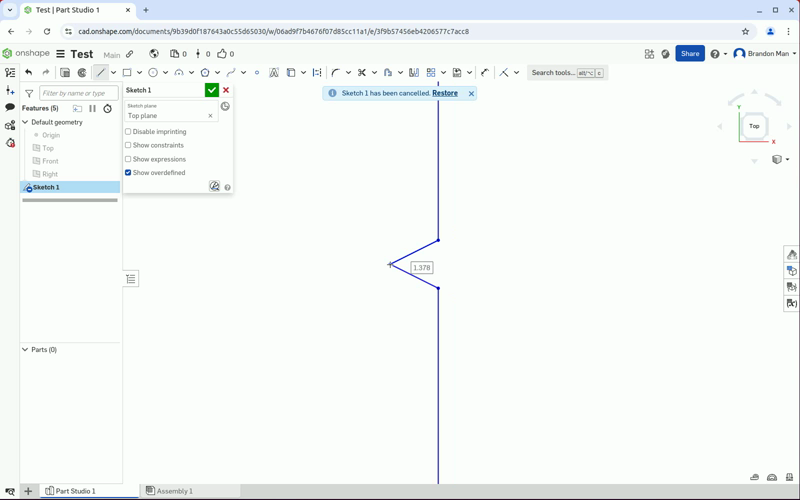
scroll(-6)
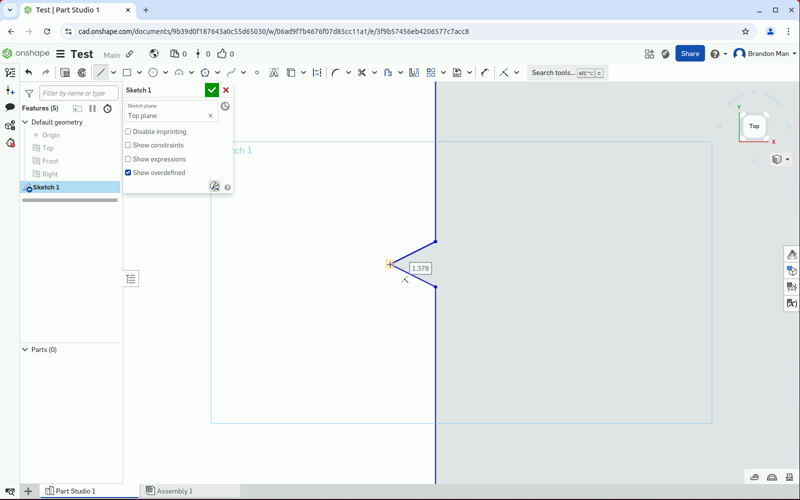
scroll(-6)
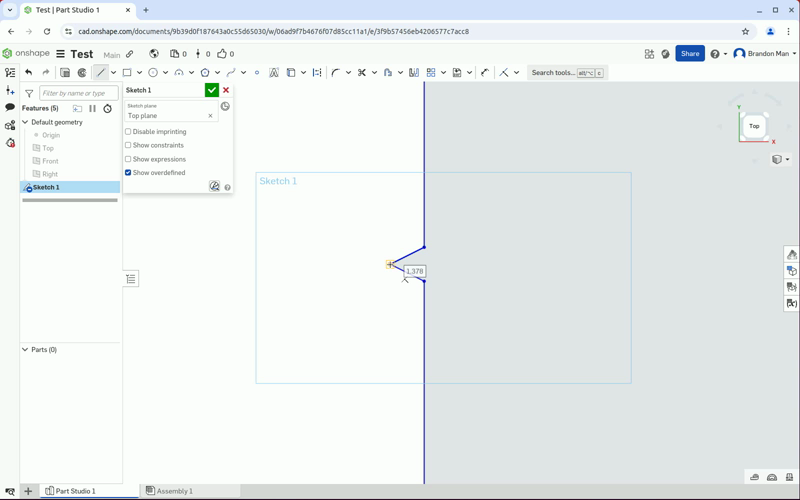
scroll(-6)
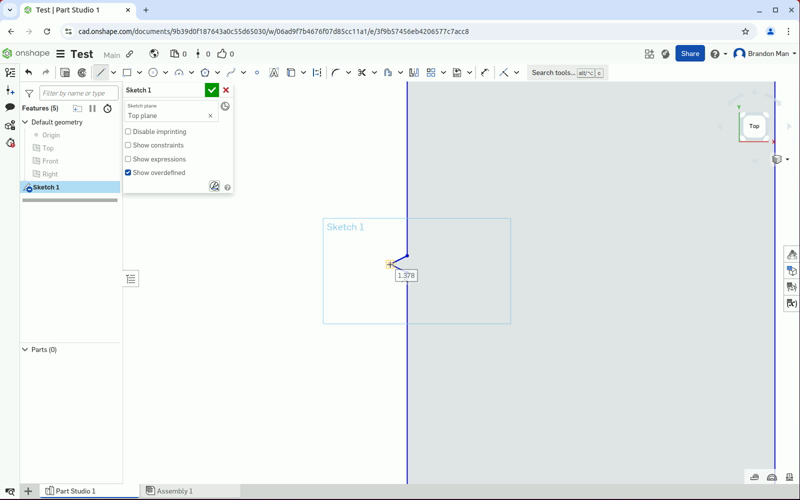
scroll(-6)
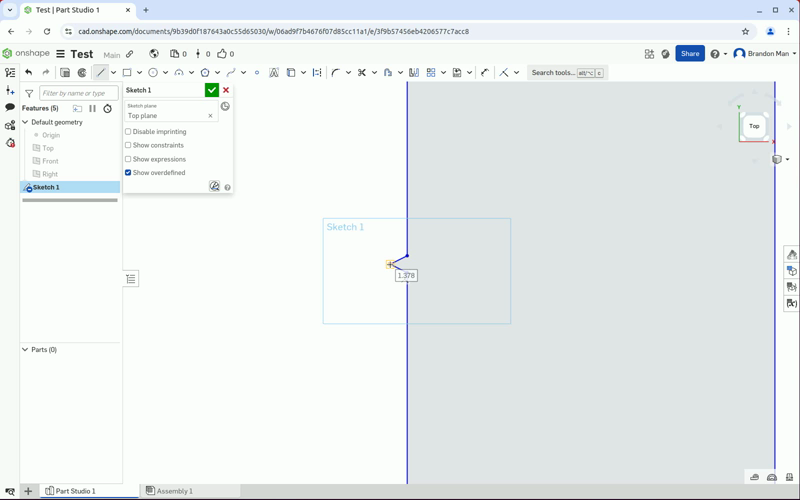
scroll(-6)
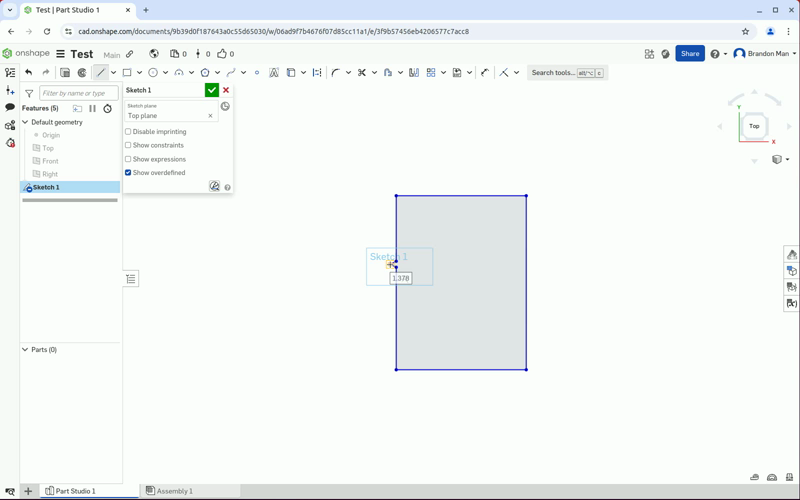
key(esc)
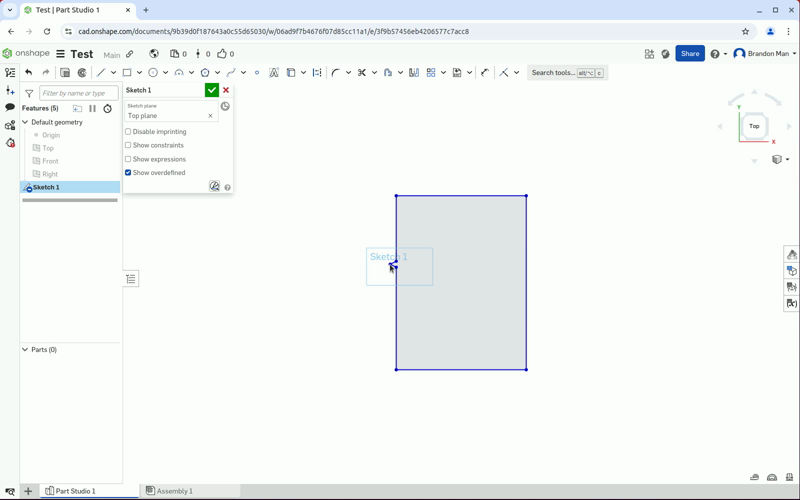
key(l)
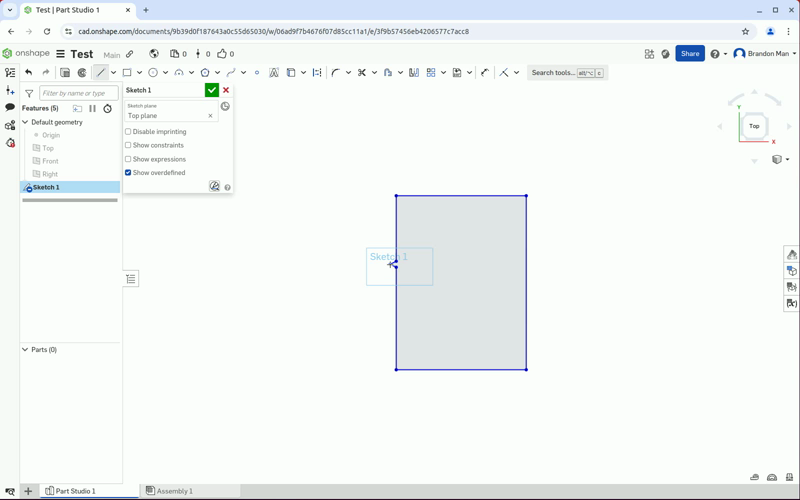
key_down(shift)
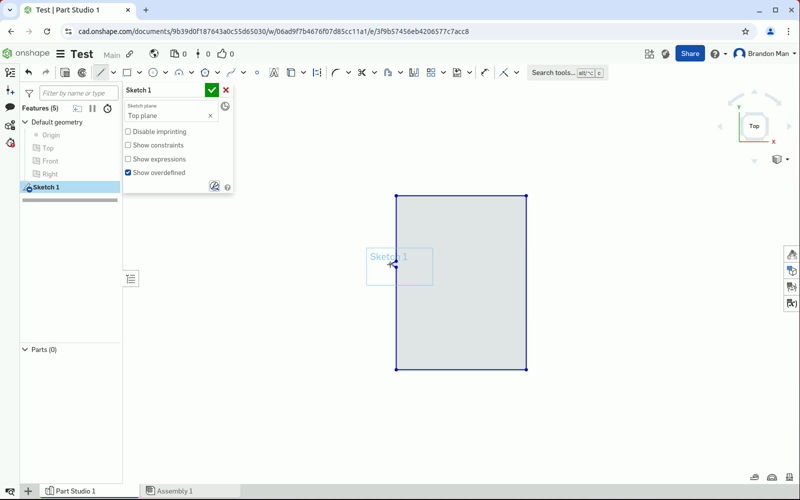
mouse_move(397, 278)
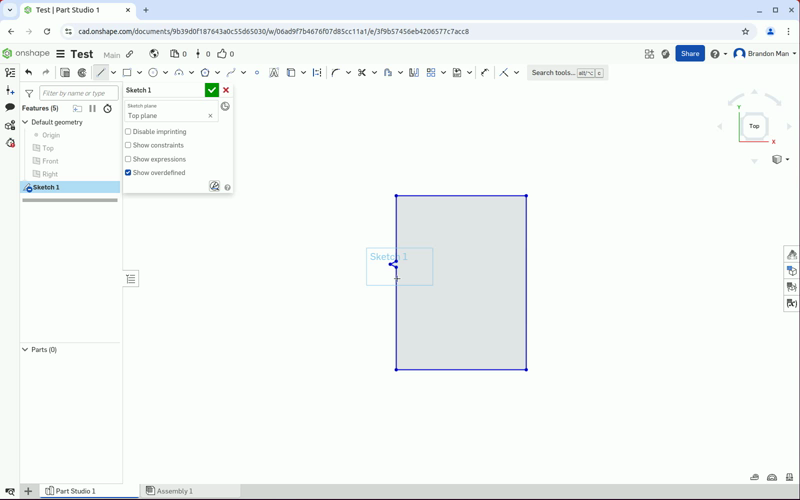
click(397, 278)
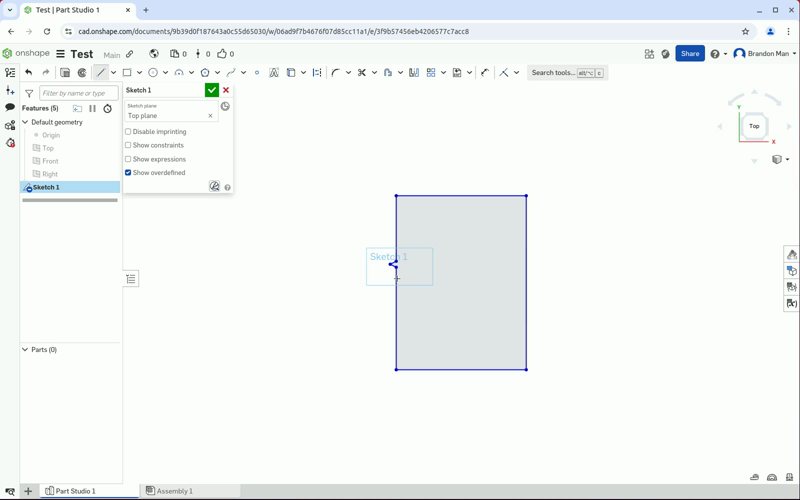
key_up(shift)
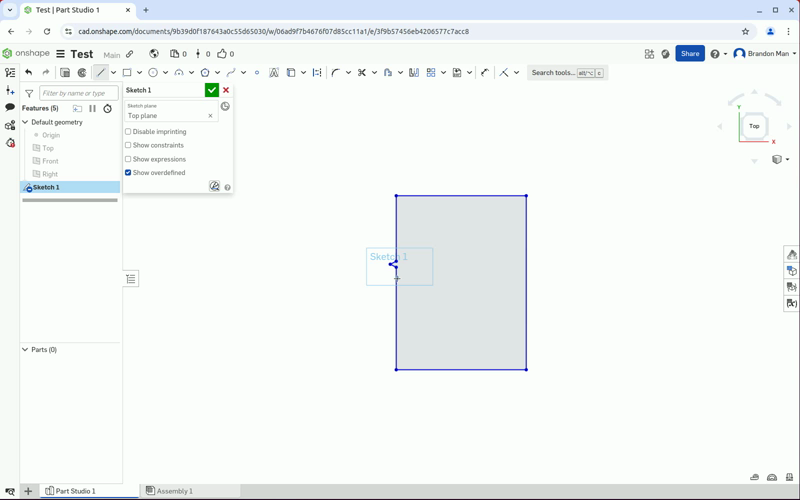
key_down(shift)
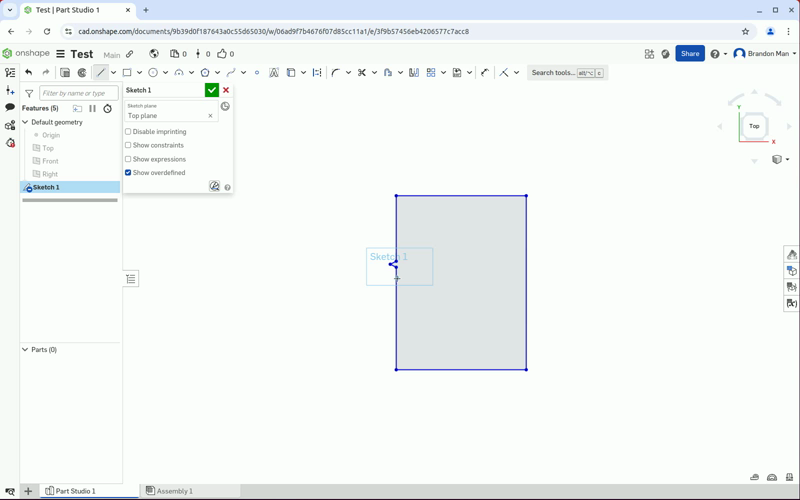
mouse_move(427, 278)
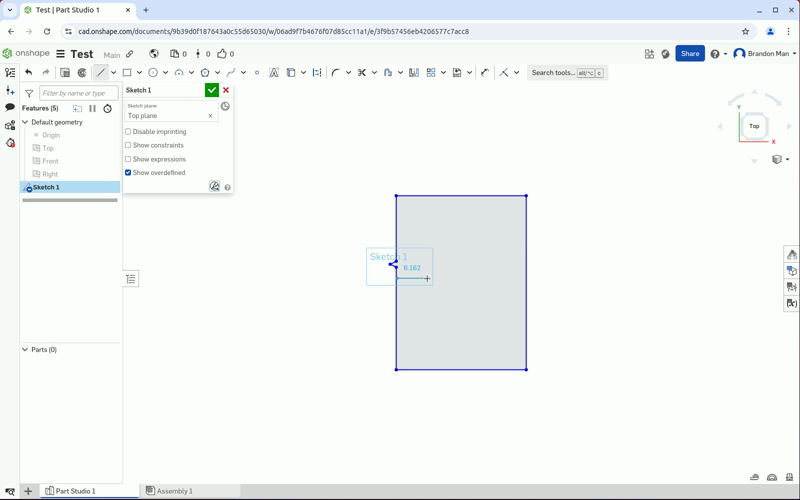
mouse_move(403, 282)
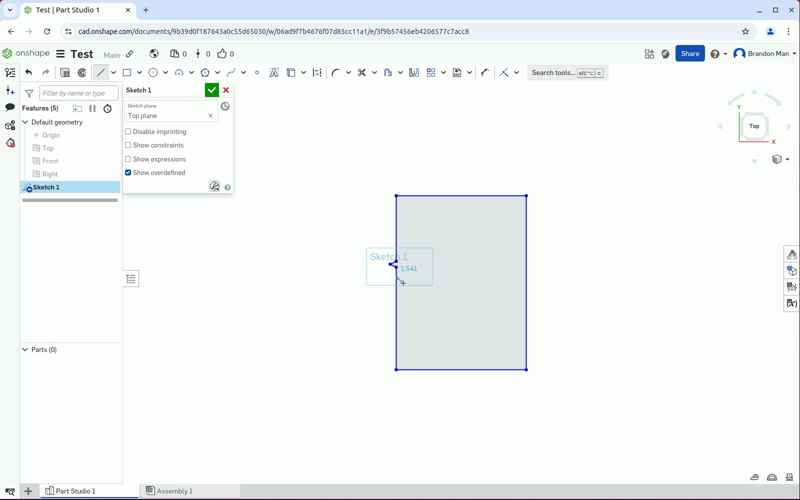
scroll(6)
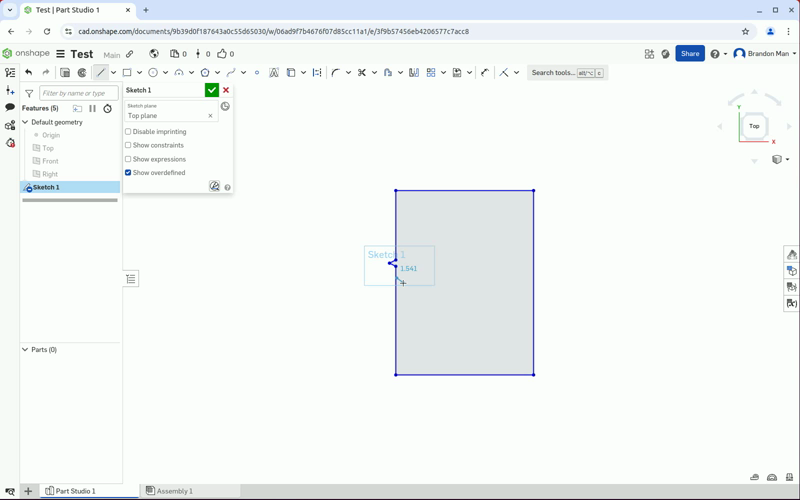
scroll(6)
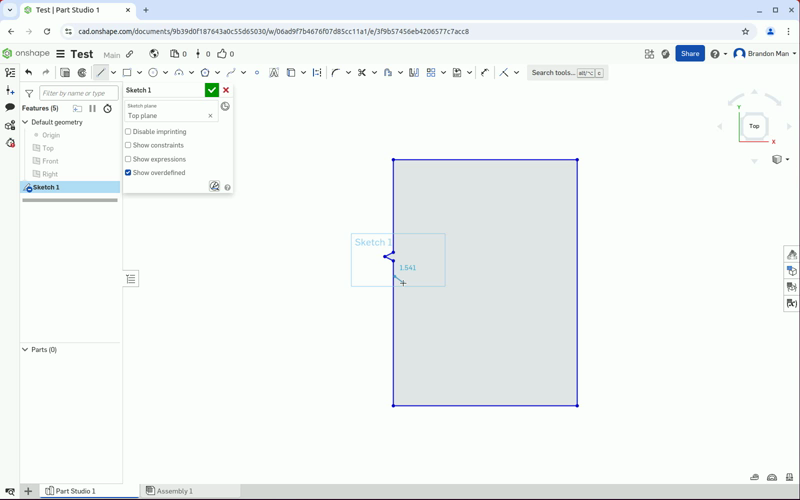
scroll(6)
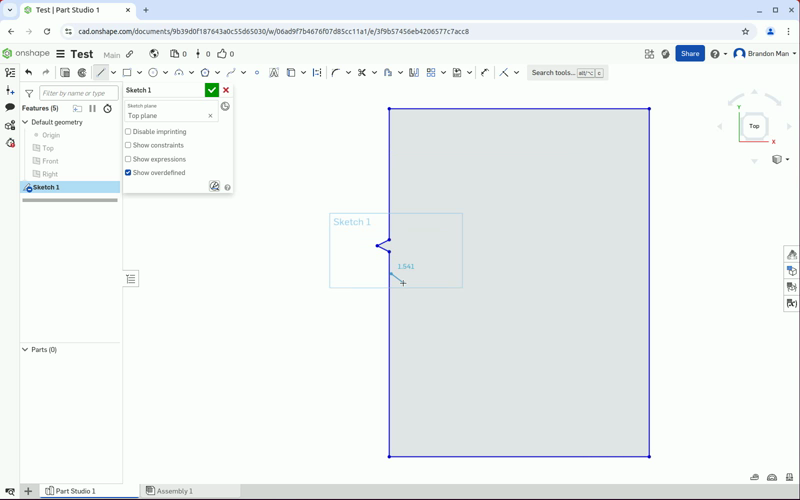
scroll(6)
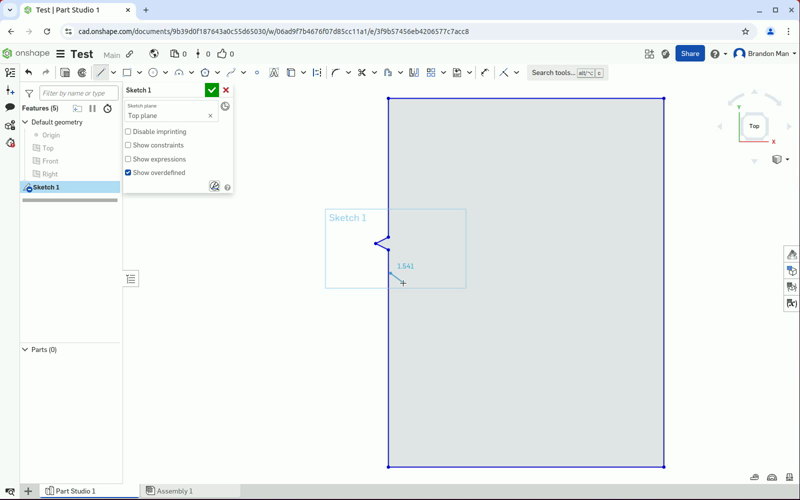
scroll(6)
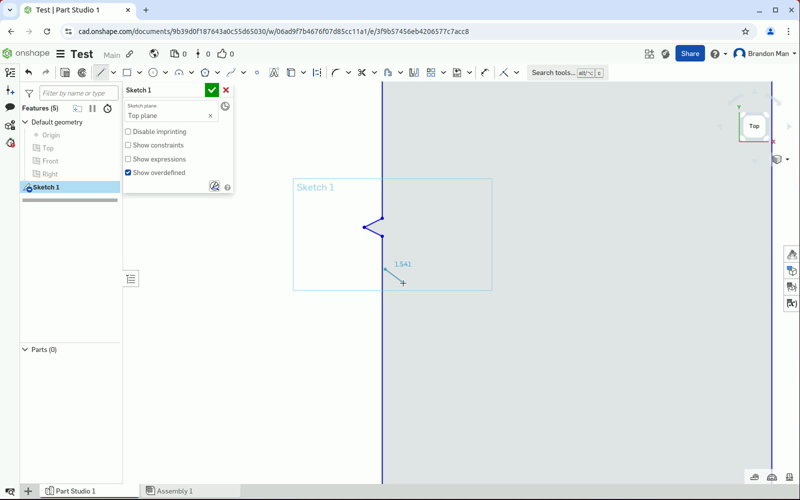
scroll(6)
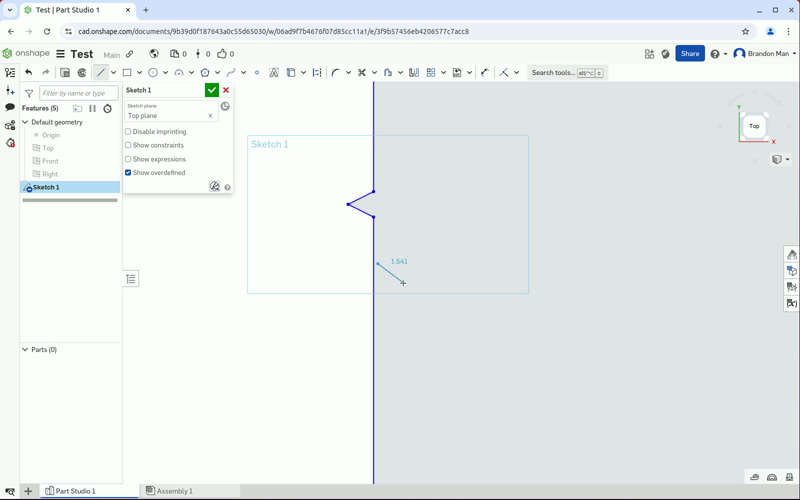
scroll(6)
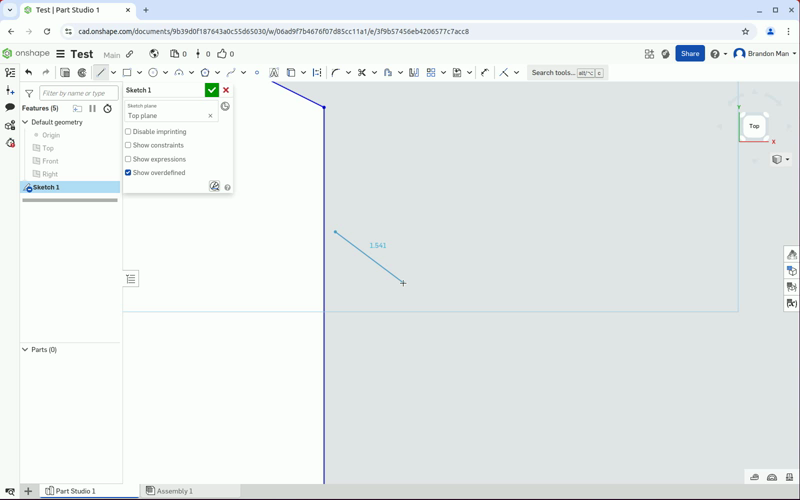
click(403, 282)
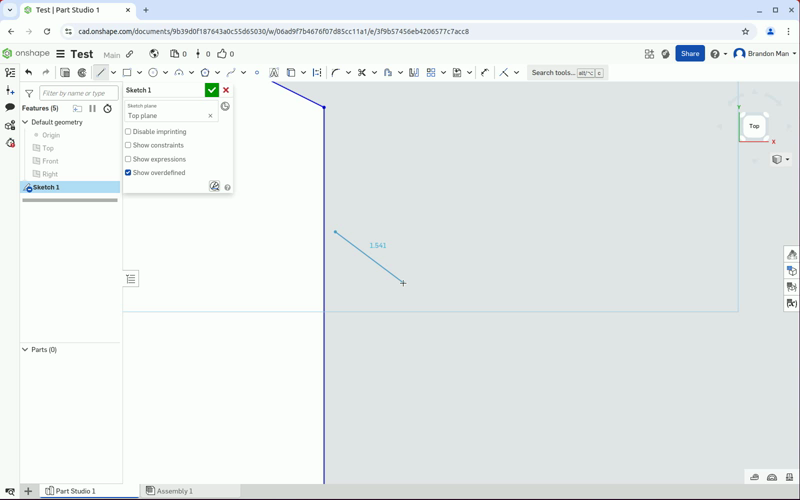
scroll(-6)
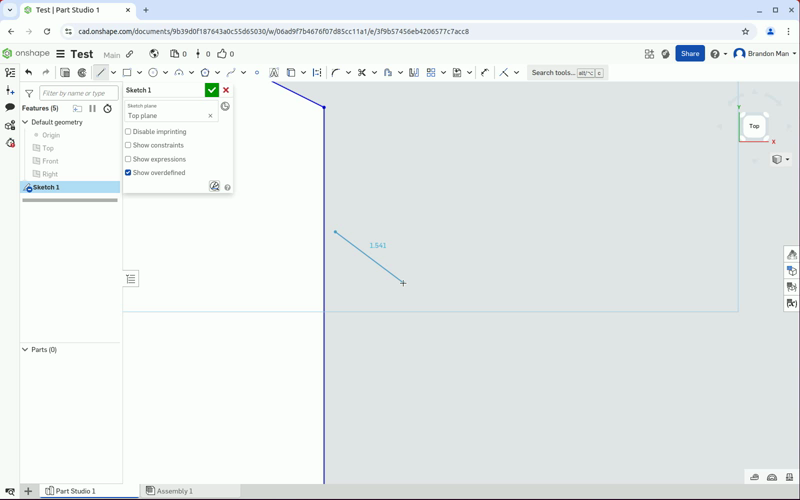
scroll(-6)
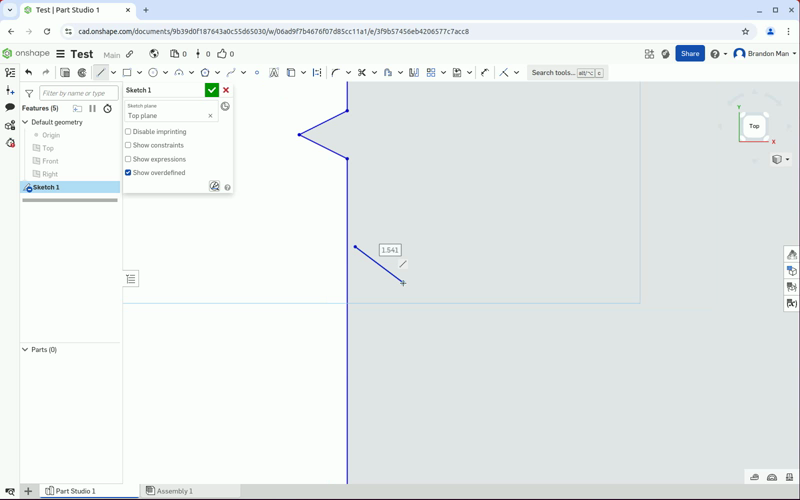
scroll(-6)
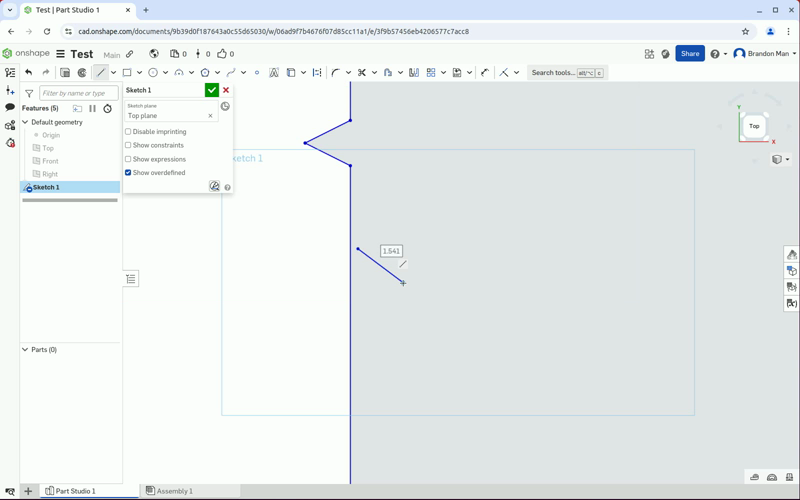
scroll(-6)
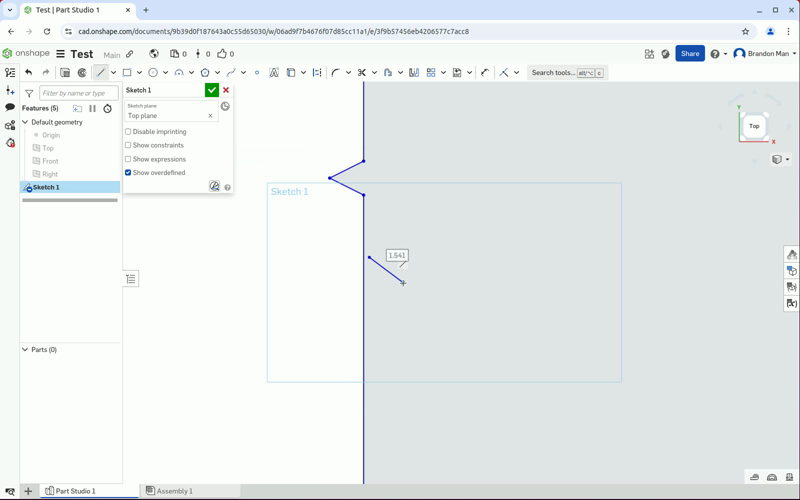
scroll(-6)
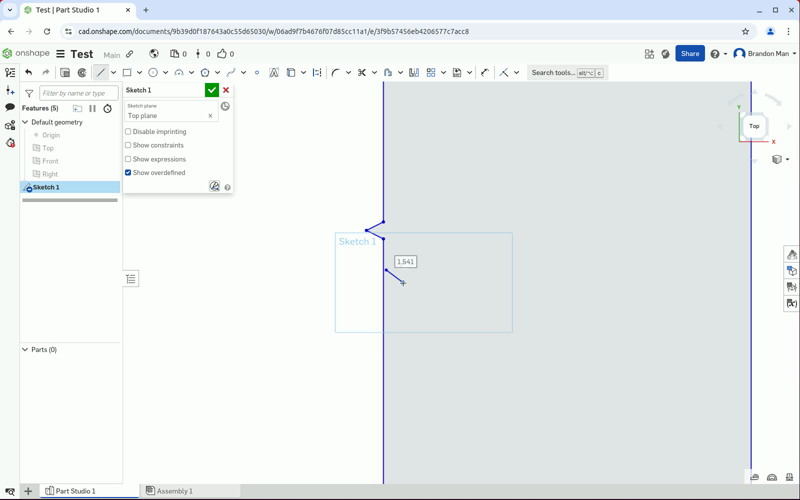
scroll(-6)
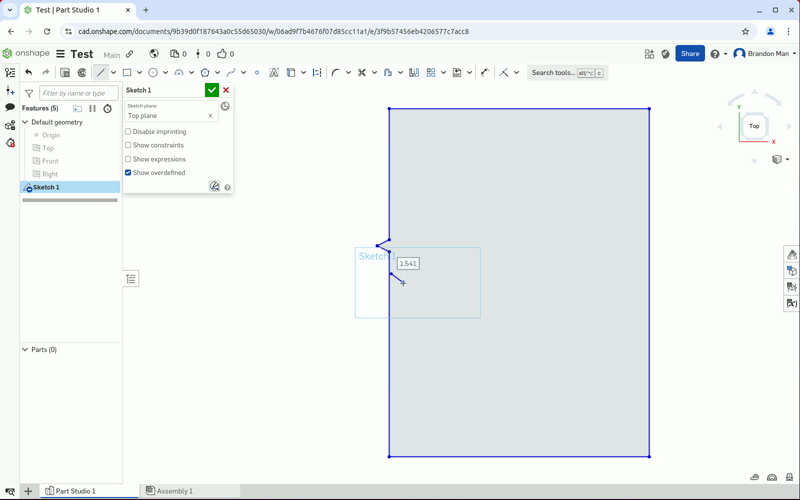
scroll(-6)
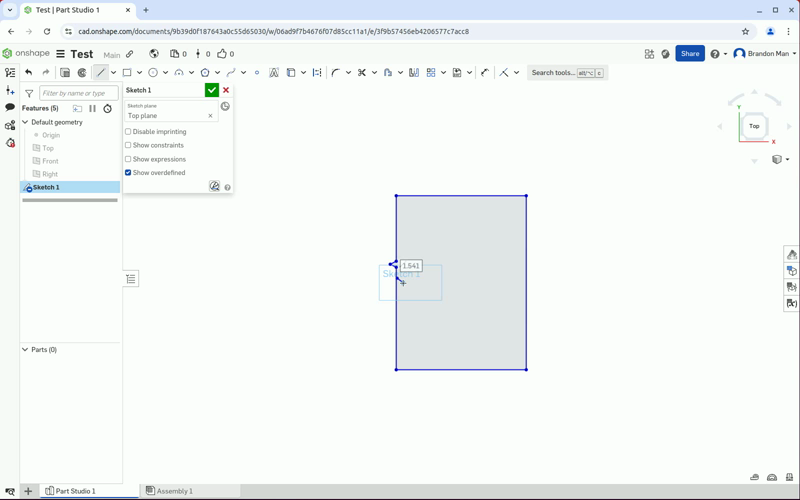
key_up(shift)
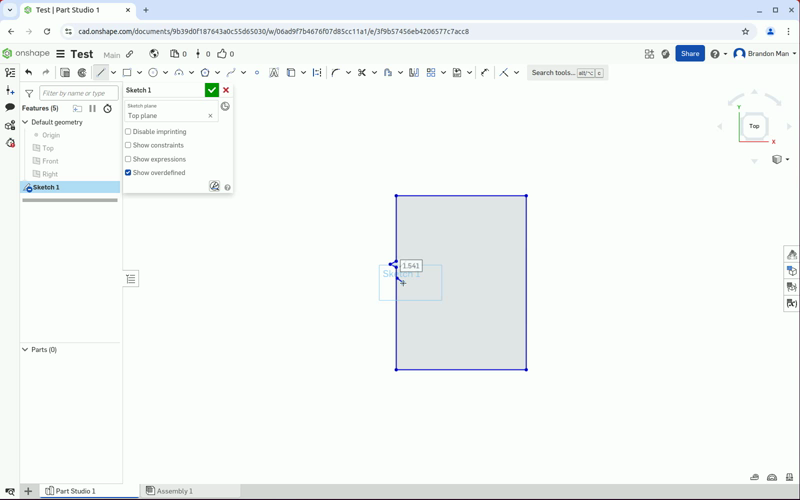
key_down(shift)
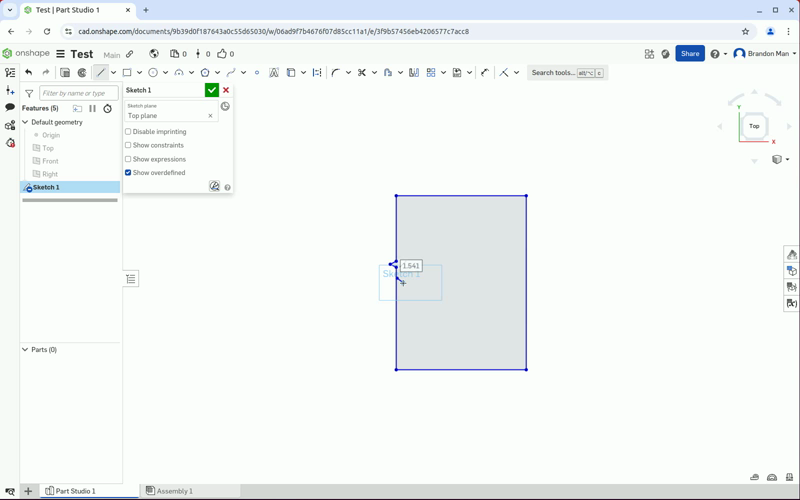
mouse_move(433, 282)
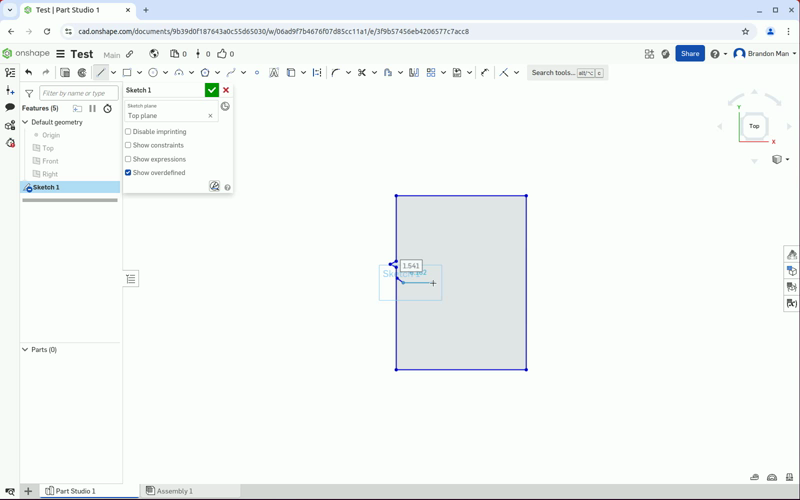
mouse_move(411, 282)
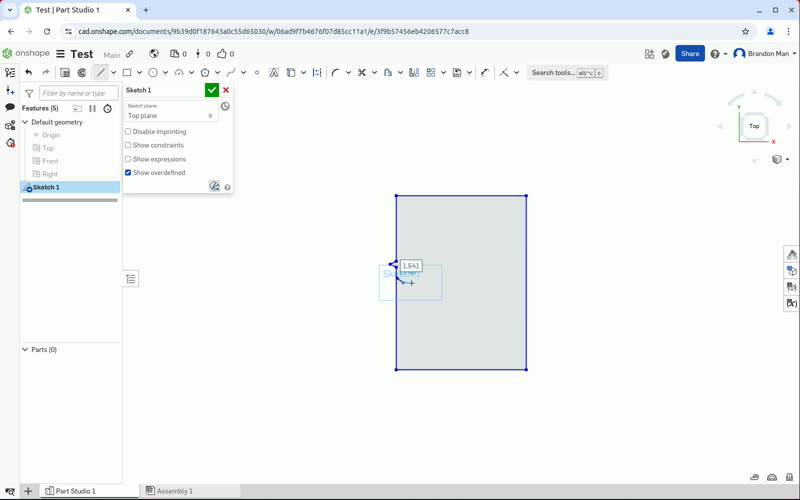
click(411, 282)
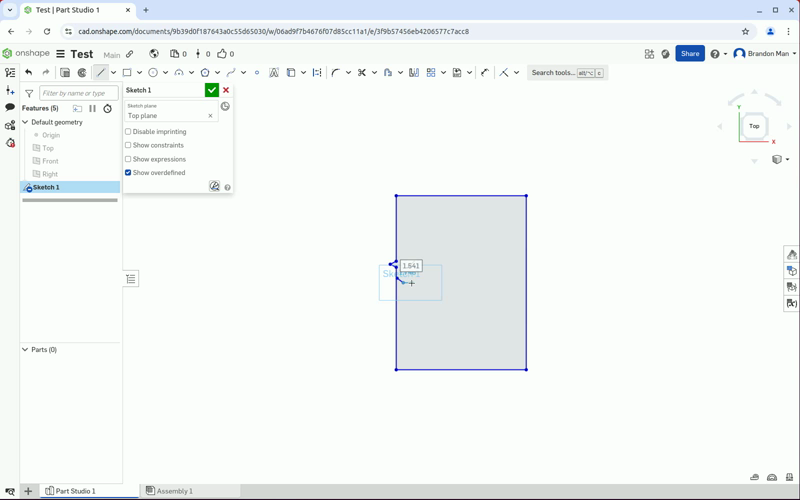
key_up(shift)
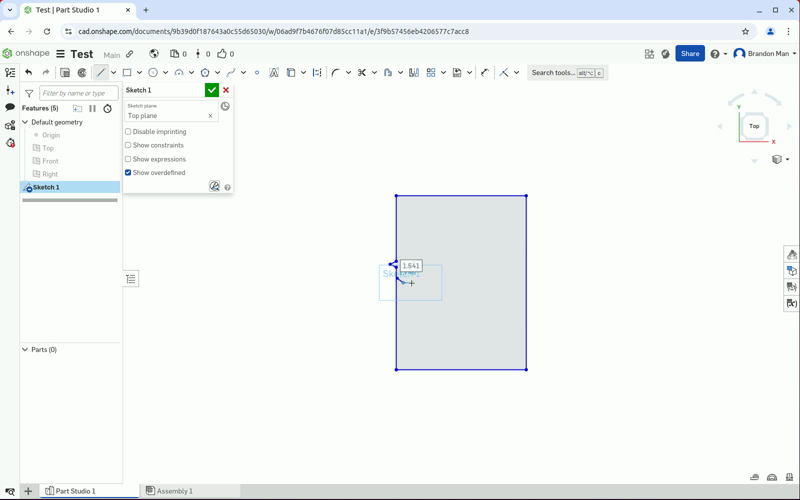
key_down(shift)
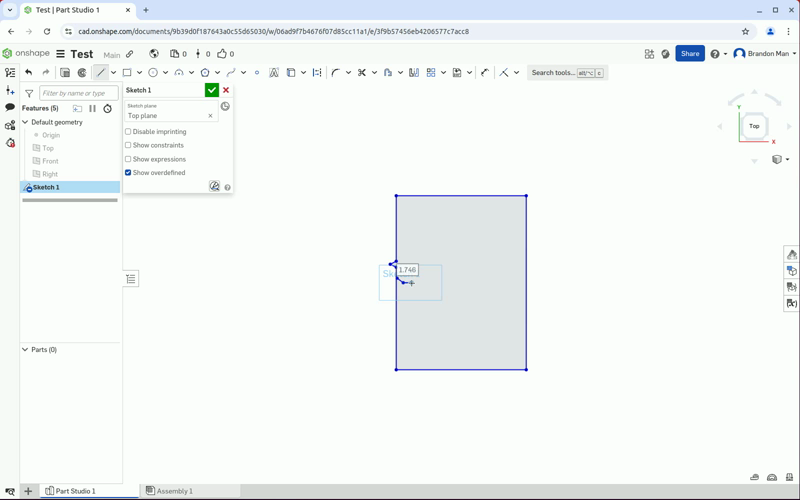
mouse_move(441, 282)
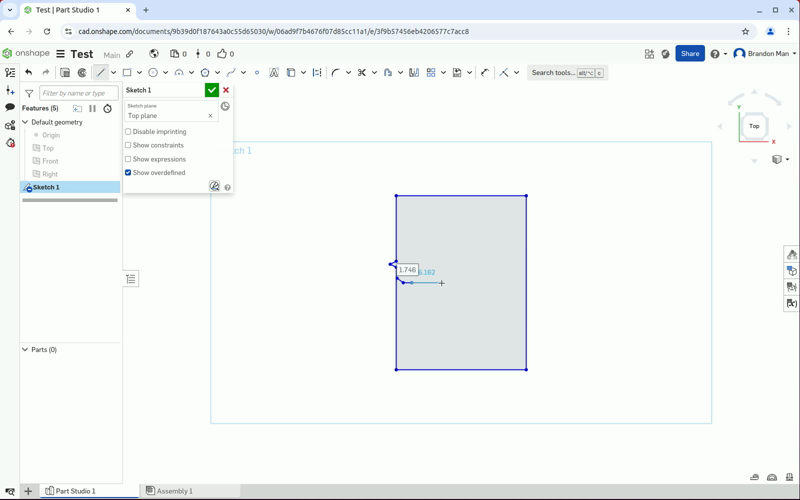
mouse_move(411, 229)
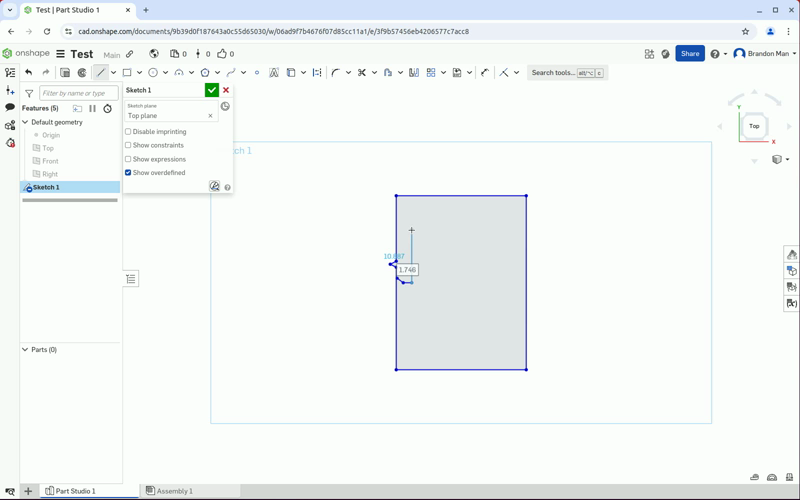
click(411, 229)
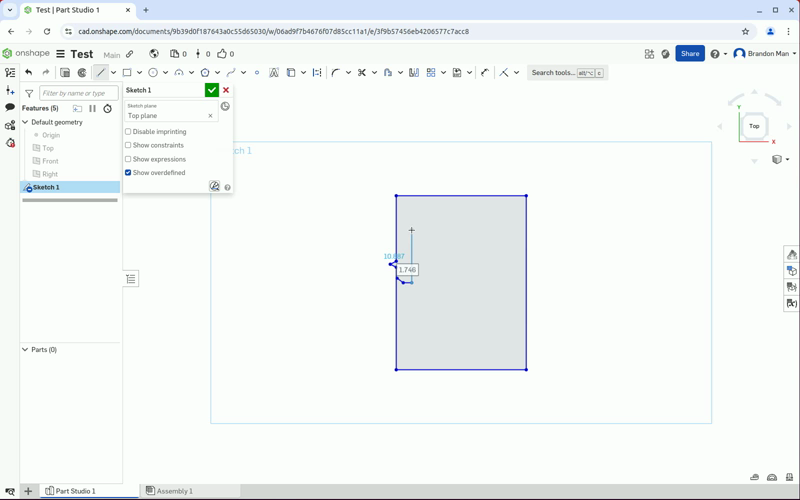
key_up(shift)
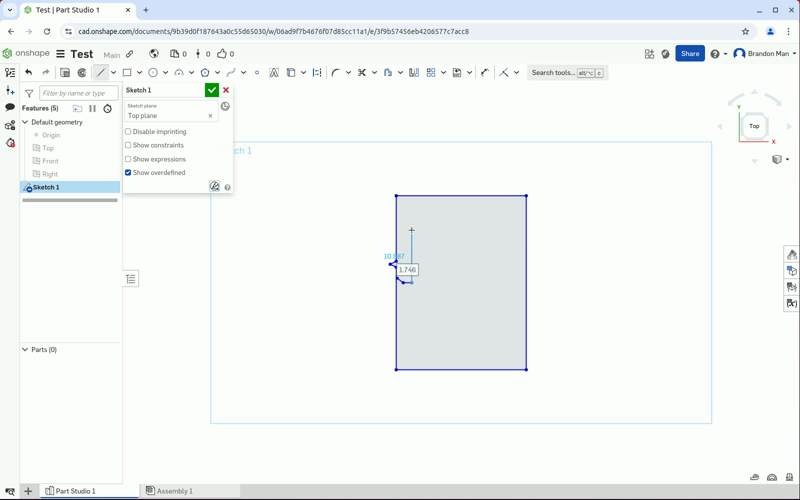
key_down(shift)
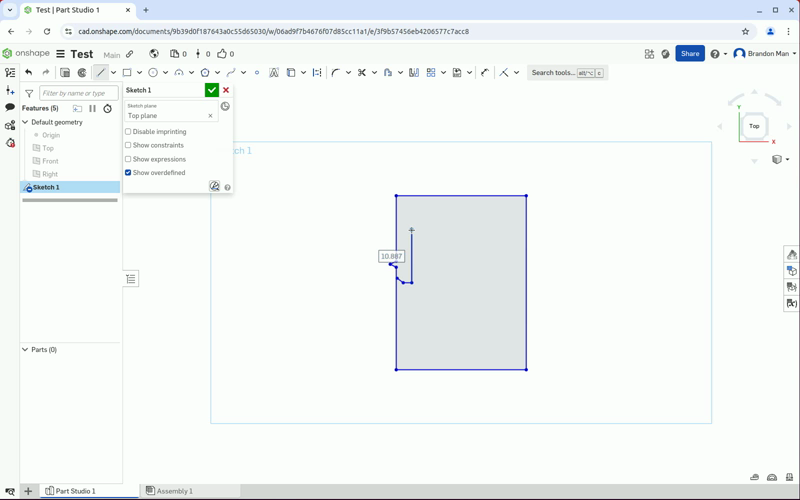
mouse_move(441, 229)
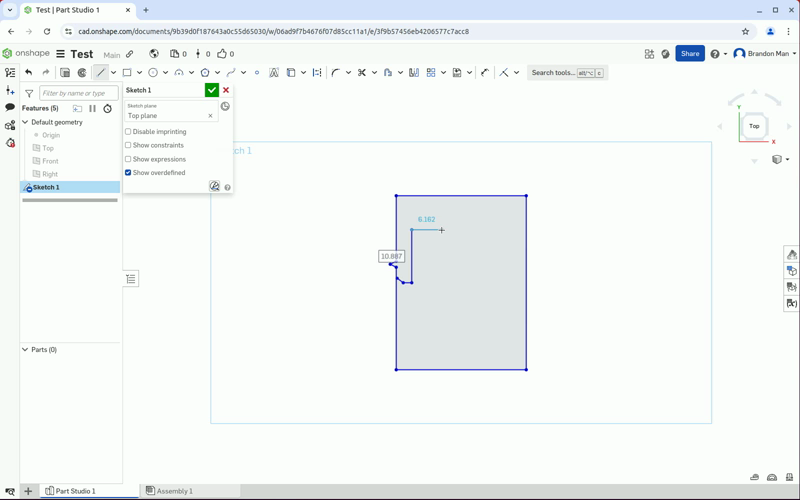
mouse_move(403, 229)
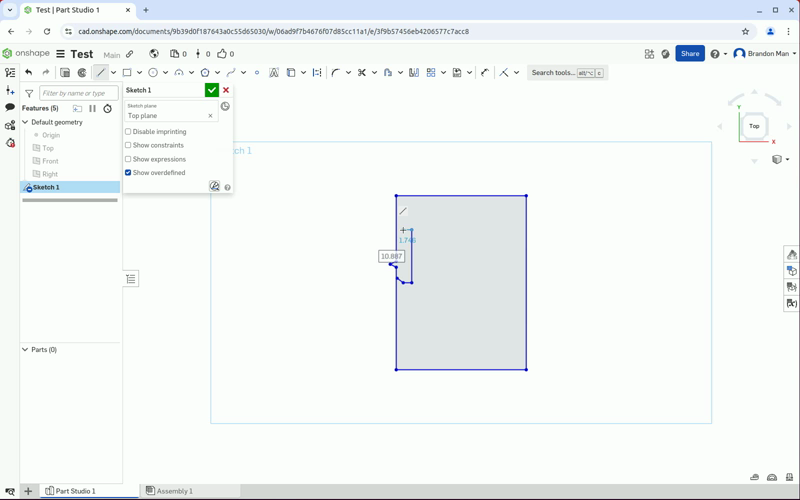
click(403, 229)
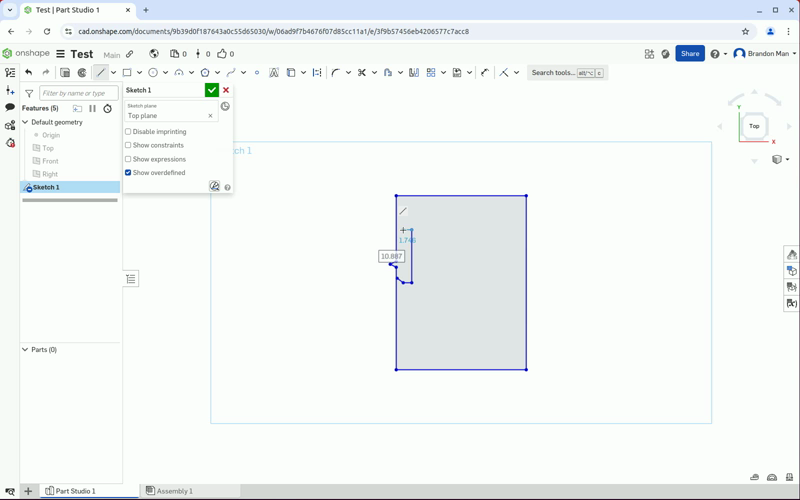
key_up(shift)
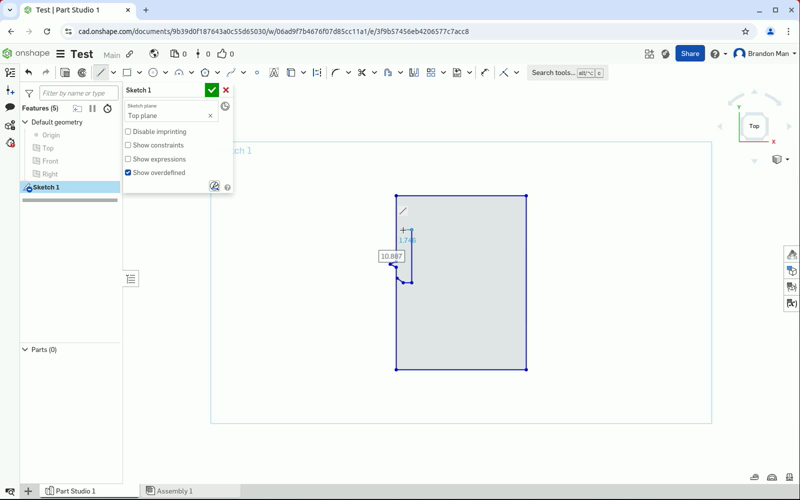
key_down(shift)
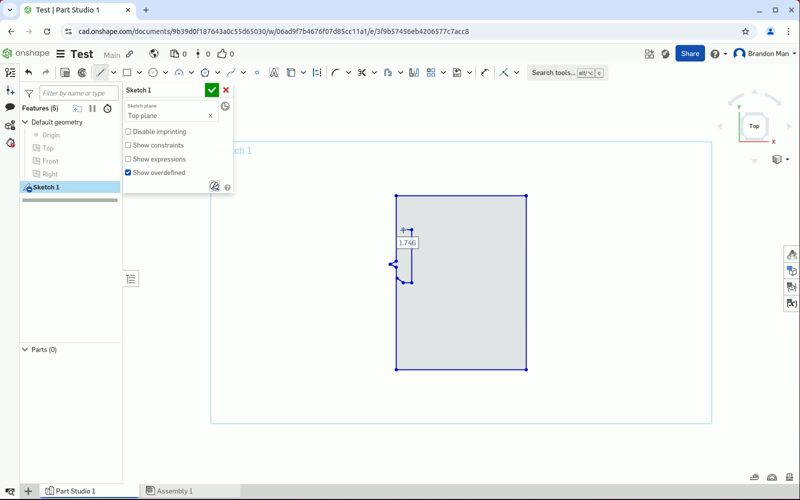
mouse_move(433, 229)
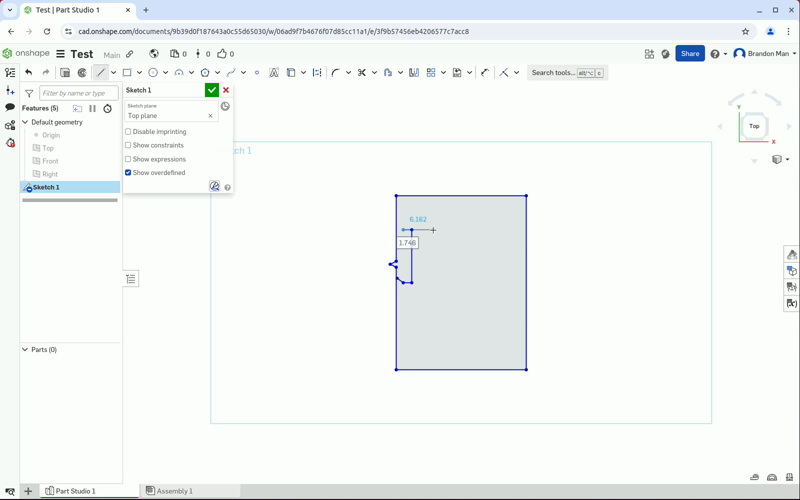
mouse_move(397, 235)
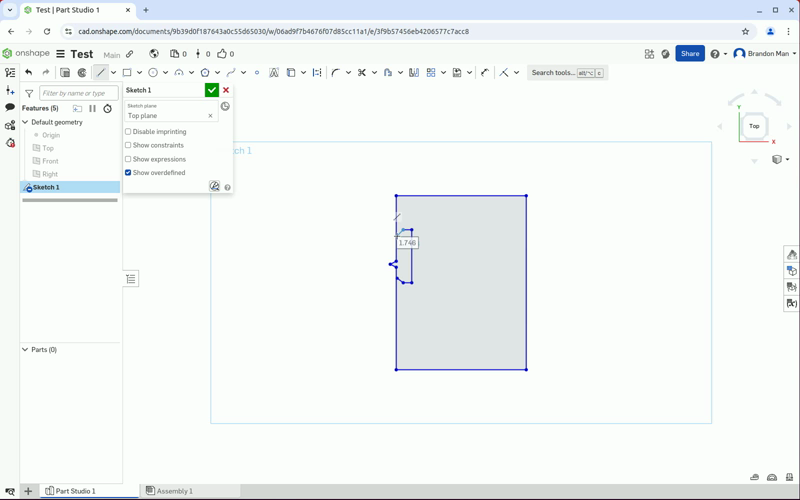
click(397, 235)
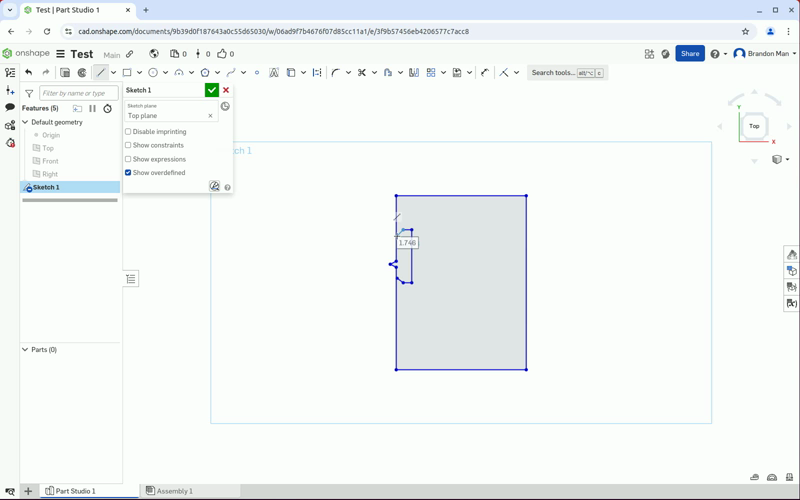
key_up(shift)
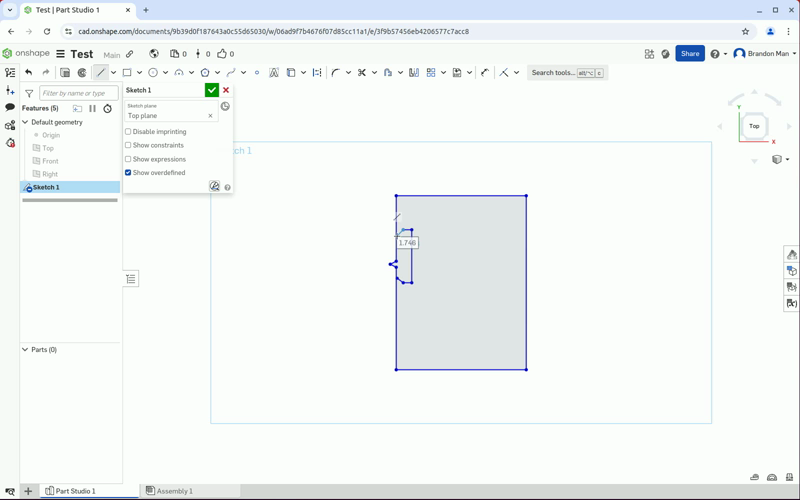
key_down(shift)
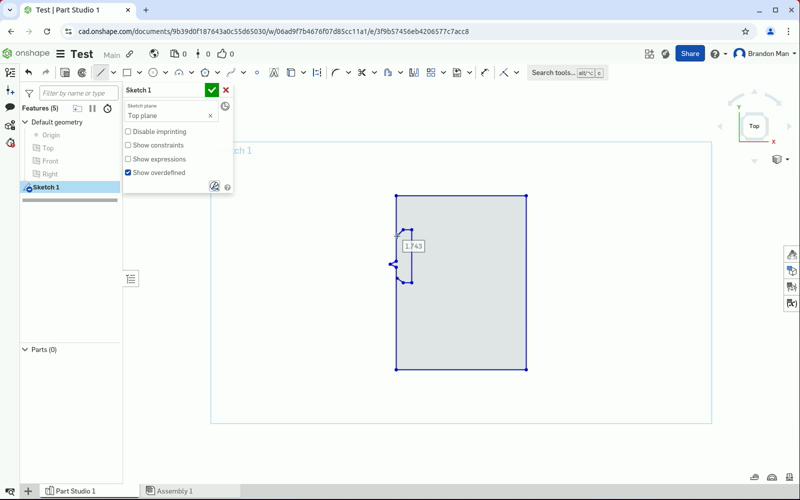
mouse_move(427, 235)
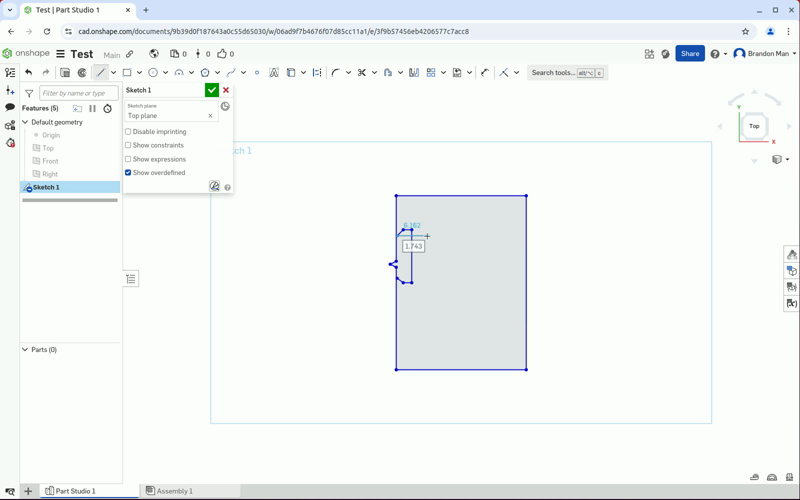
mouse_move(403, 240)
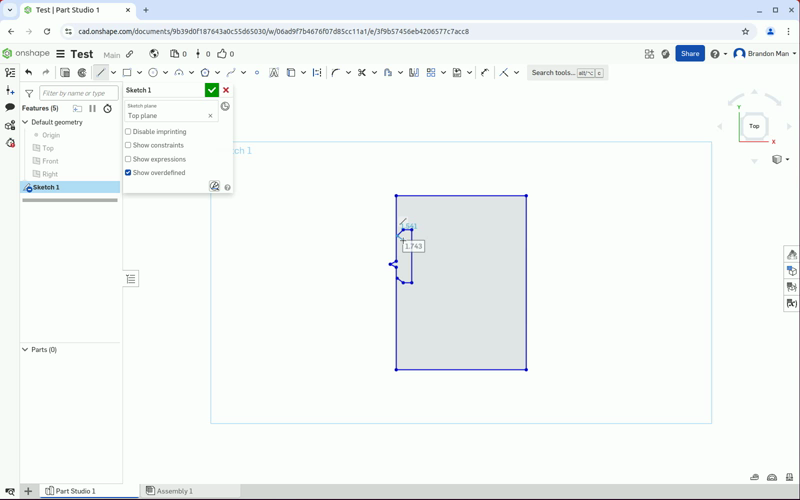
scroll(6)
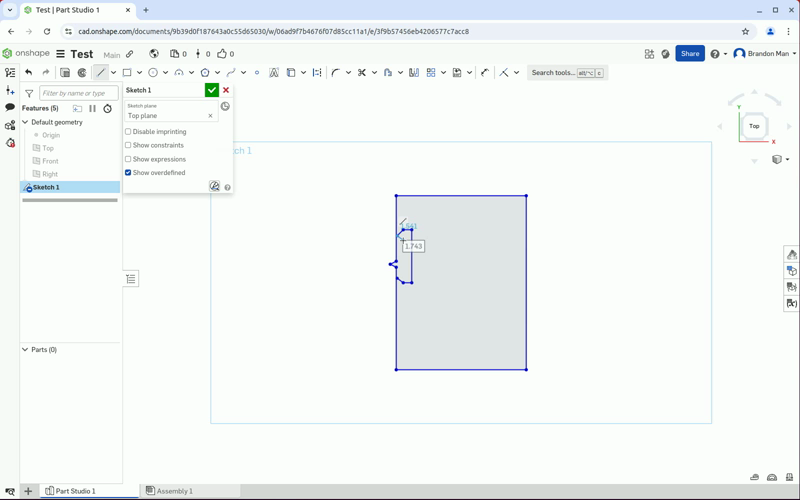
scroll(6)
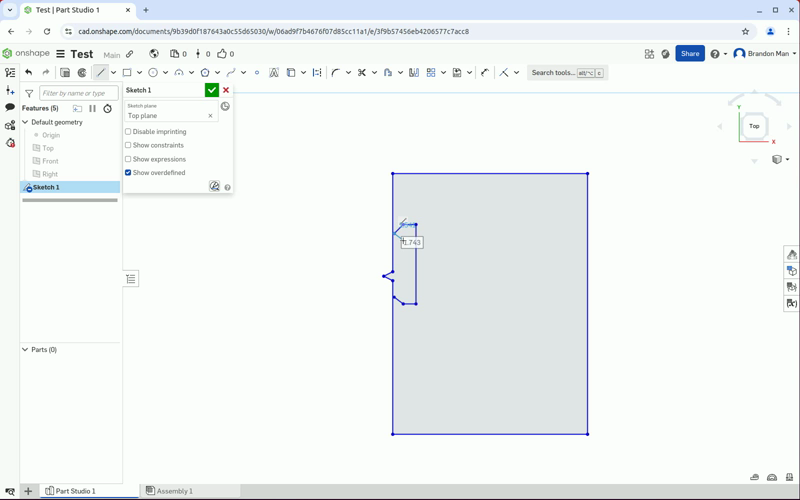
scroll(6)
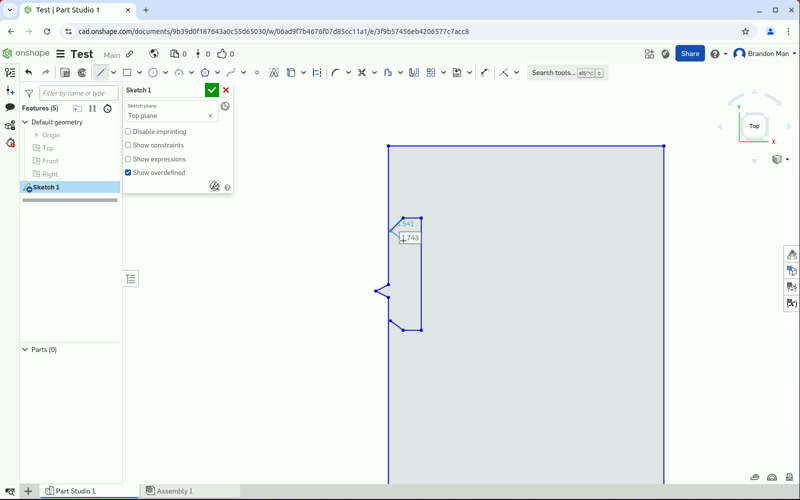
scroll(6)
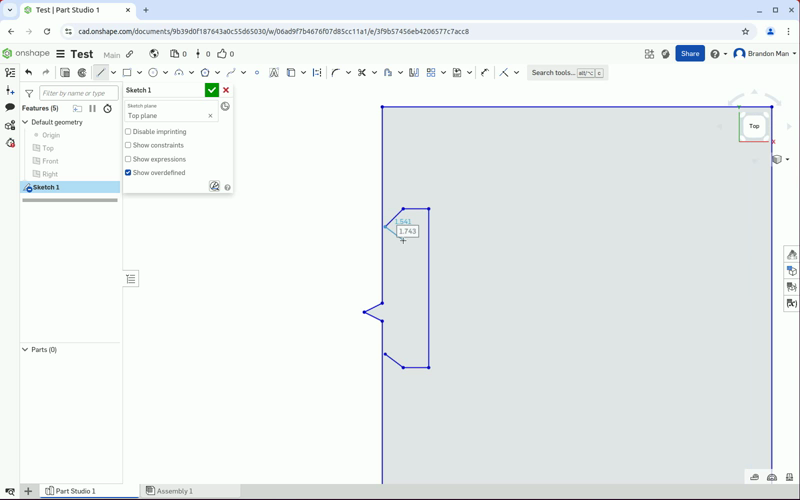
scroll(6)
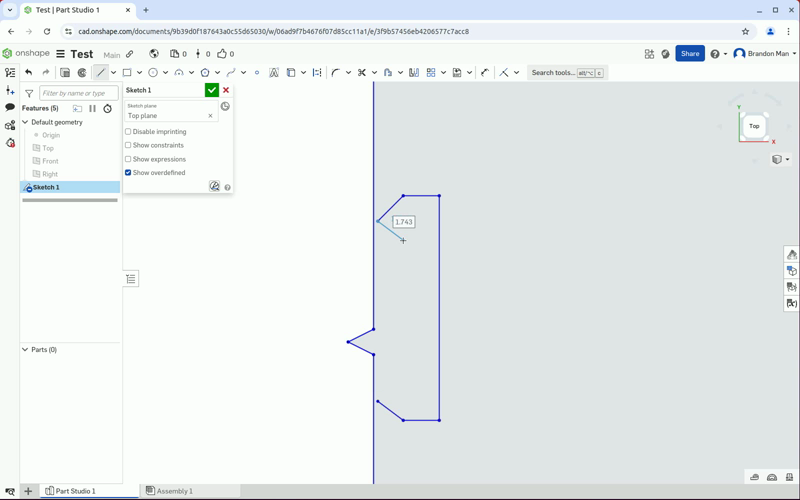
scroll(6)
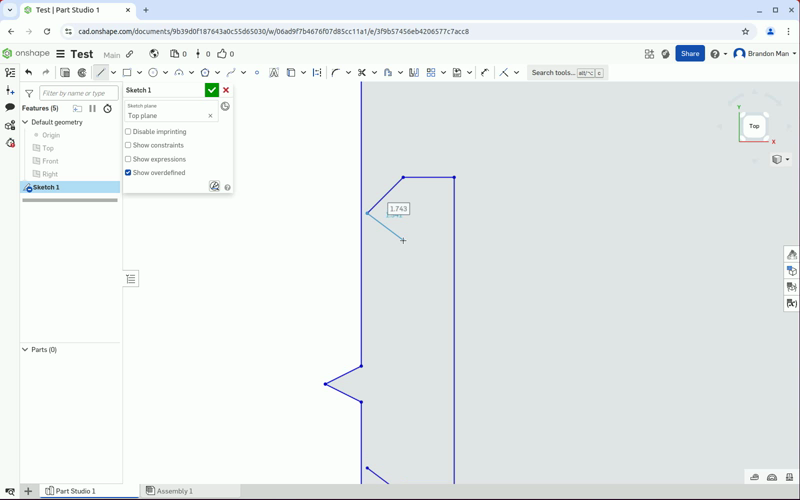
scroll(6)
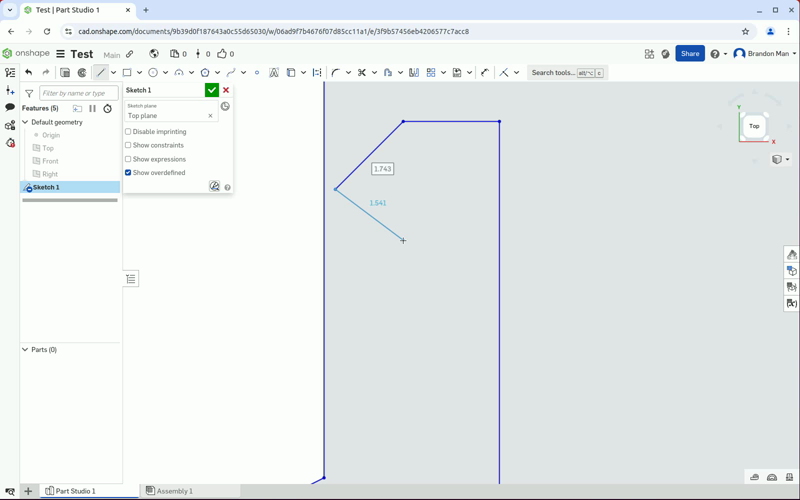
click(403, 240)
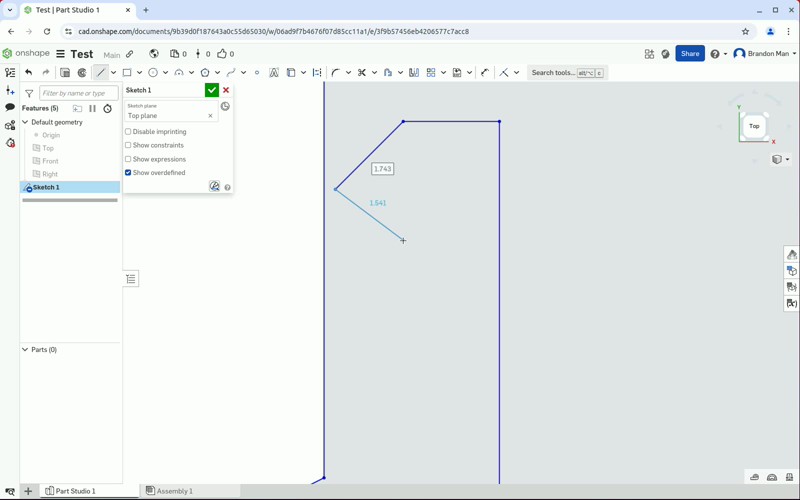
scroll(-6)
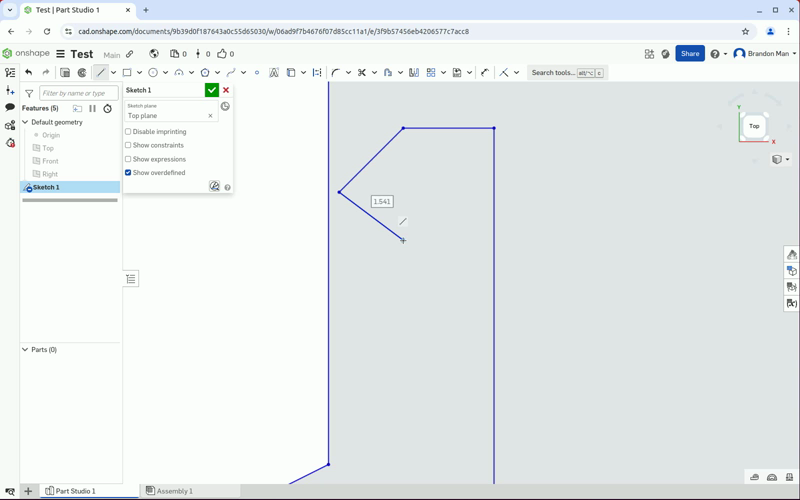
scroll(-6)
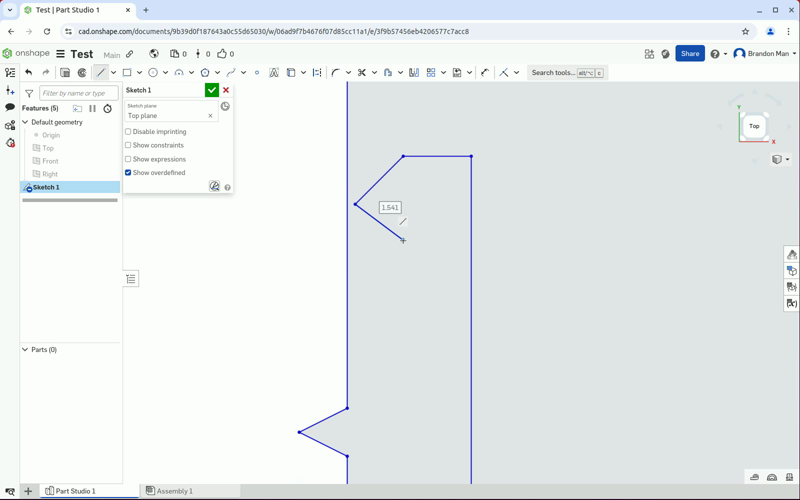
scroll(-6)
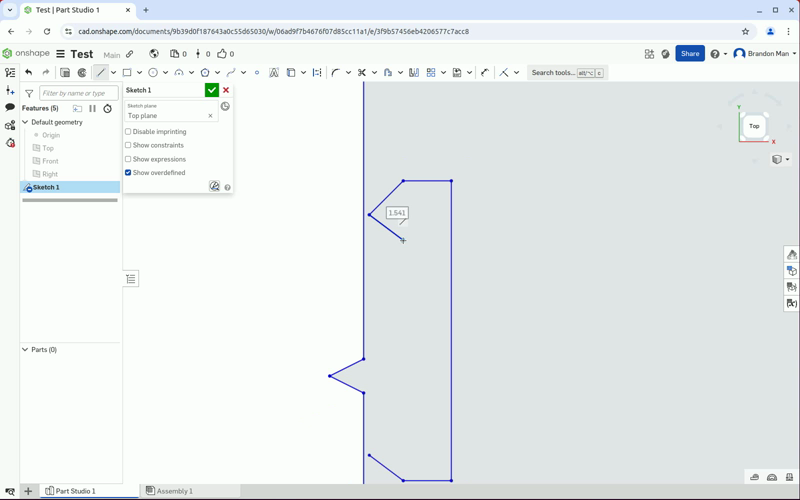
scroll(-6)
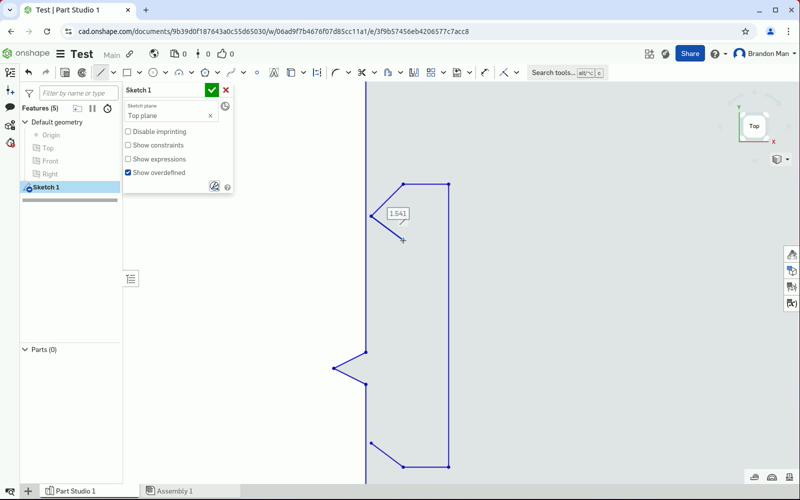
scroll(-6)
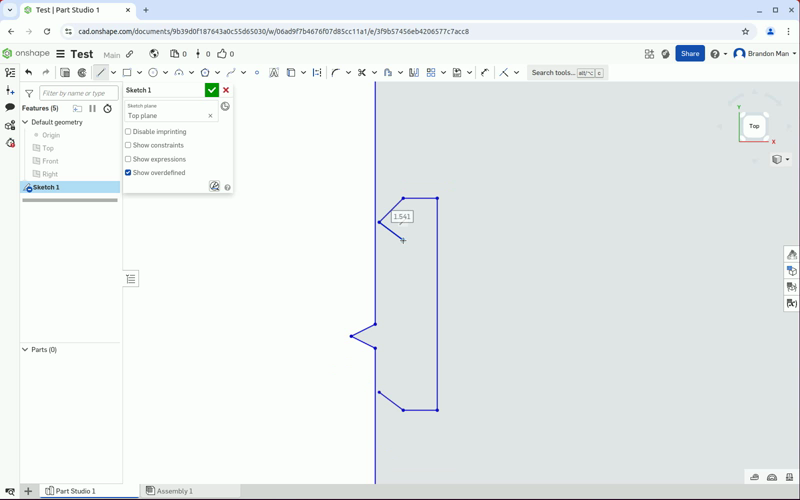
scroll(-6)
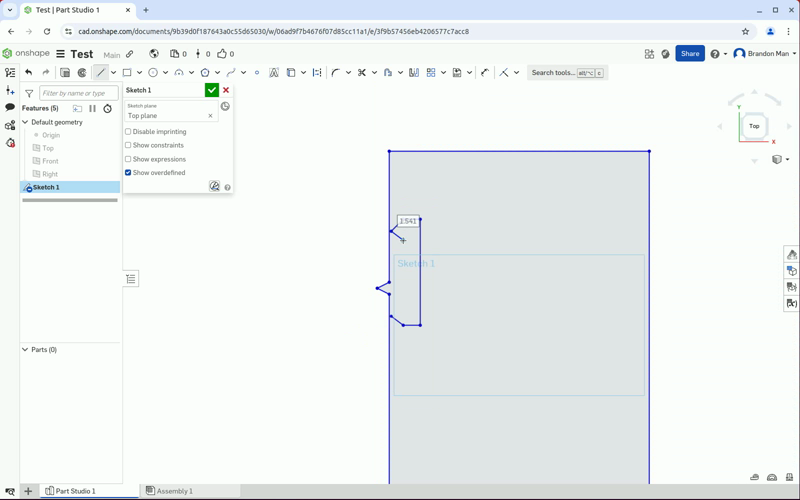
scroll(-6)
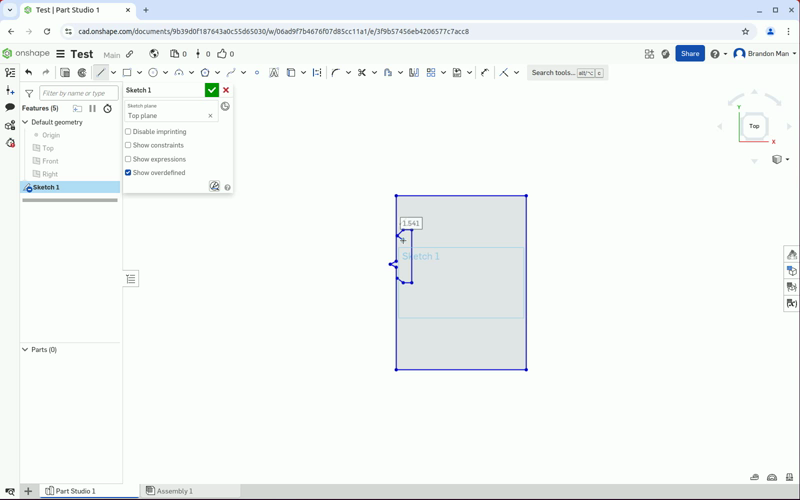
key_up(shift)
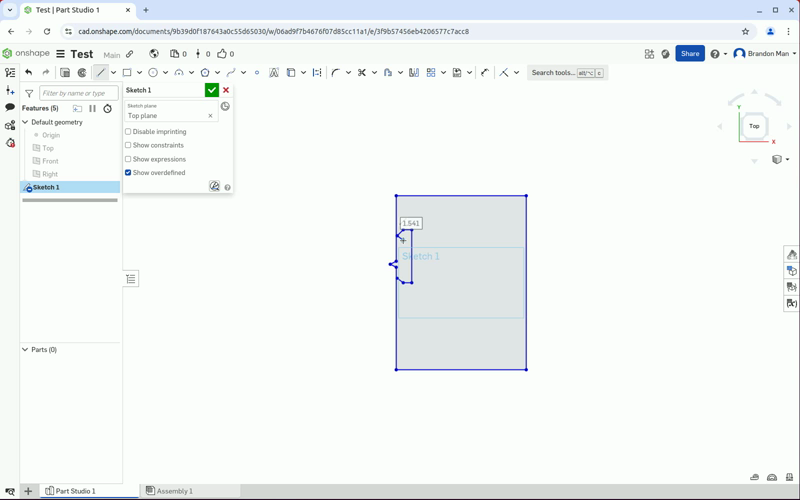
key_down(shift)
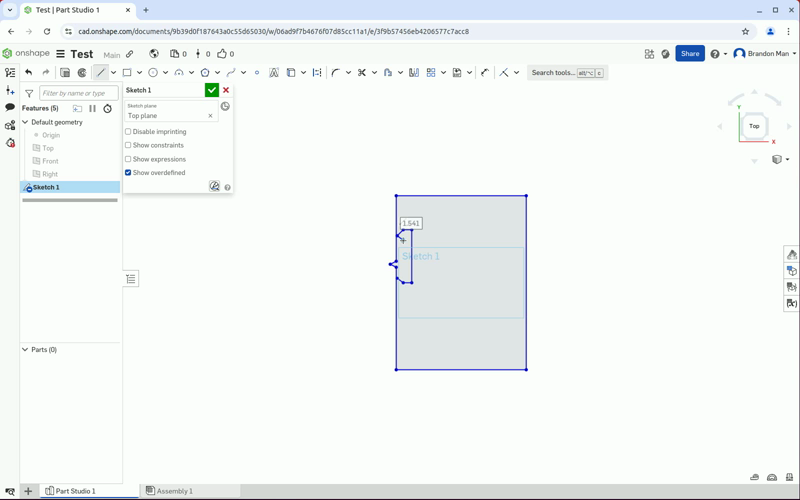
mouse_move(433, 240)
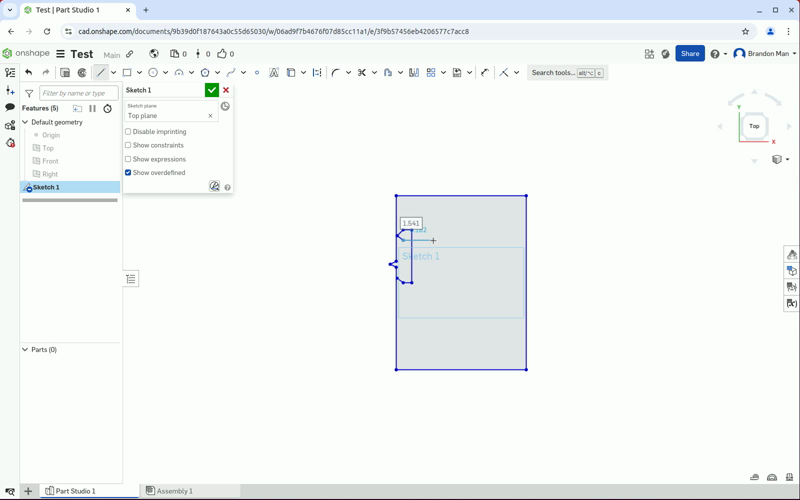
mouse_move(403, 274)
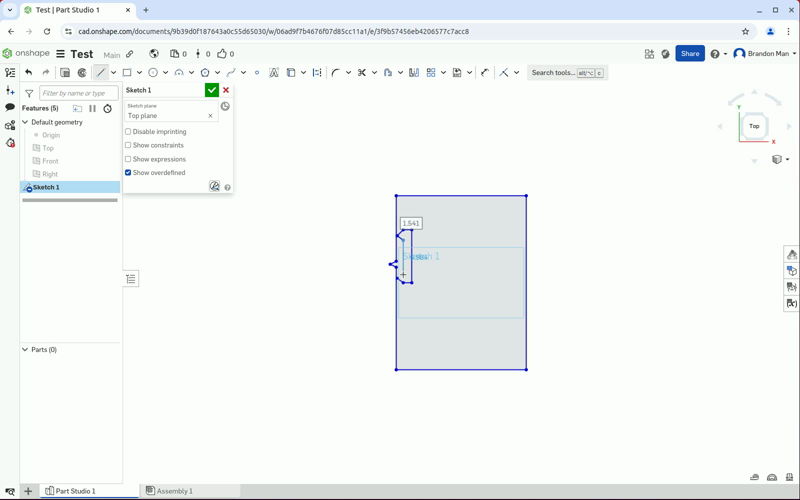
click(403, 274)
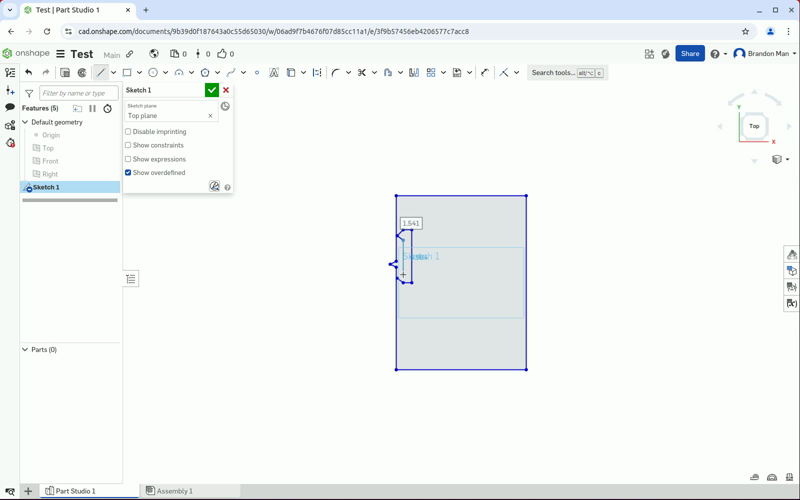
key_up(shift)
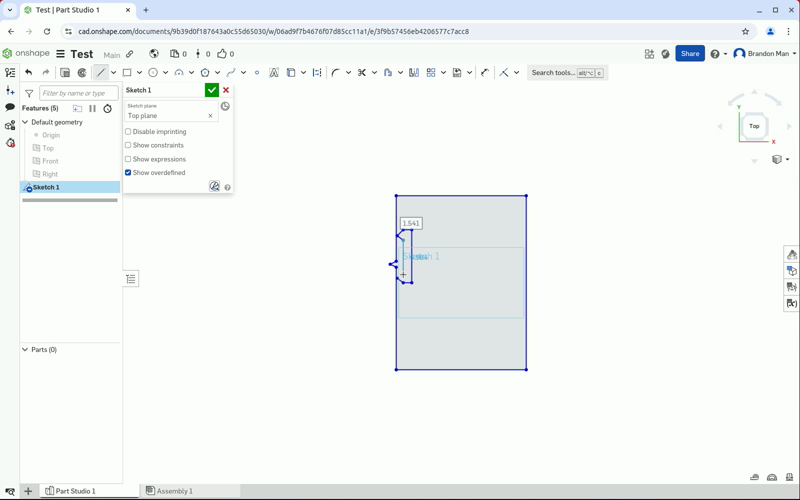
mouse_move(433, 274)
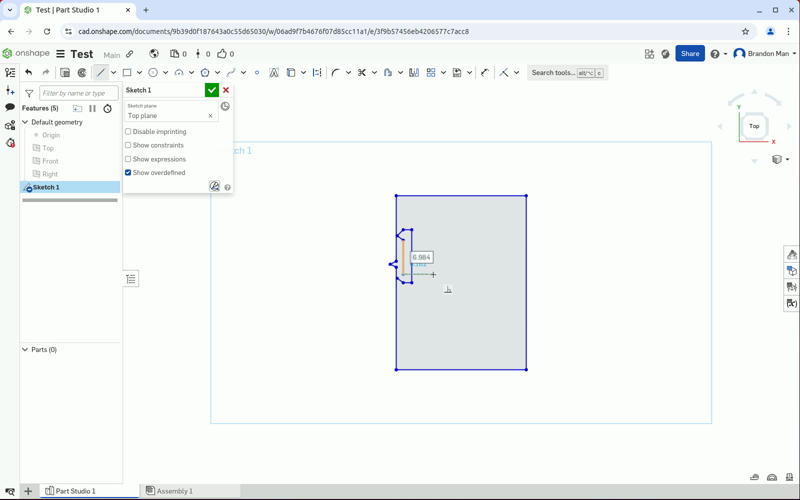
key_down(shift)
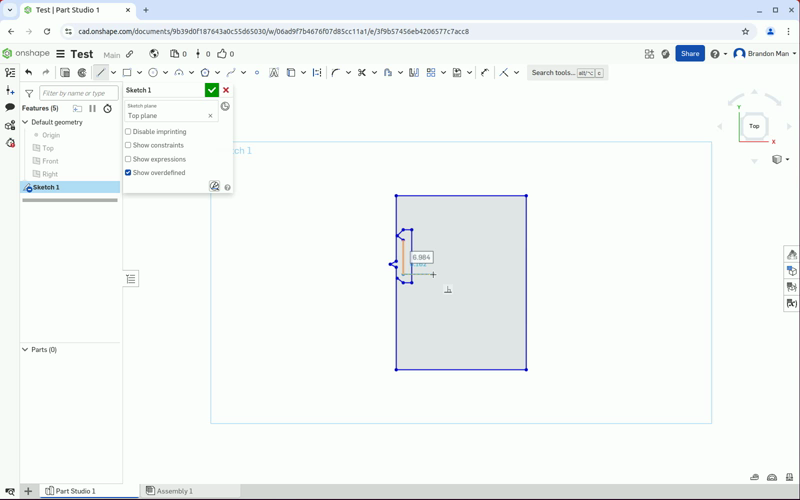
mouse_move(397, 278)
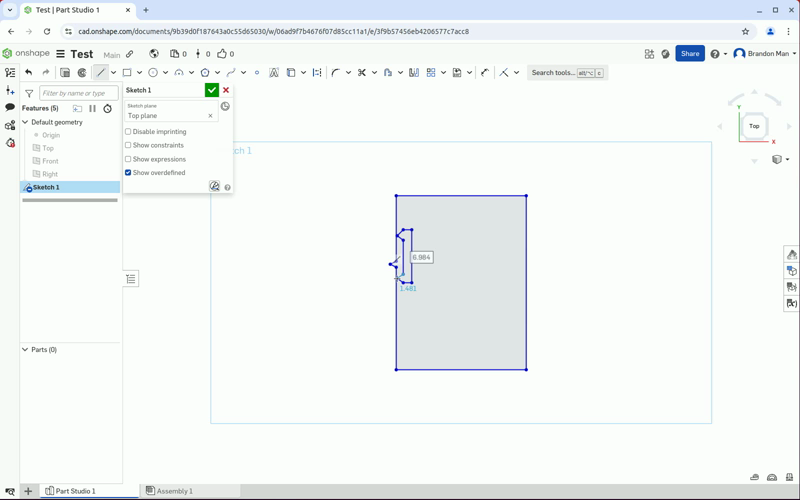
scroll(6)
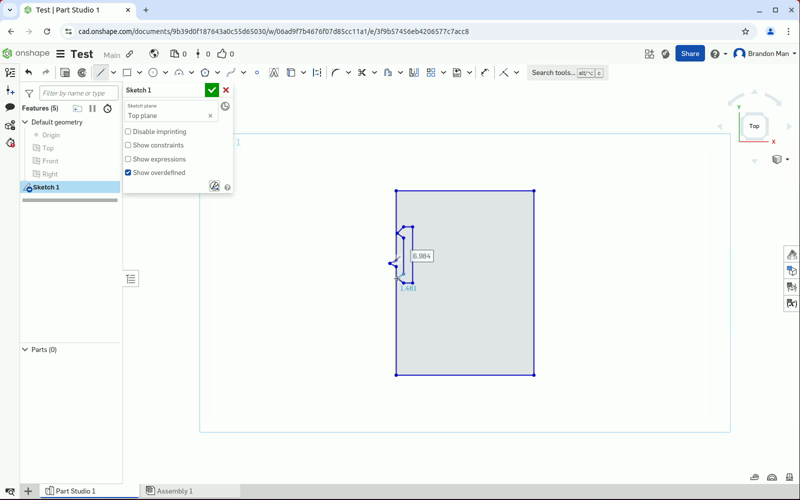
scroll(6)
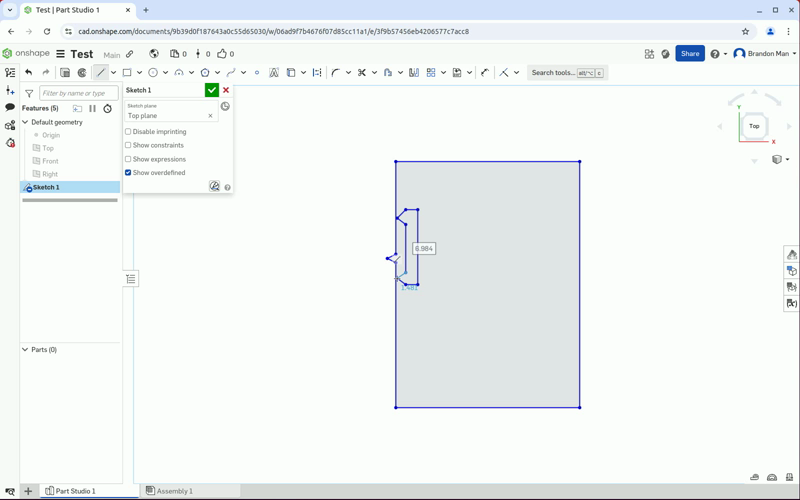
scroll(6)
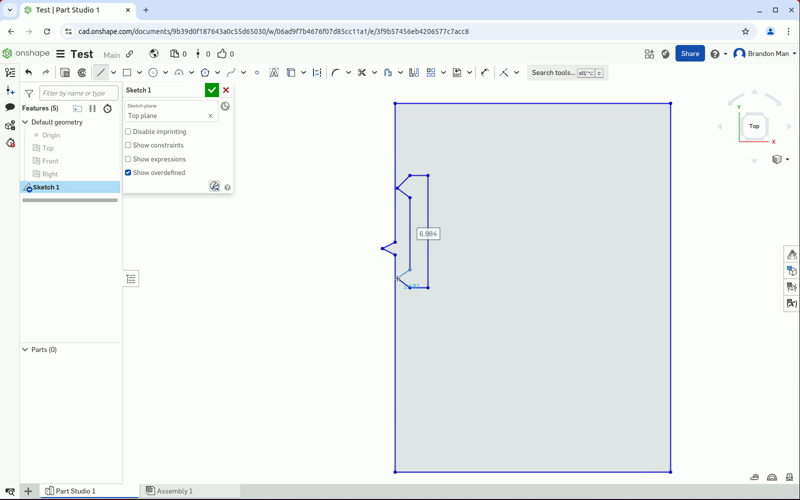
scroll(6)
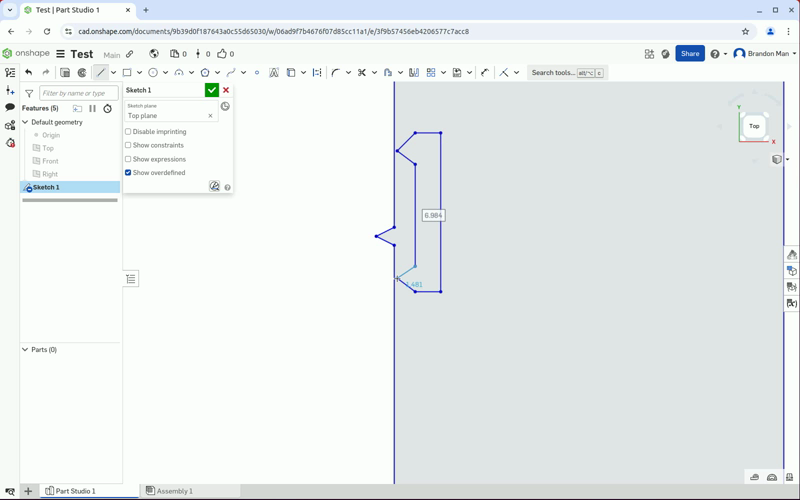
scroll(6)
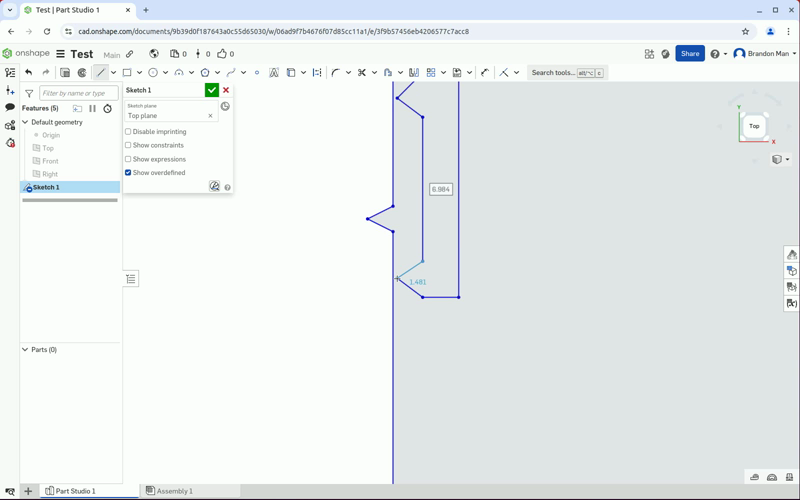
scroll(6)
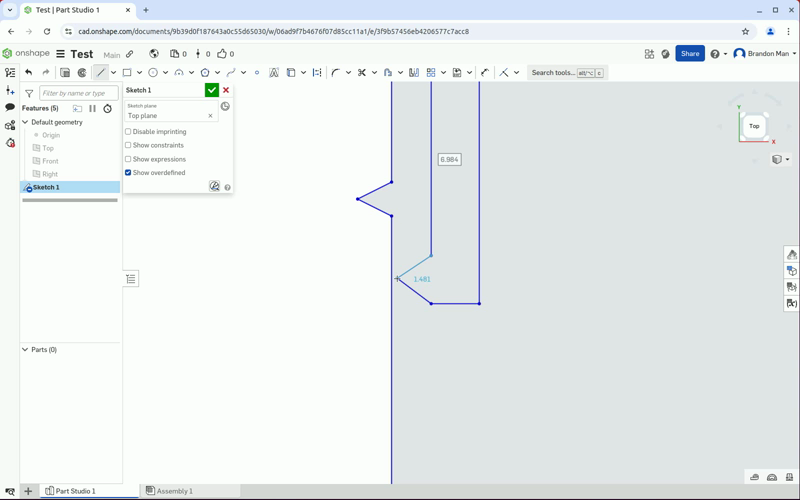
scroll(6)
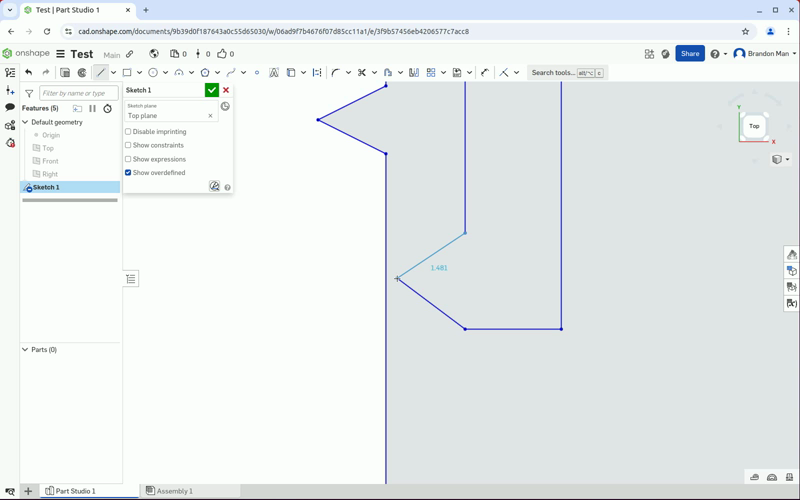
key_up(shift)
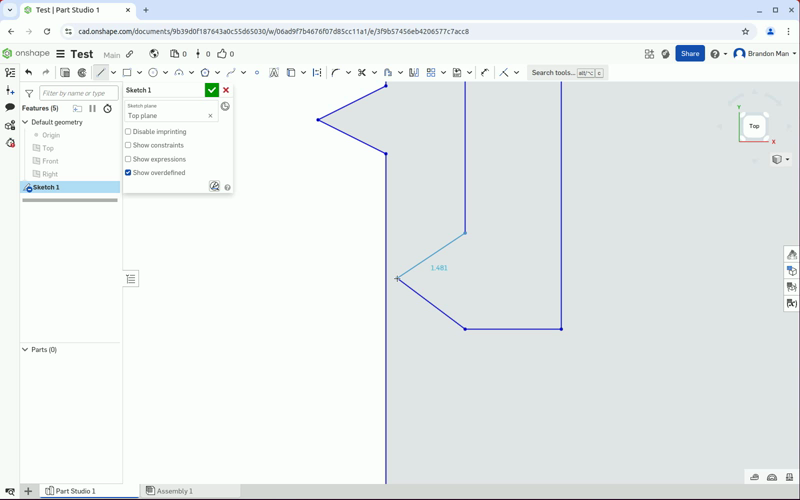
click(397, 278)
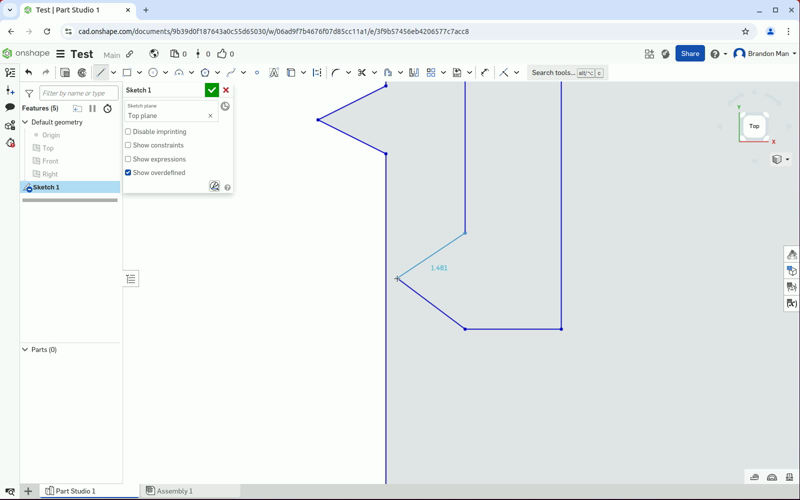
scroll(-6)
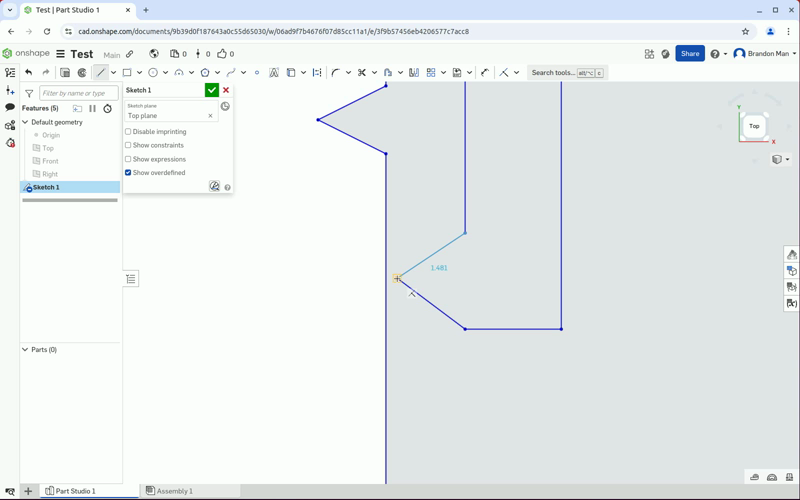
scroll(-6)
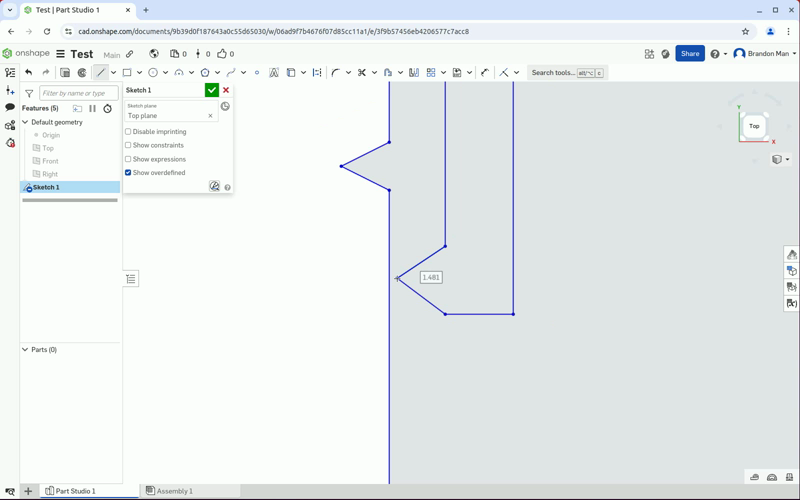
scroll(-6)
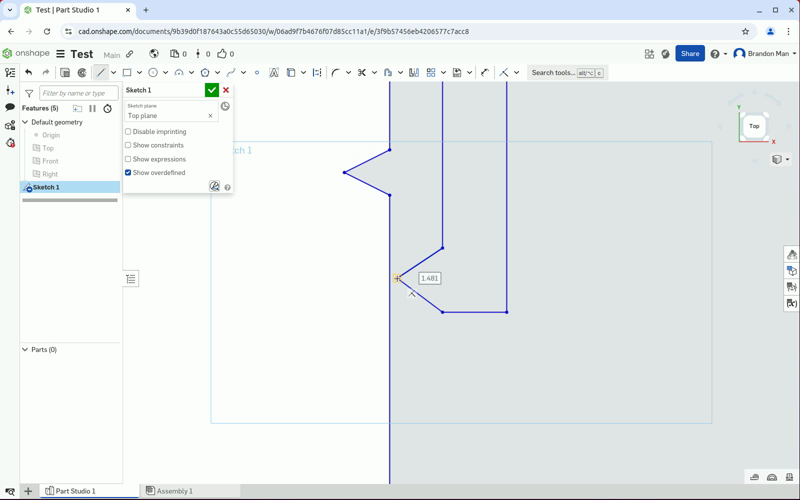
scroll(-6)
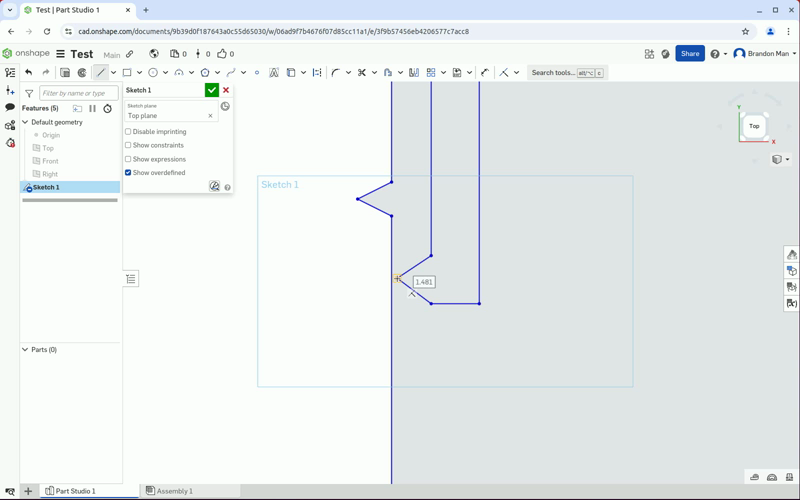
scroll(-6)
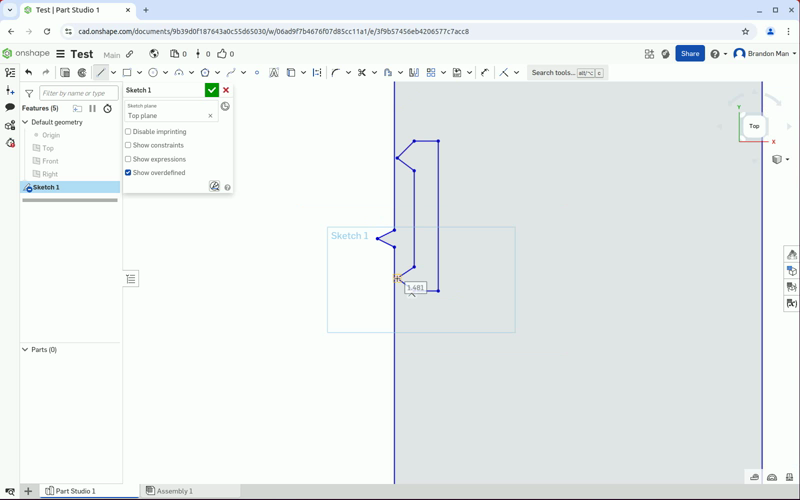
scroll(-6)
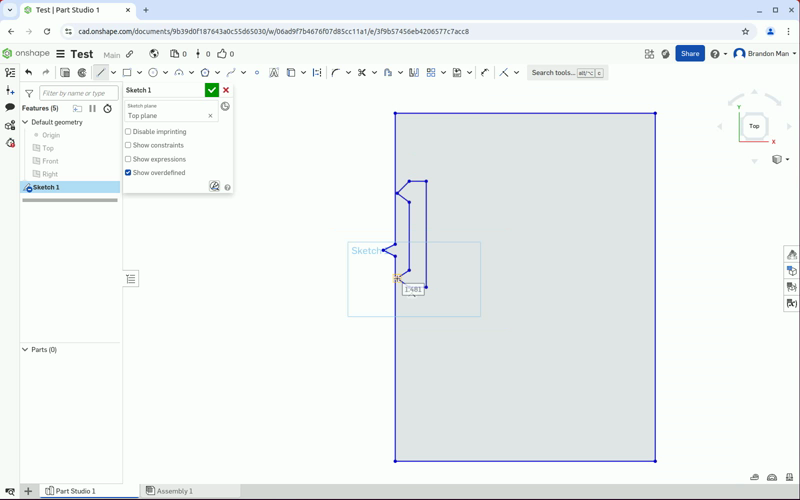
scroll(-6)
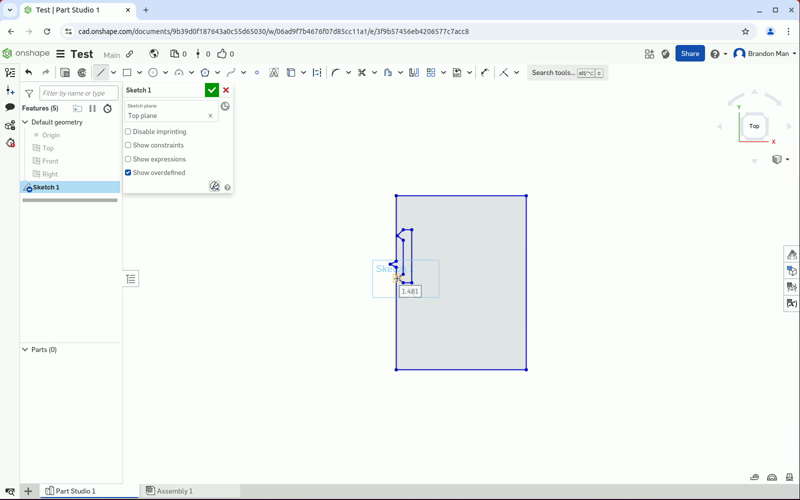
key(esc)
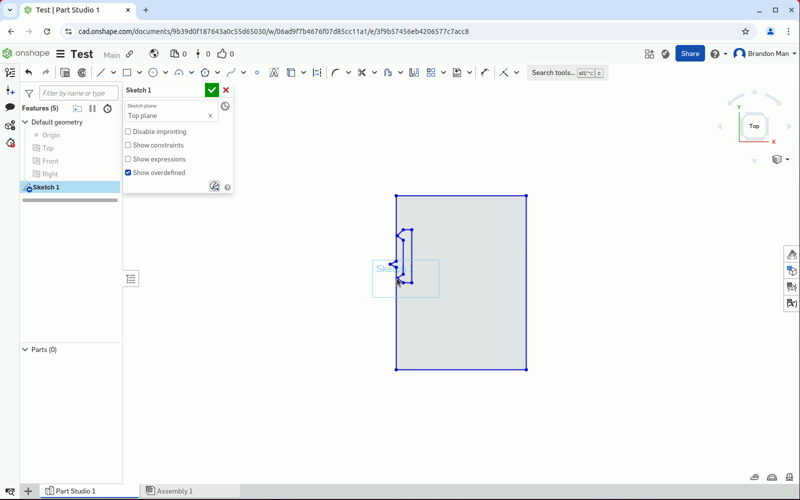
mouse_move(442, 223)
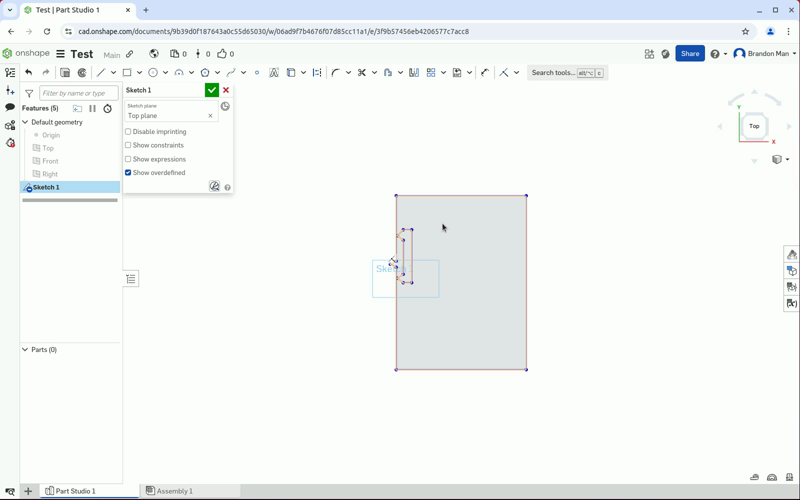
click(442, 223)
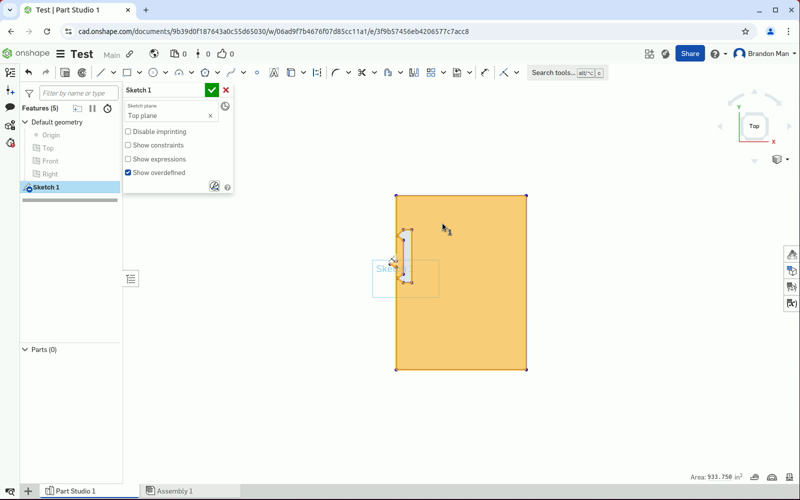
mouse_move(73, 352)
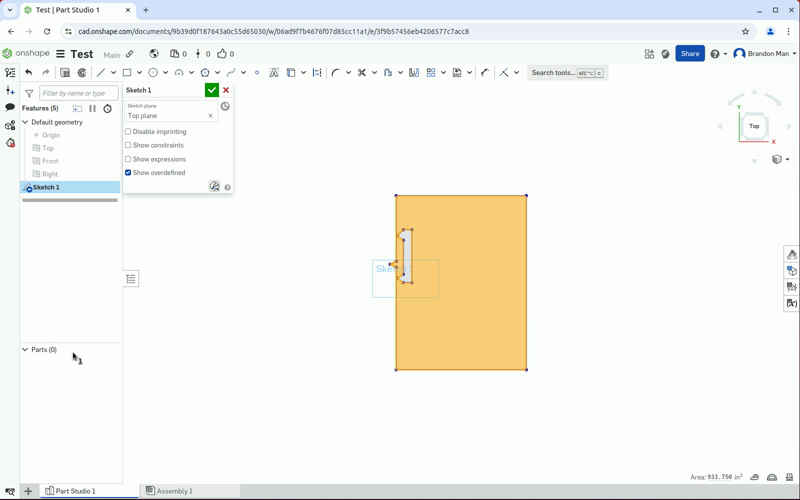
key(shift+y)
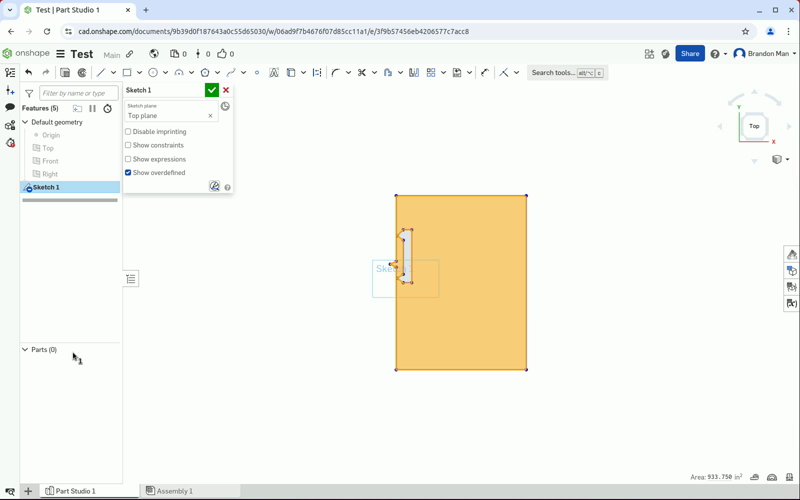
key(shift+e)
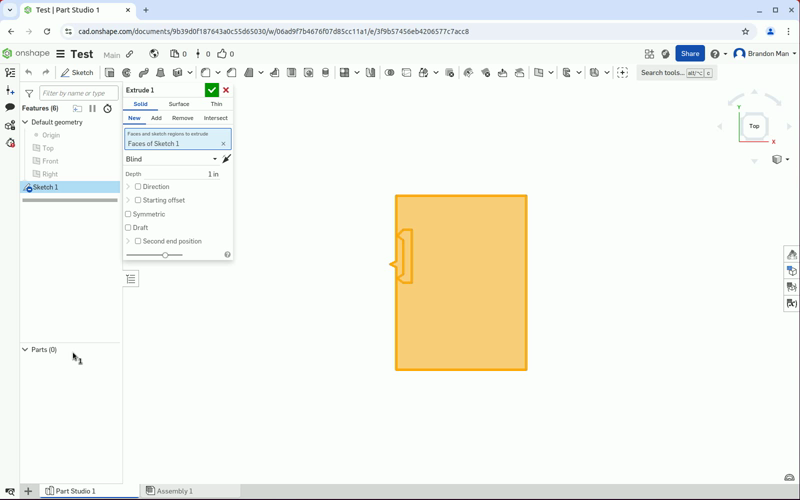
mouse_move(143, 106)
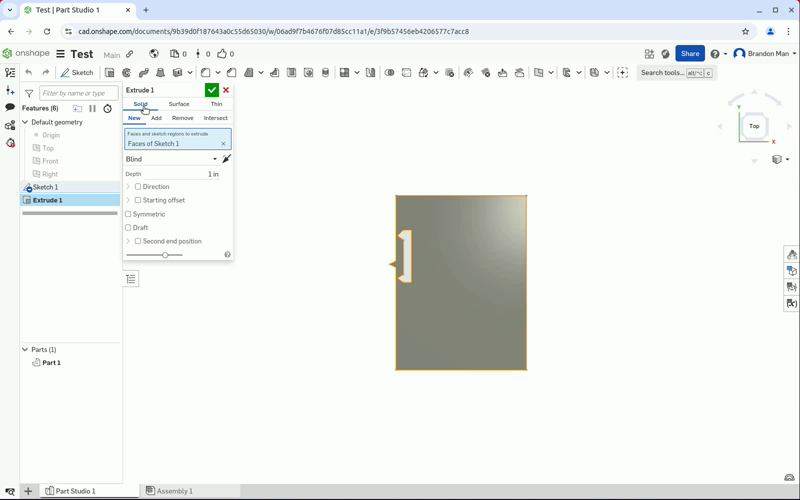
click(143, 106)
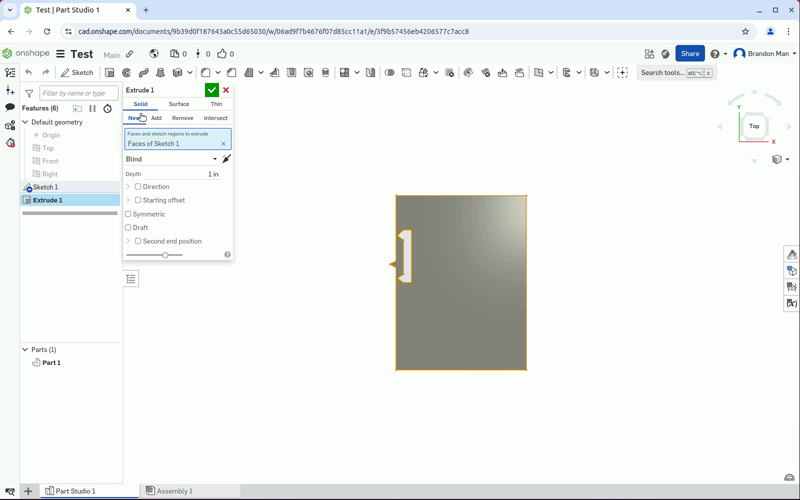
mouse_move(137, 120)
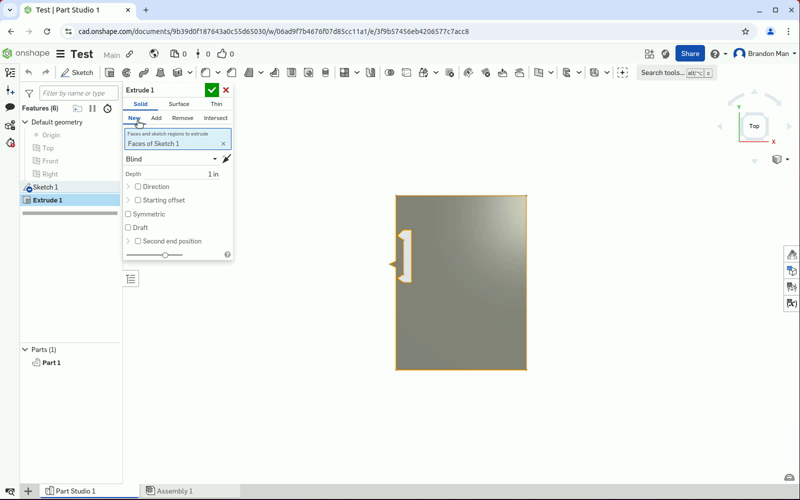
click(137, 120)
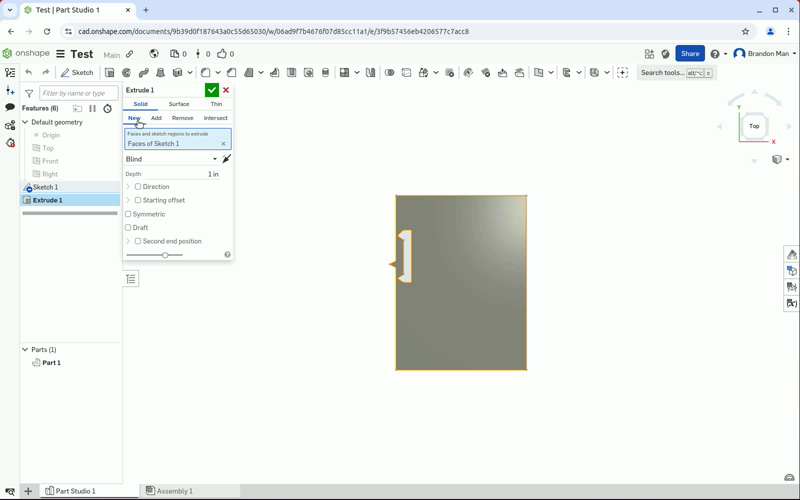
key(tab, 4)
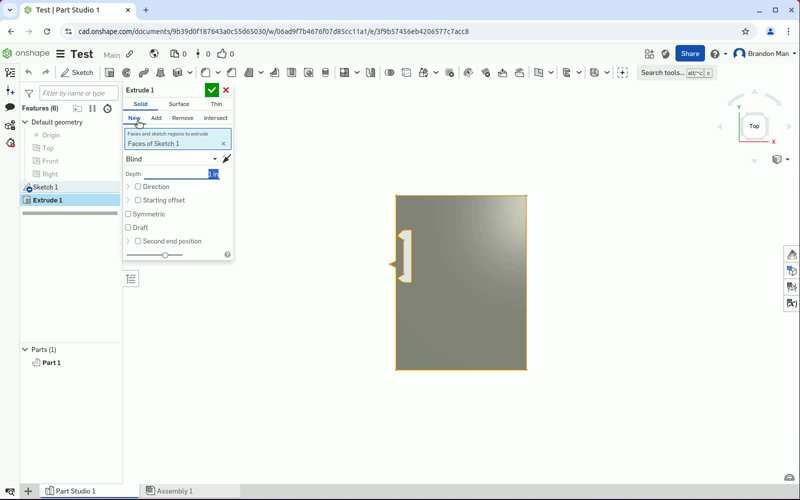
text(0.963)
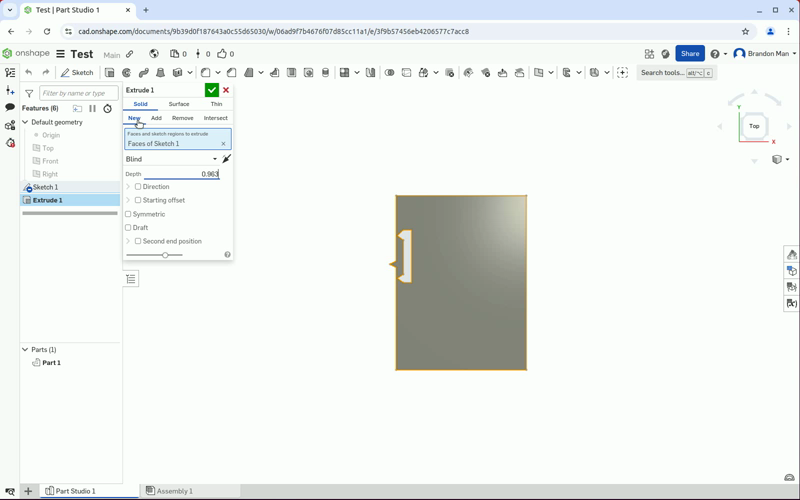
key(enter)
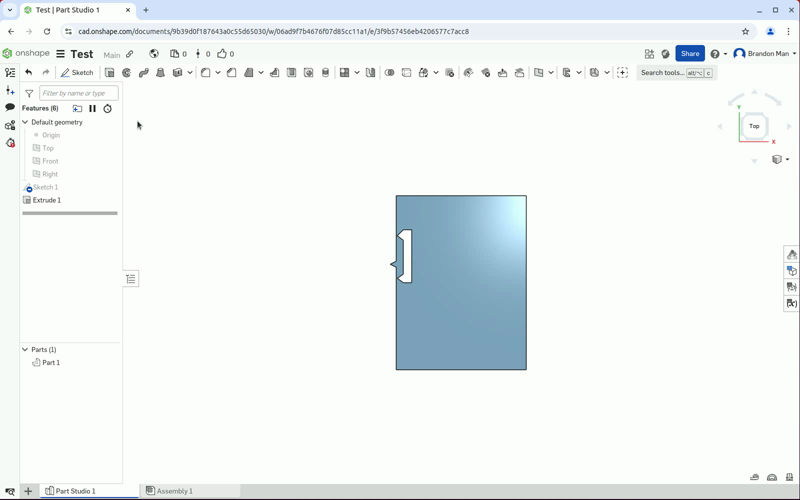
key(shift+h)
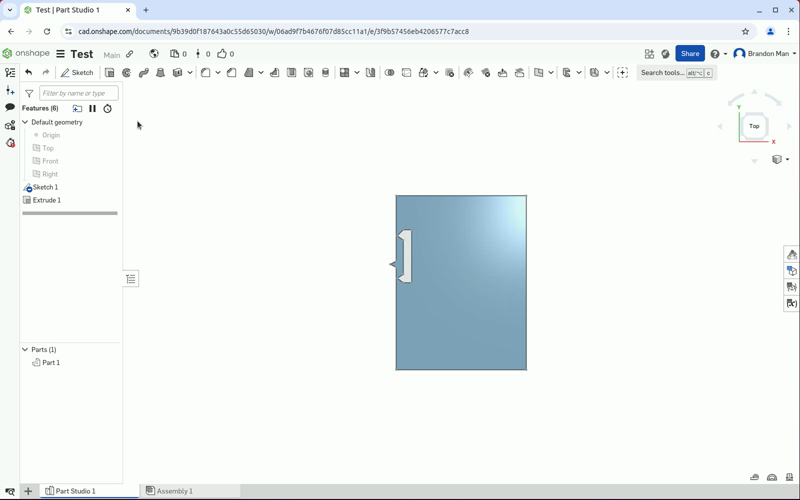
key(shift+h)
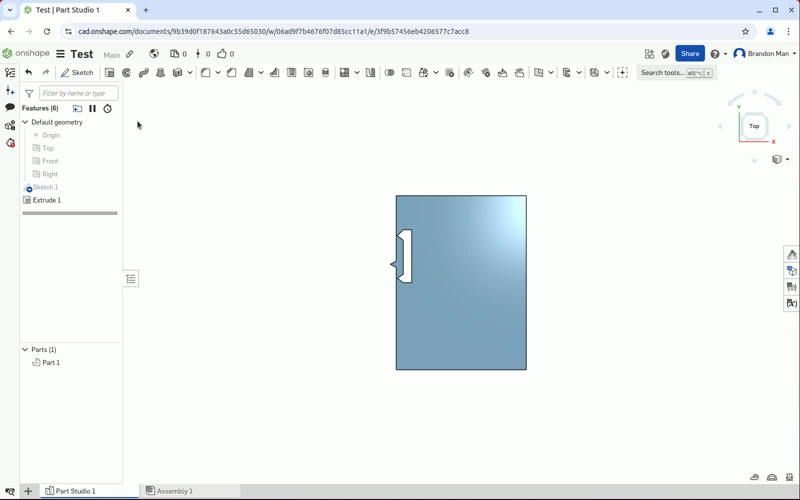
mouse_move(73, 189)
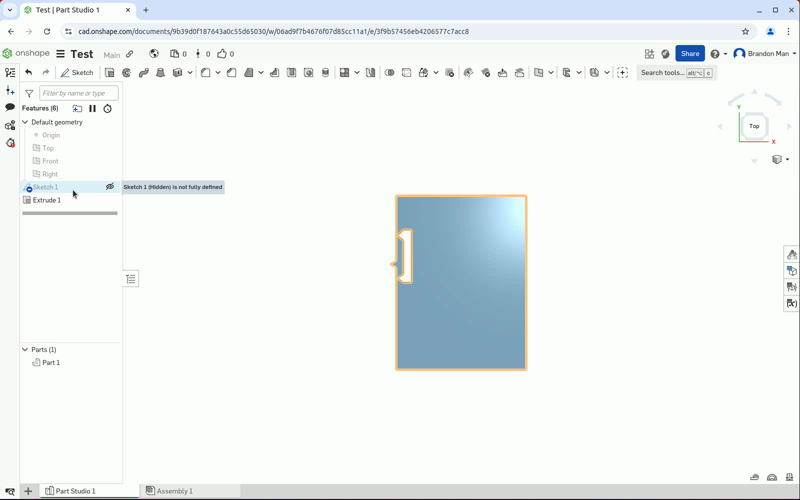
click(73, 189)
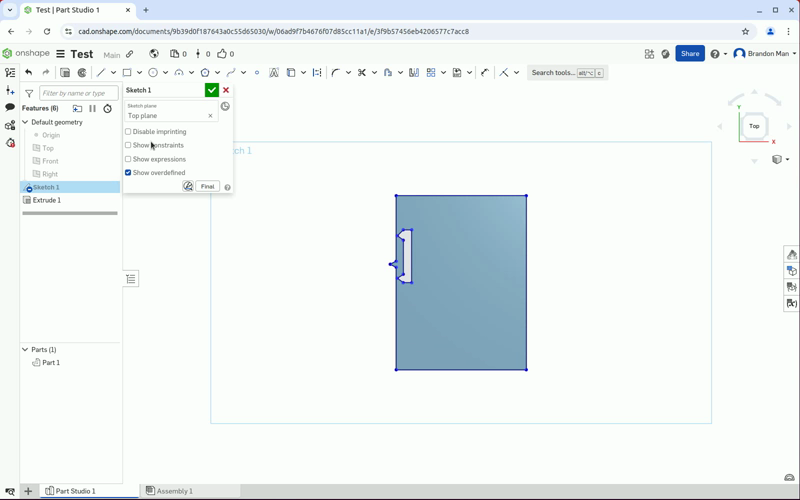
mouse_move(229, 92)
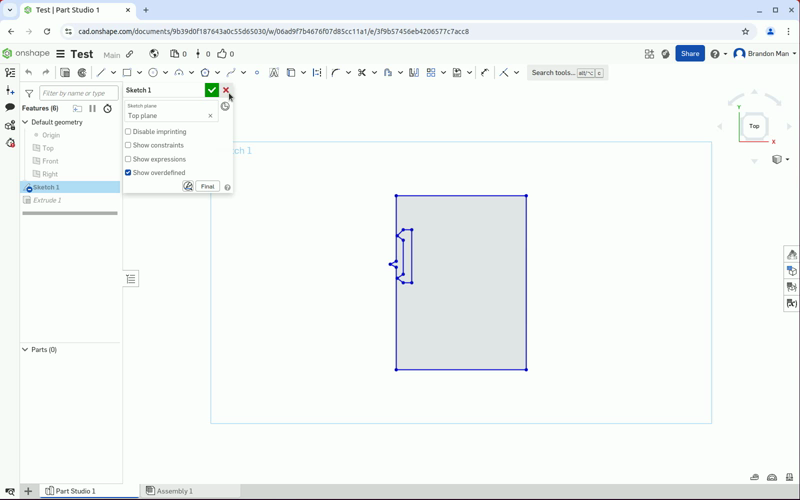
click(229, 92)
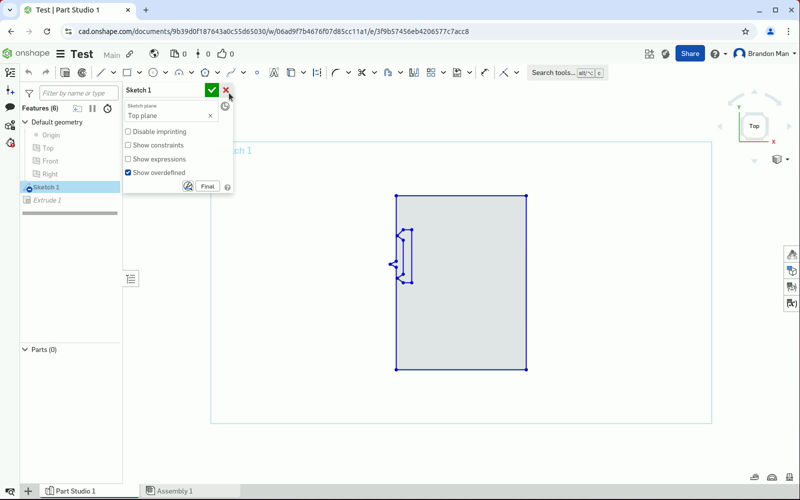
key(shift+s)
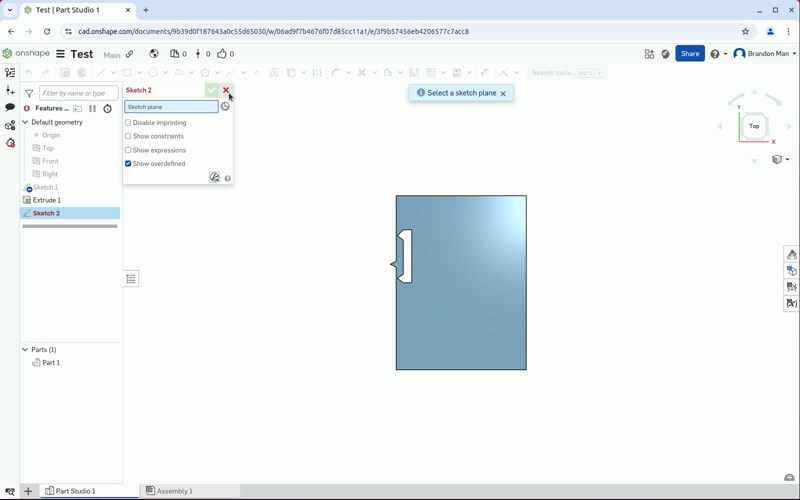
mouse_move(73, 150)
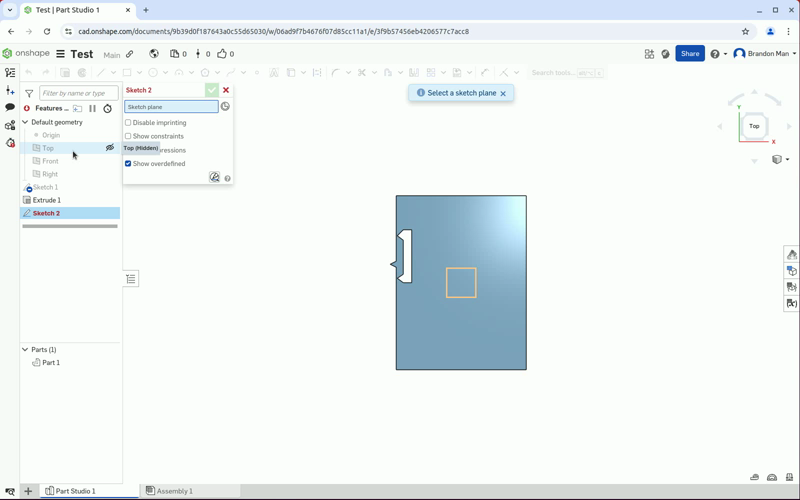
click(73, 150)
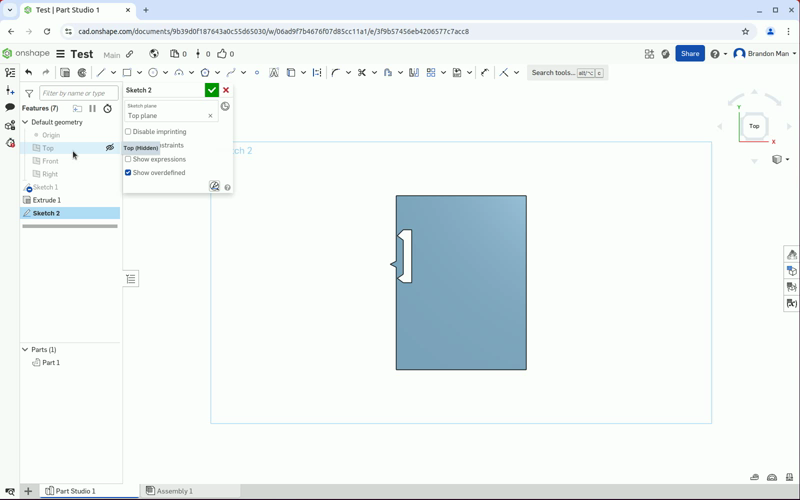
mouse_move(73, 352)
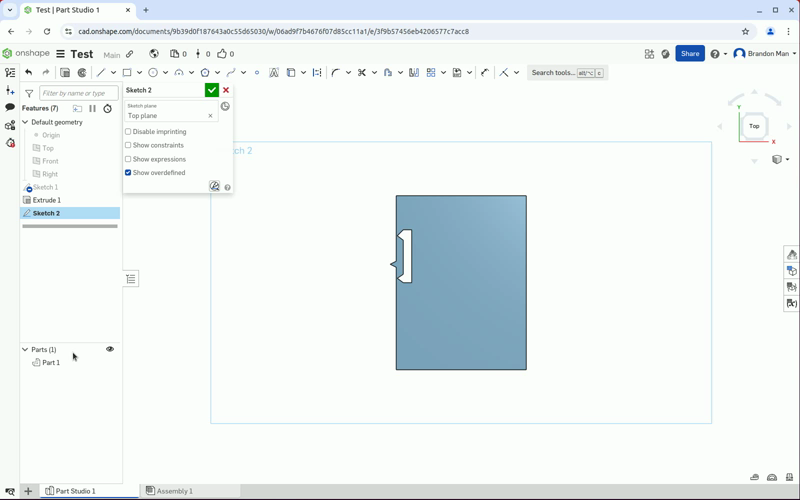
key(y)
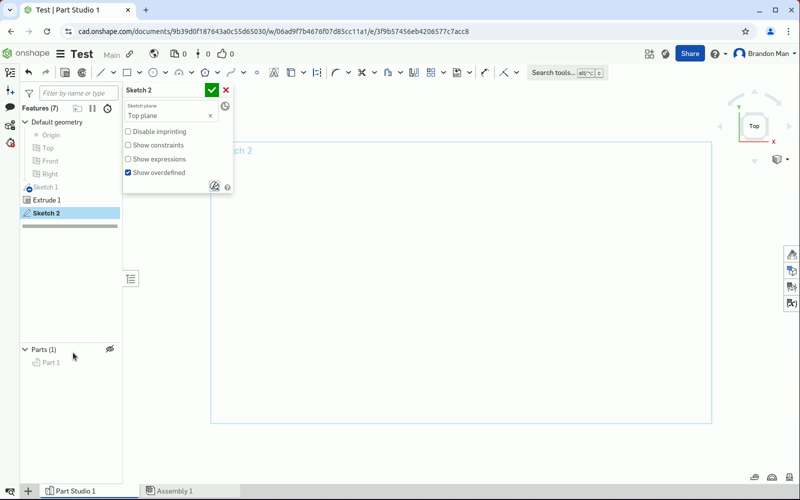
key(l)
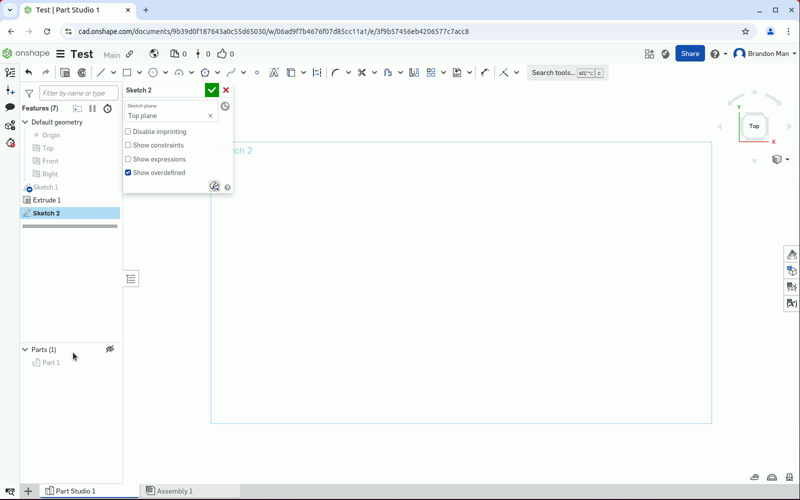
key_down(shift)
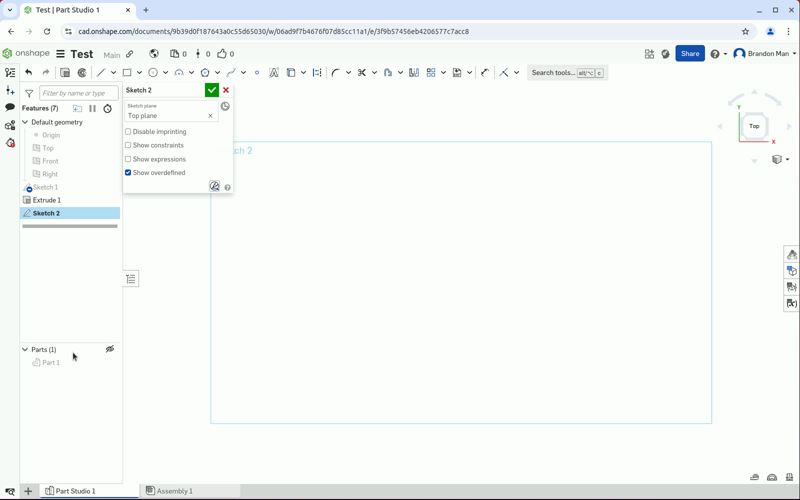
mouse_move(371, 300)
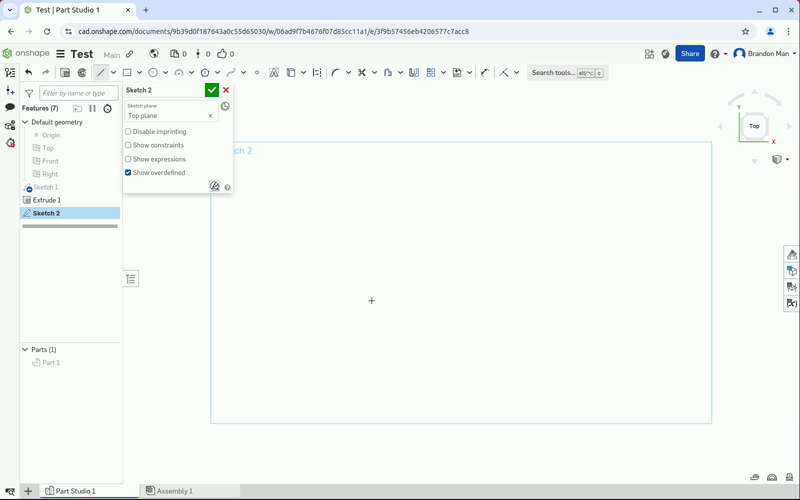
click(371, 300)
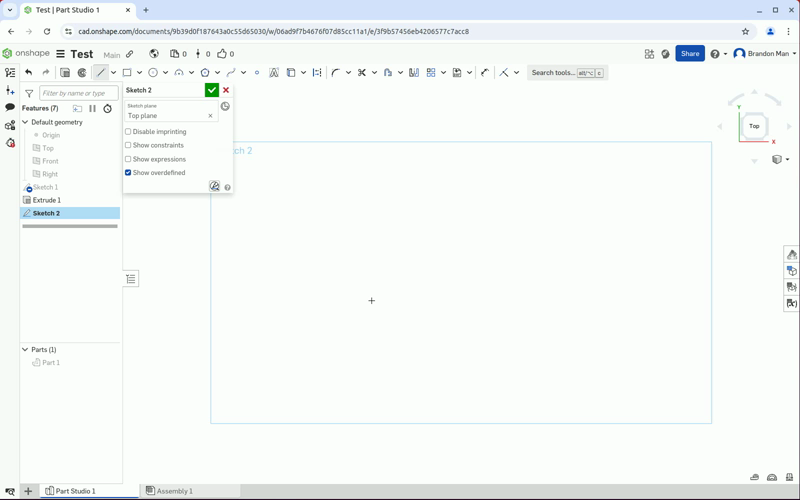
key_up(shift)
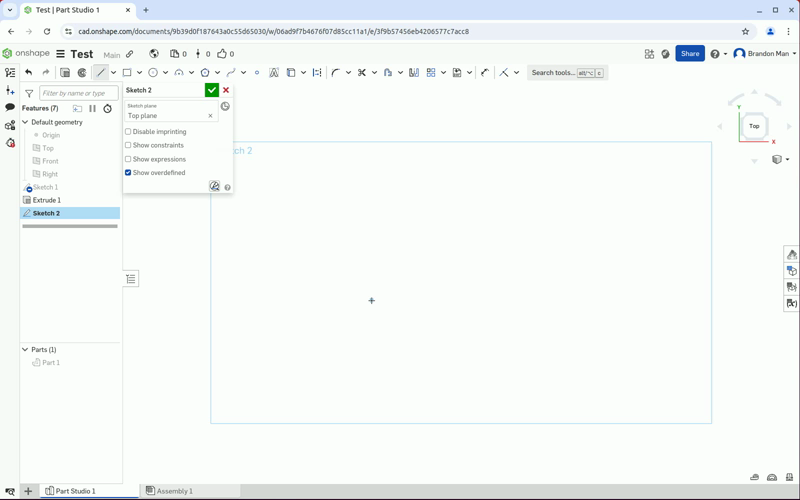
key_down(shift)
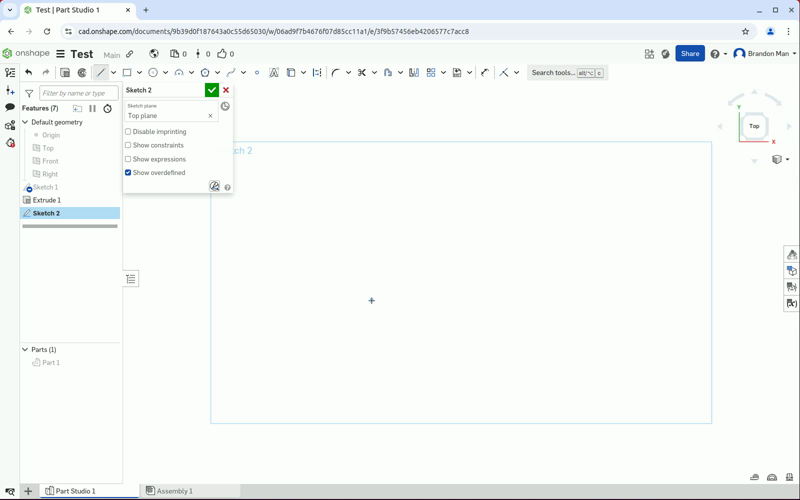
mouse_move(401, 300)
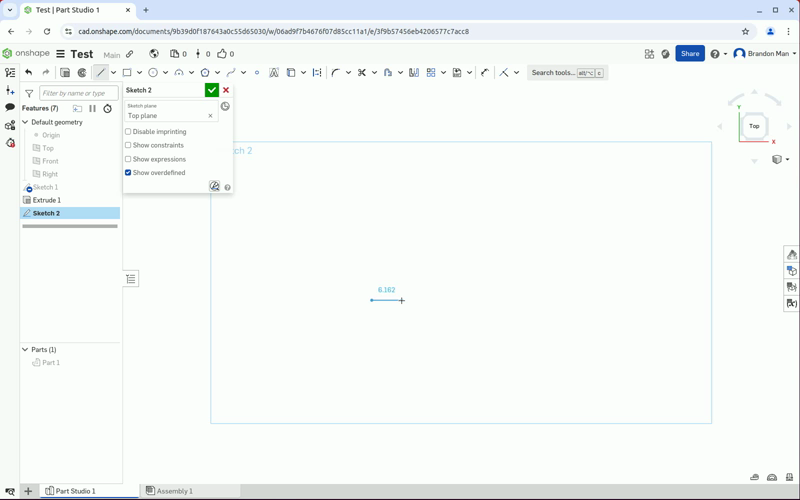
mouse_move(393, 300)
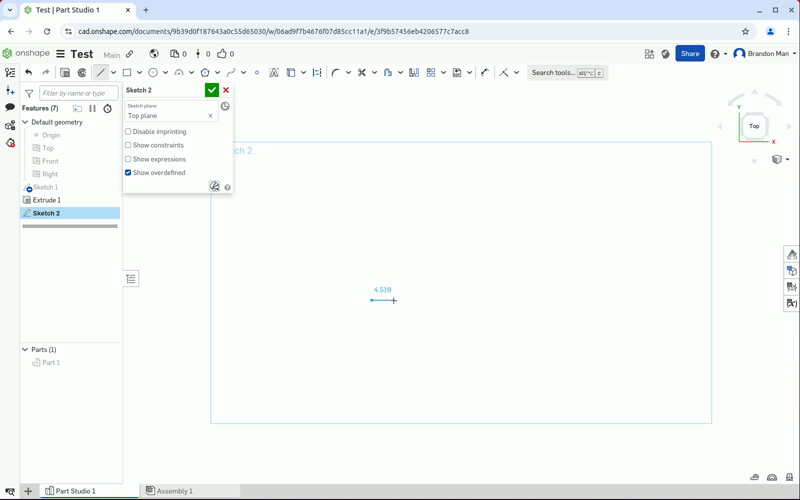
click(393, 300)
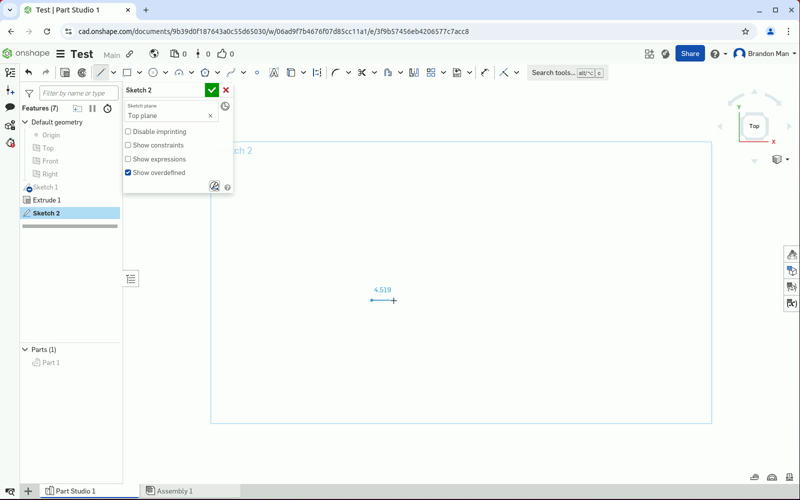
key_up(shift)
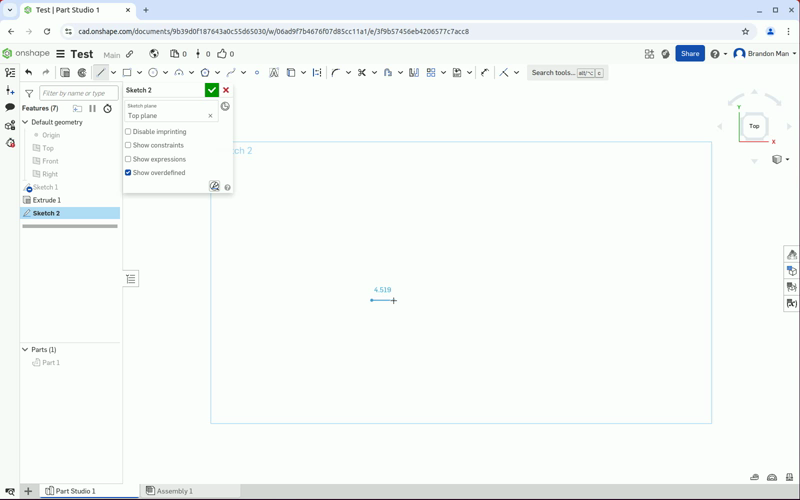
key_down(shift)
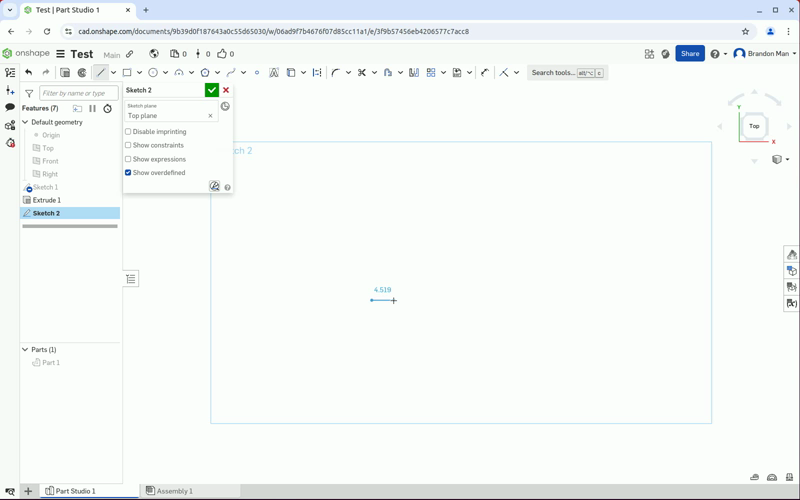
mouse_move(423, 300)
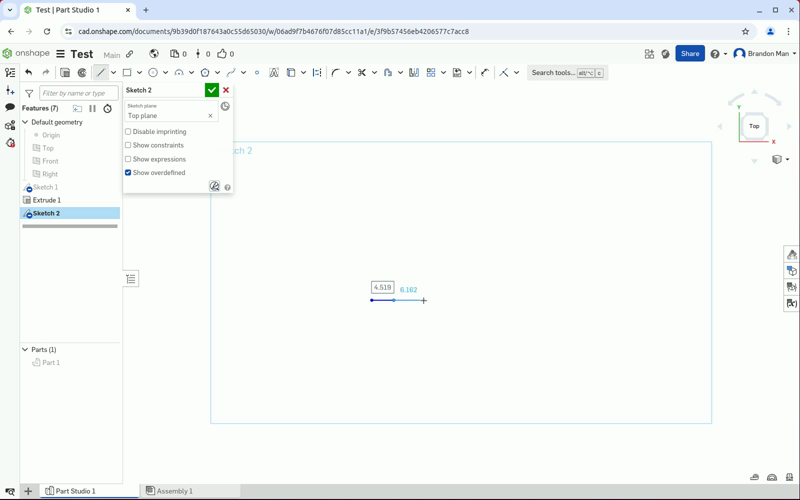
mouse_move(393, 269)
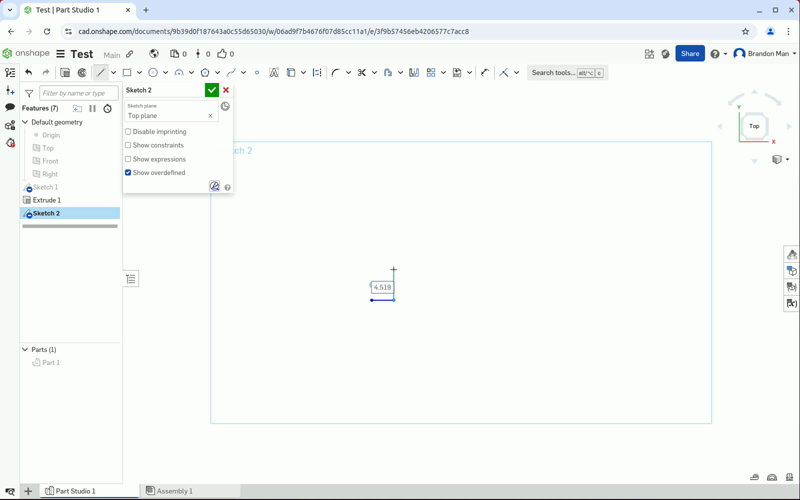
click(393, 269)
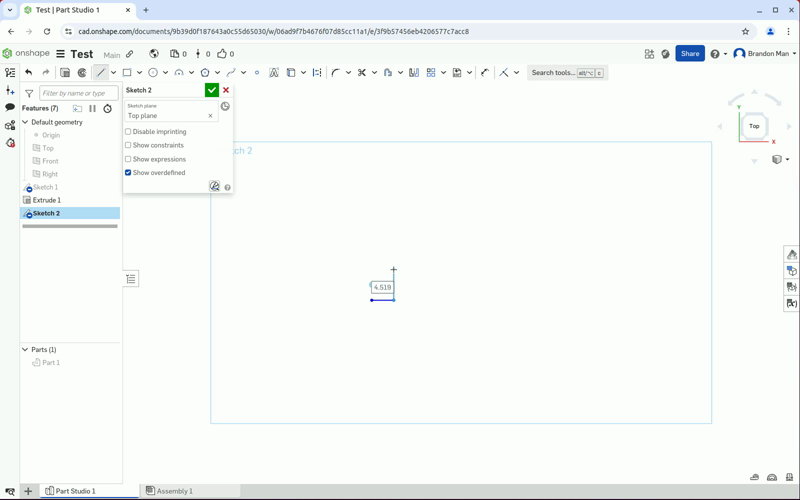
key_up(shift)
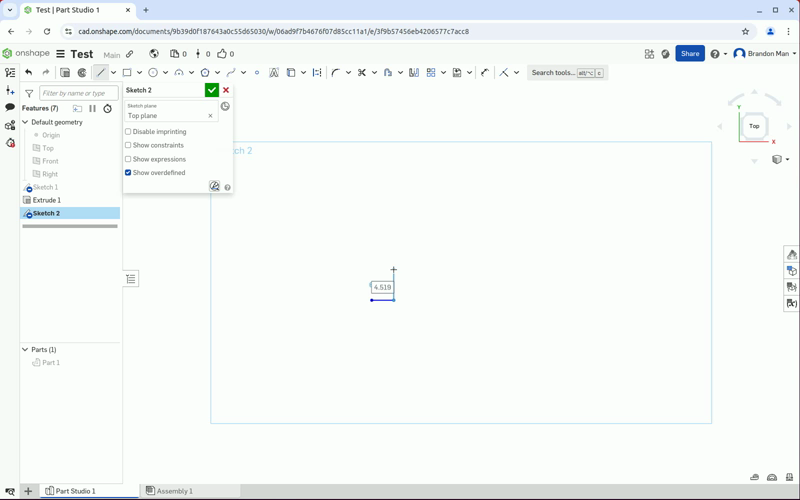
key_down(shift)
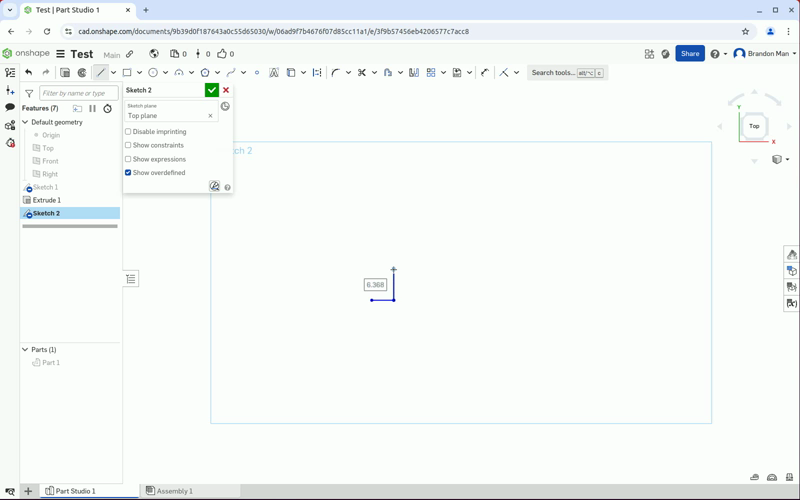
mouse_move(423, 269)
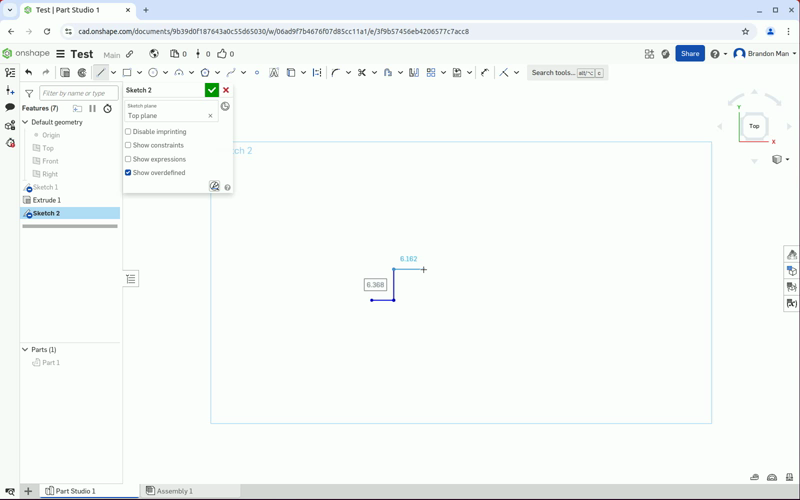
mouse_move(385, 264)
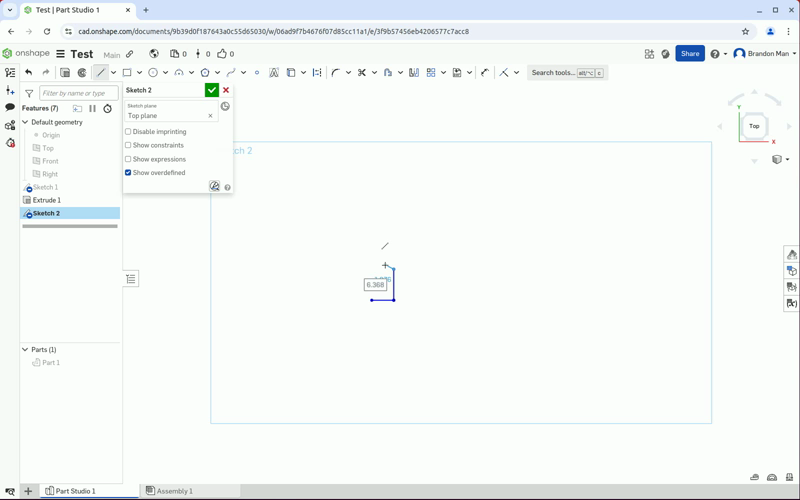
click(385, 264)
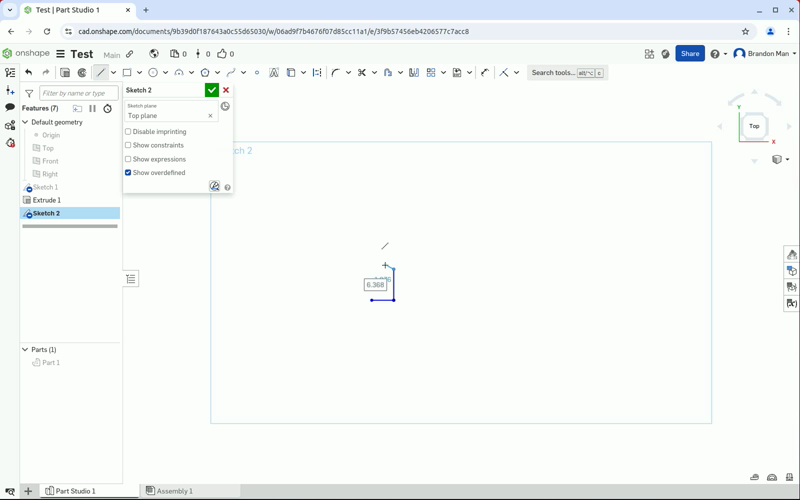
key_up(shift)
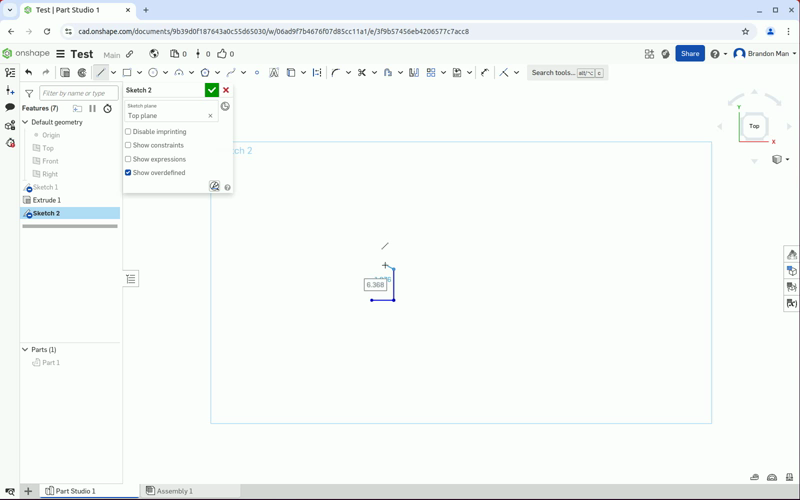
key_down(shift)
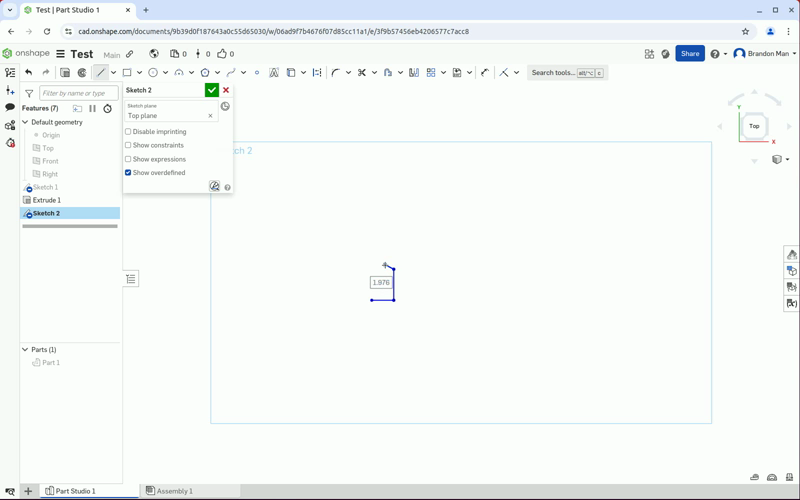
mouse_move(415, 264)
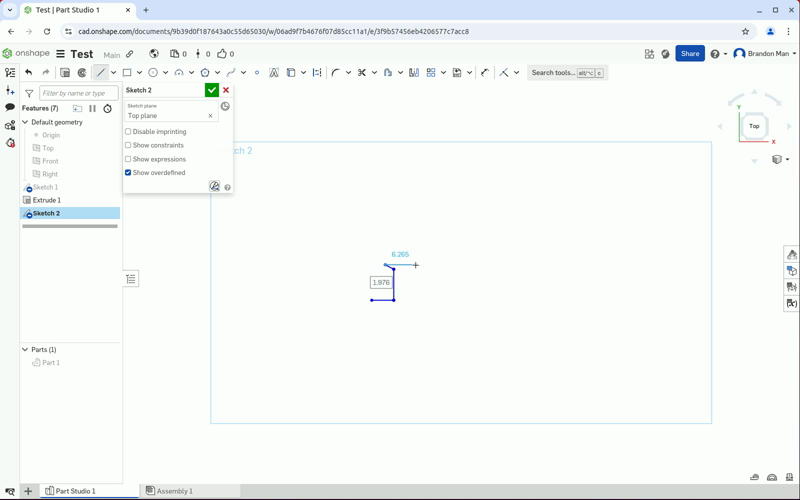
mouse_move(393, 260)
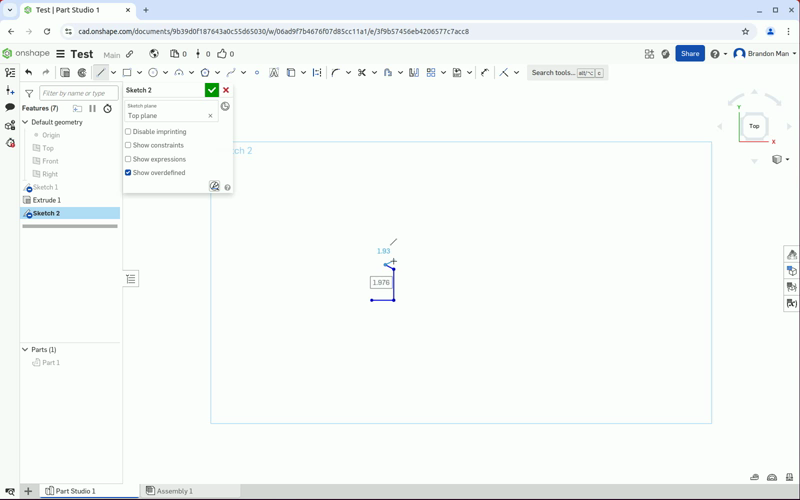
click(393, 260)
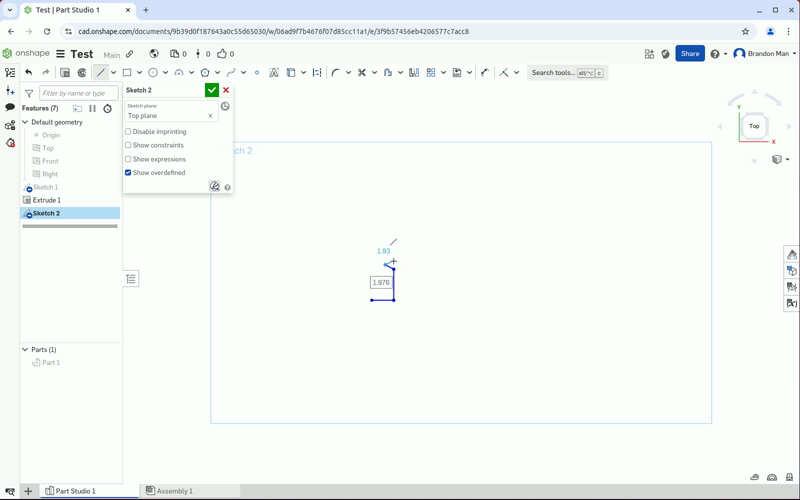
key_up(shift)
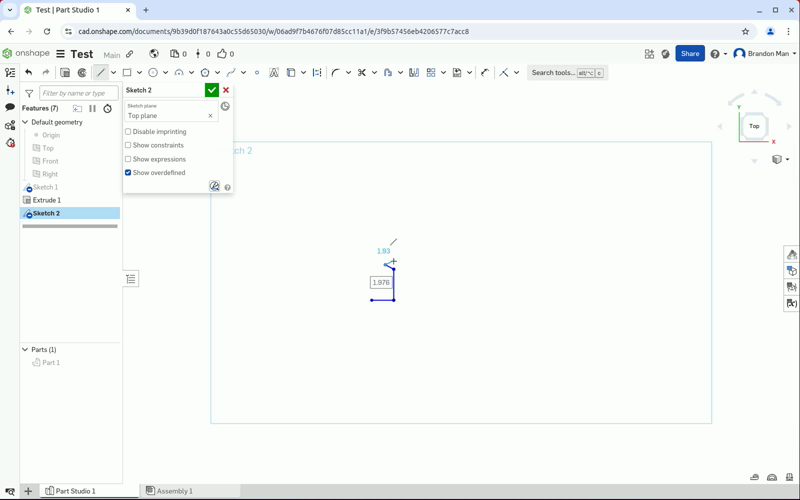
key_down(shift)
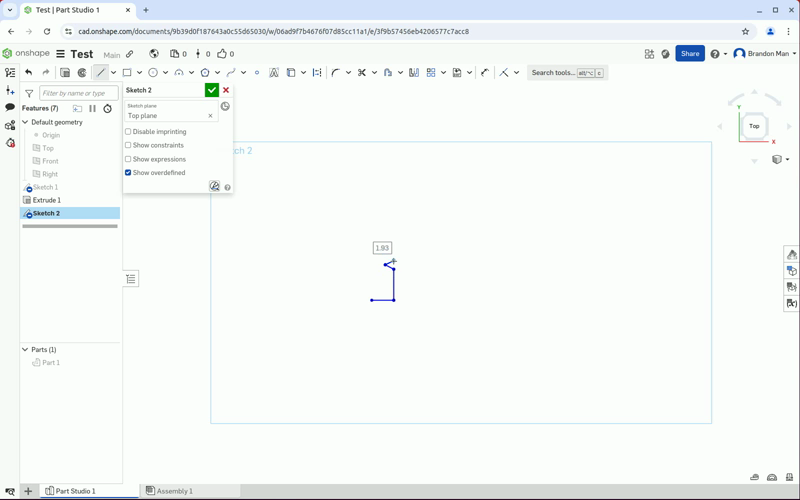
mouse_move(393, 192)
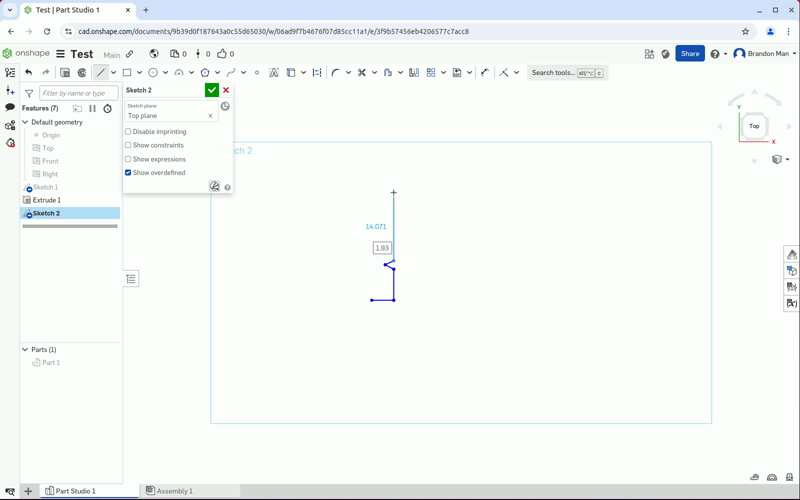
click(393, 192)
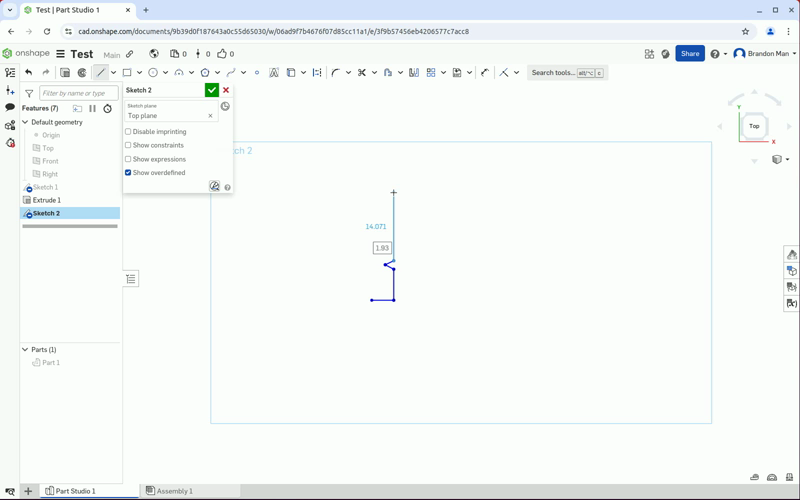
key_up(shift)
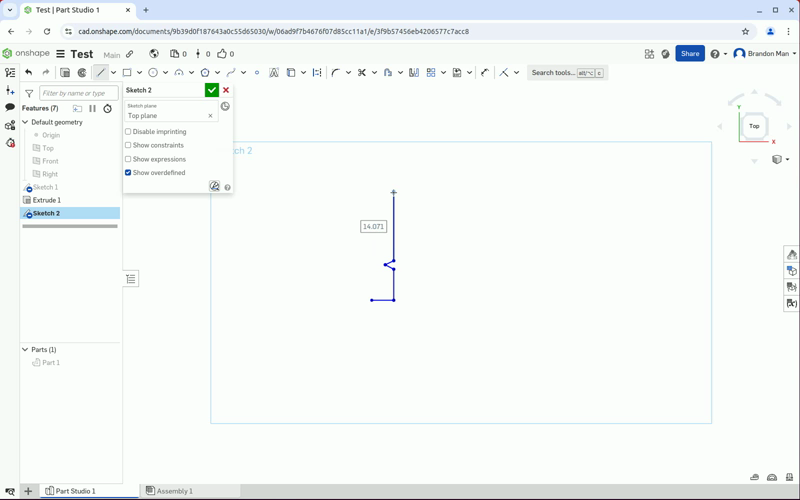
key_down(shift)
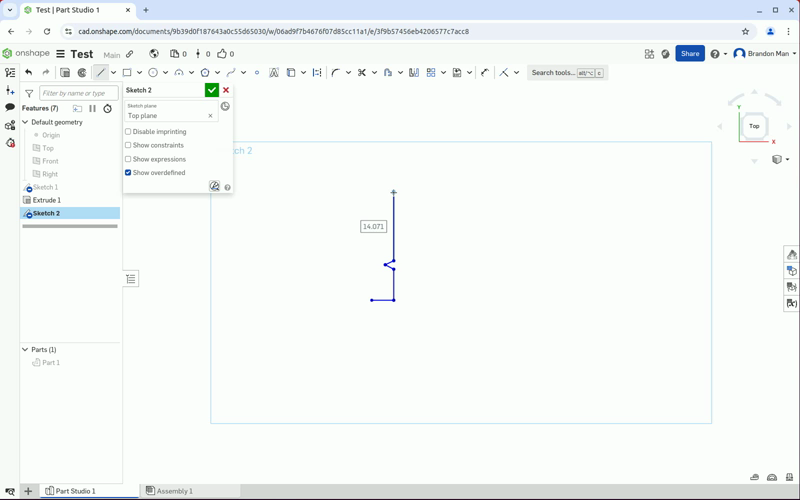
mouse_move(423, 192)
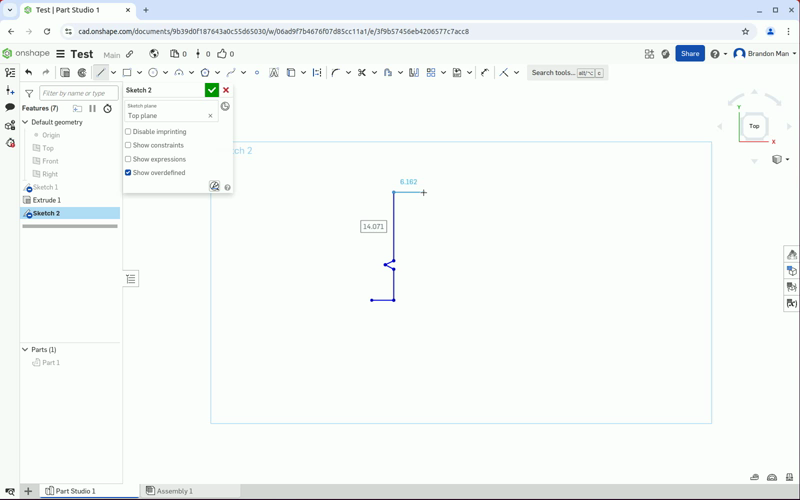
mouse_move(393, 170)
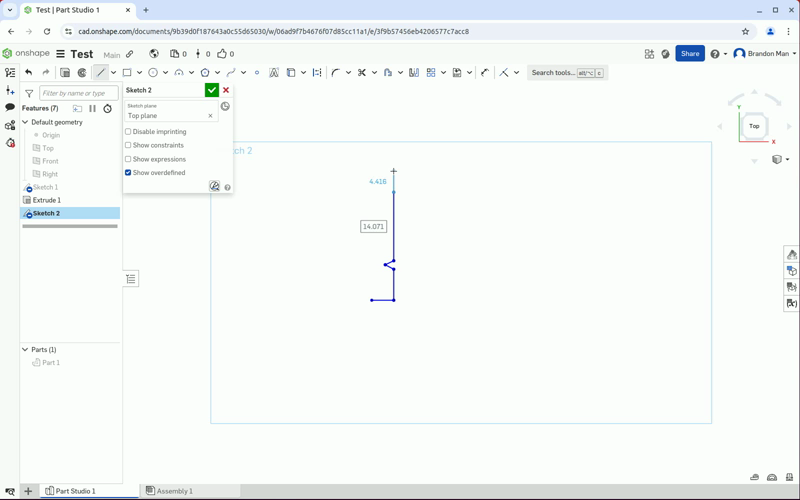
click(393, 170)
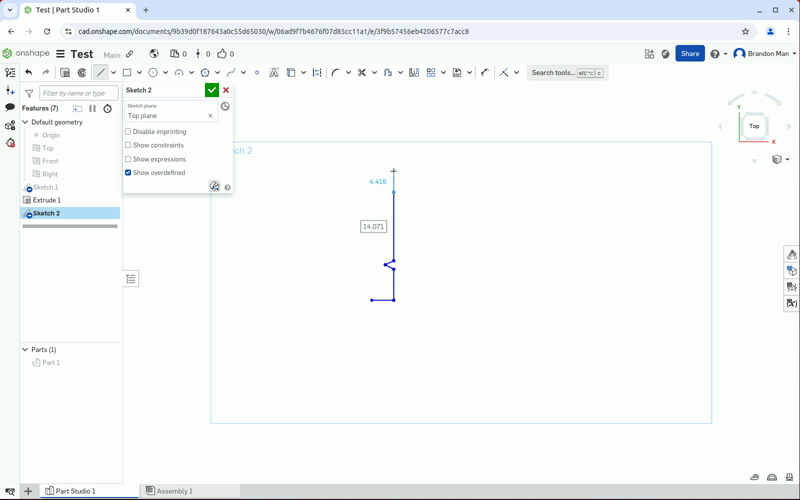
key_up(shift)
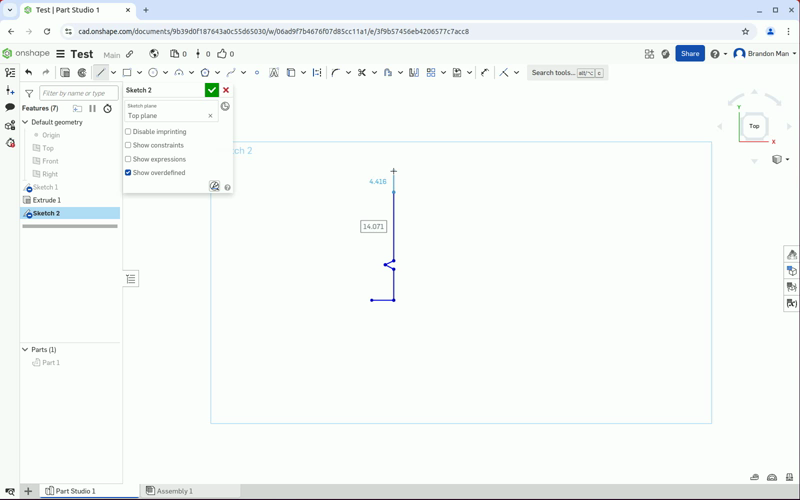
key_down(shift)
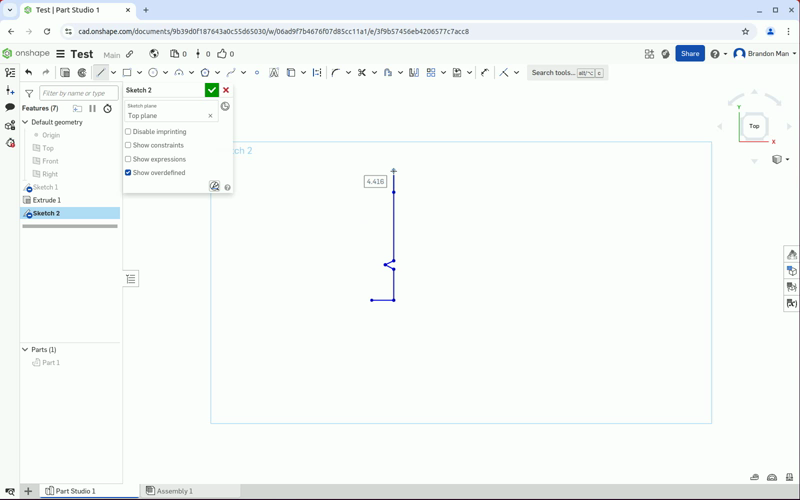
mouse_move(423, 170)
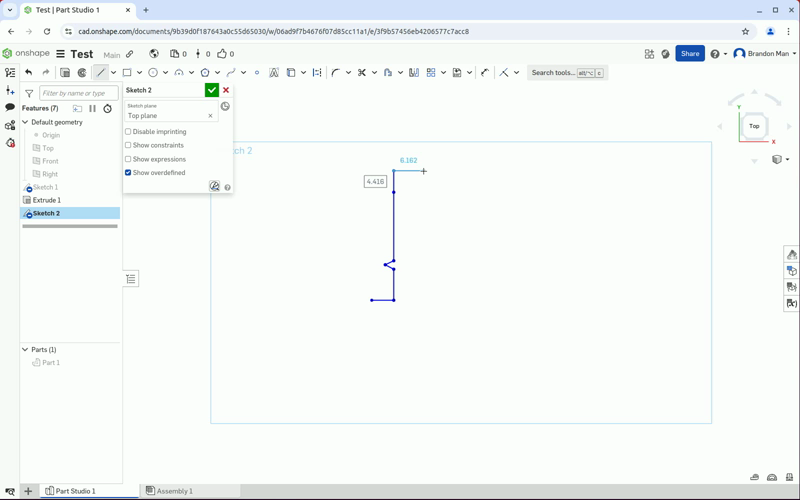
mouse_move(371, 170)
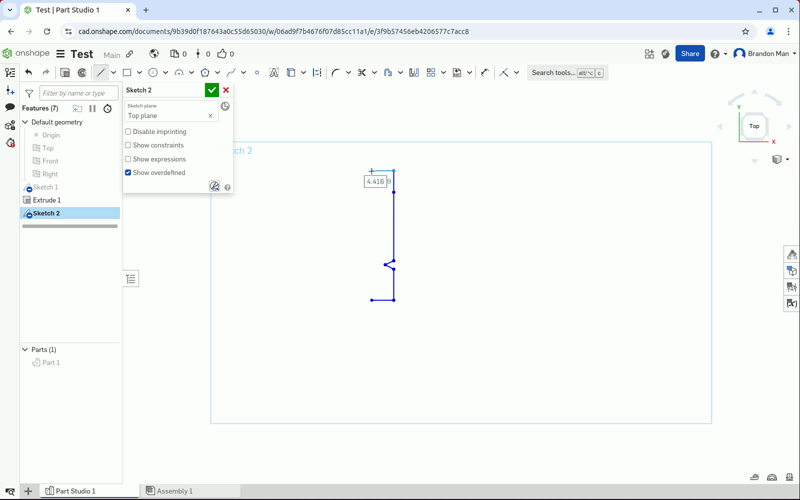
click(371, 170)
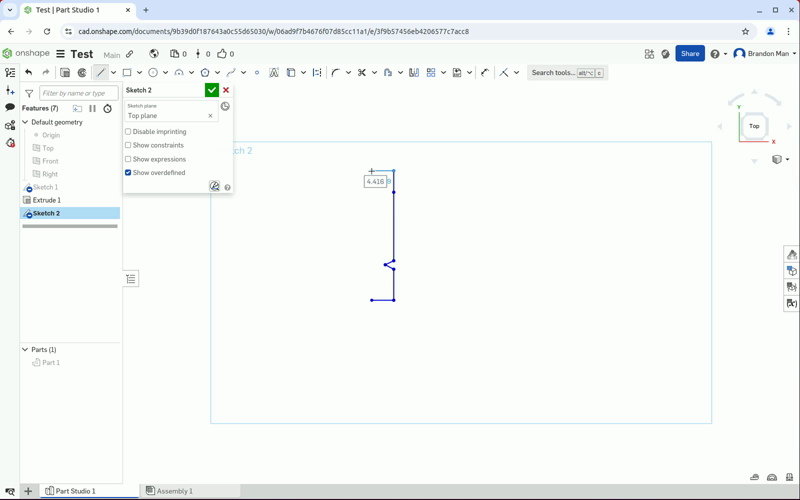
key_up(shift)
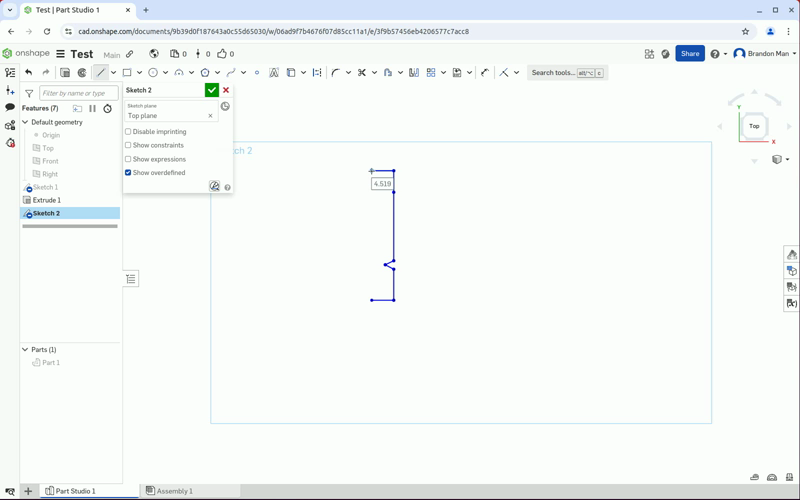
key_down(shift)
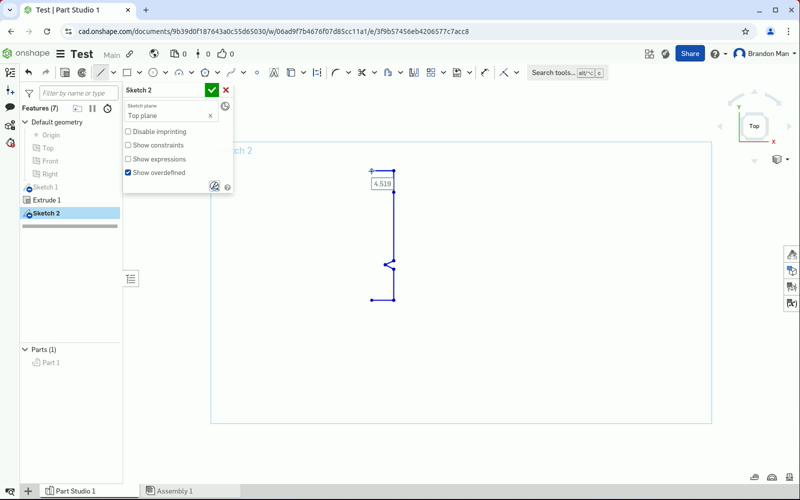
mouse_move(371, 300)
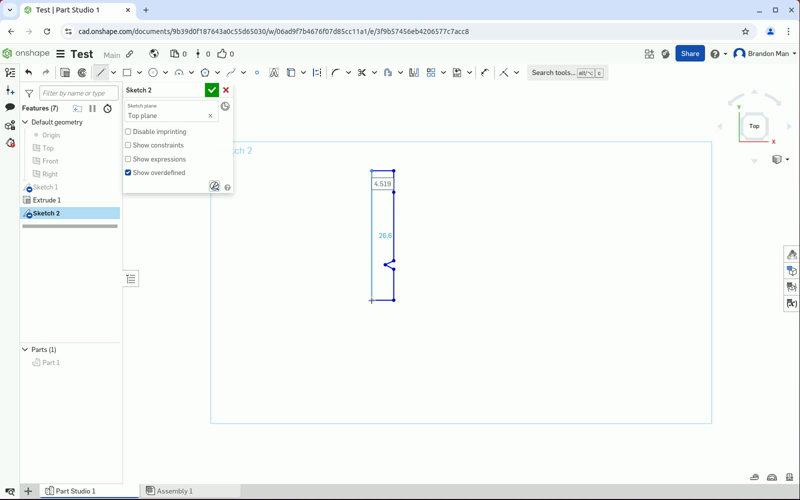
key_up(shift)
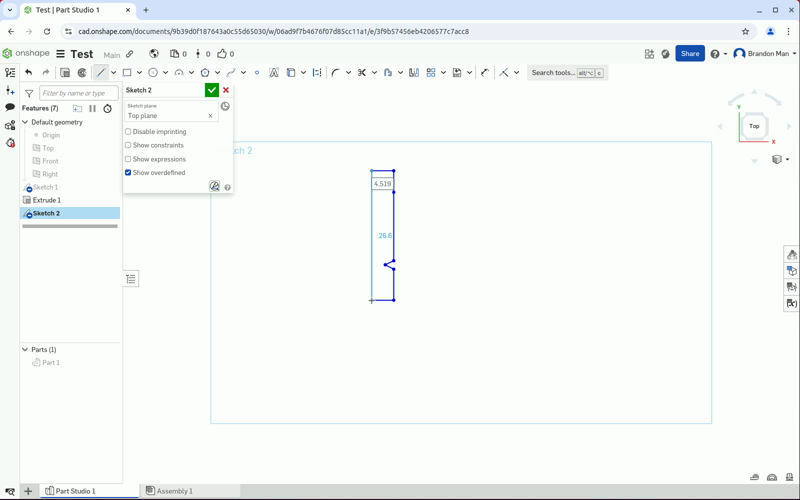
click(371, 300)
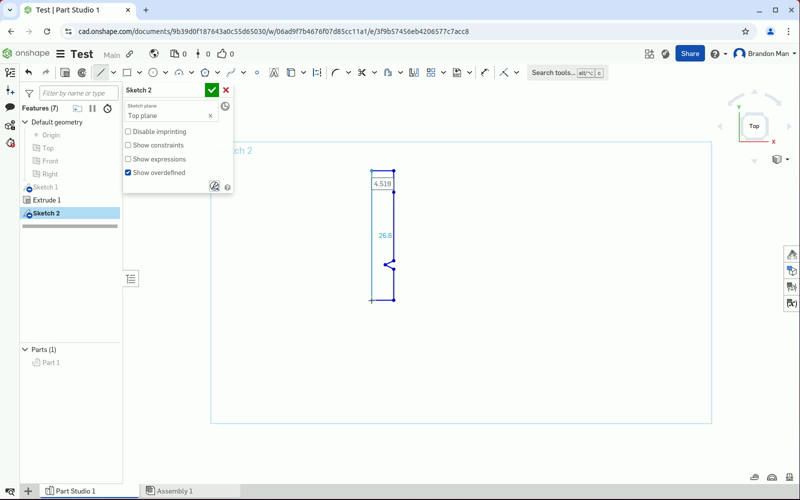
key(esc)
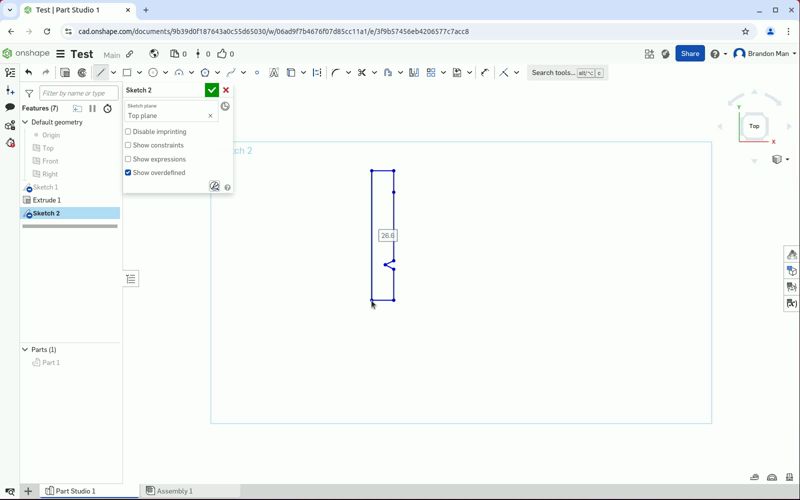
mouse_move(377, 224)
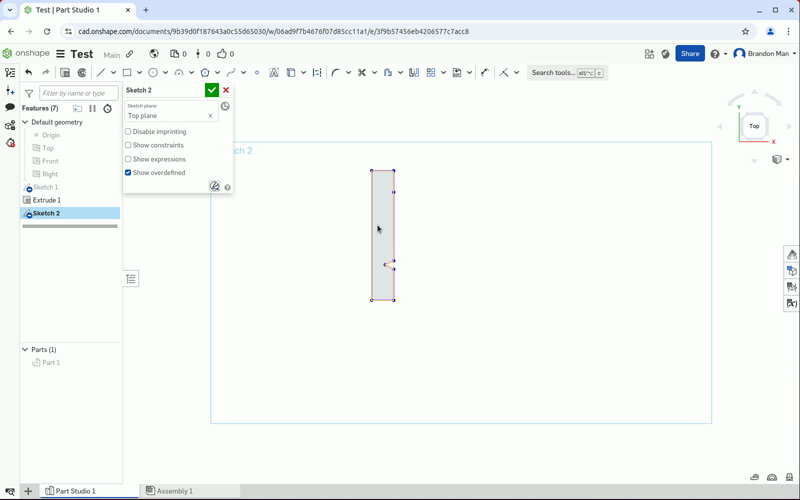
click(377, 224)
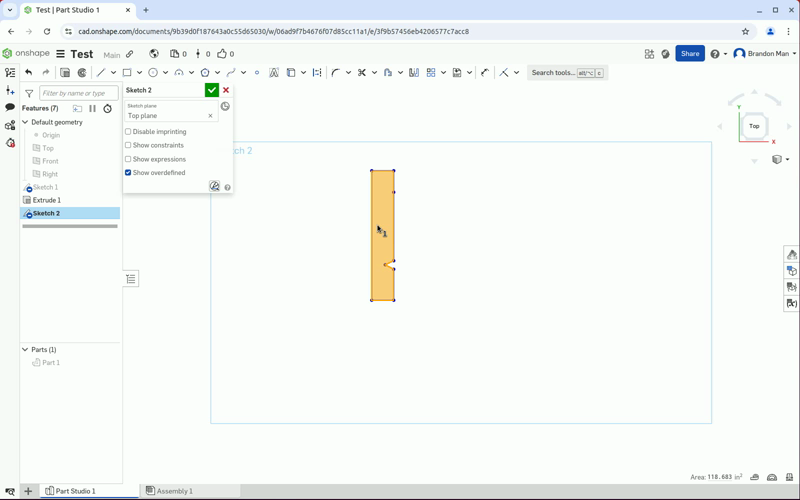
mouse_move(73, 352)
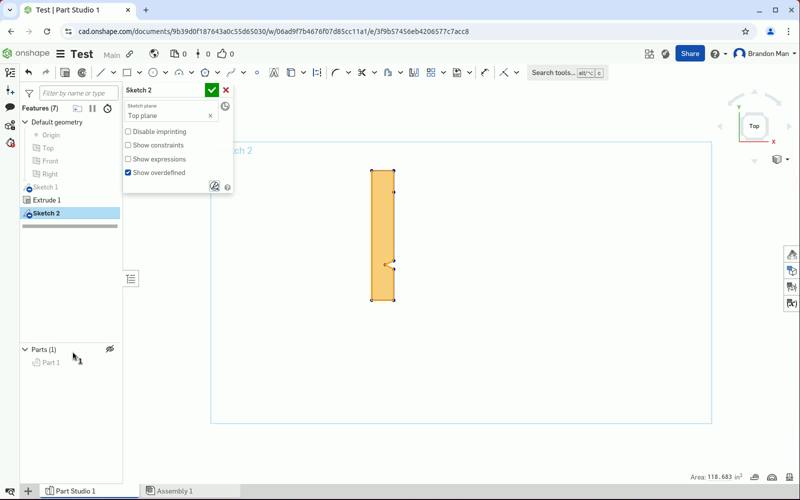
key(shift+y)
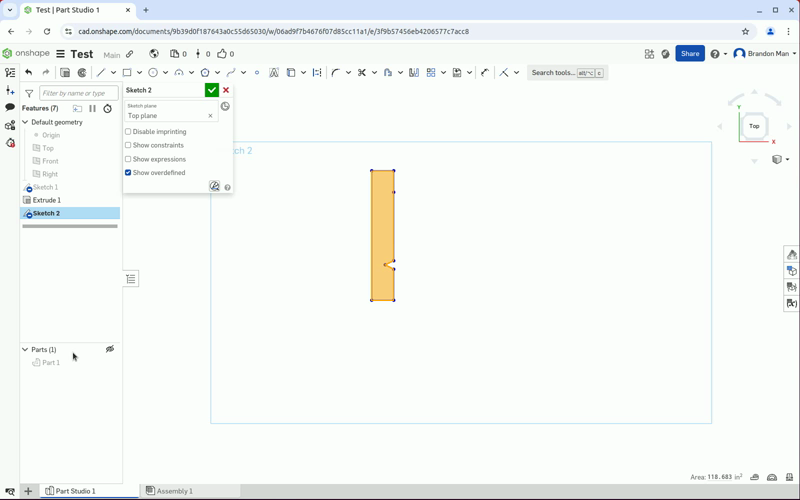
key(shift+e)
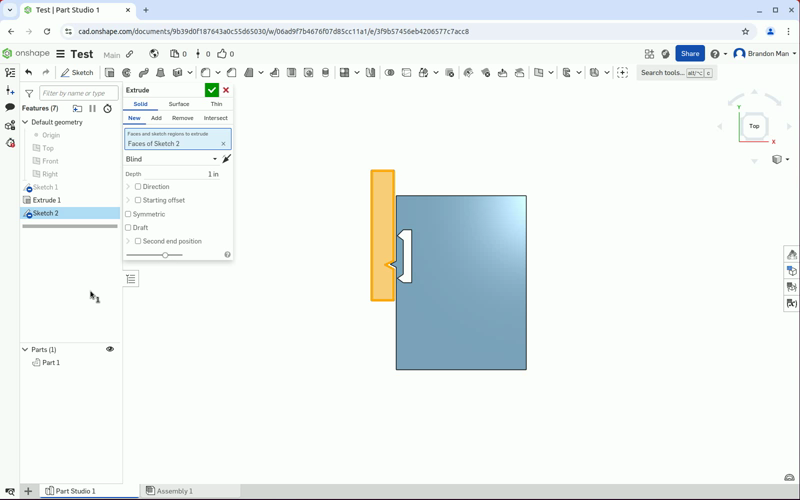
mouse_move(143, 106)
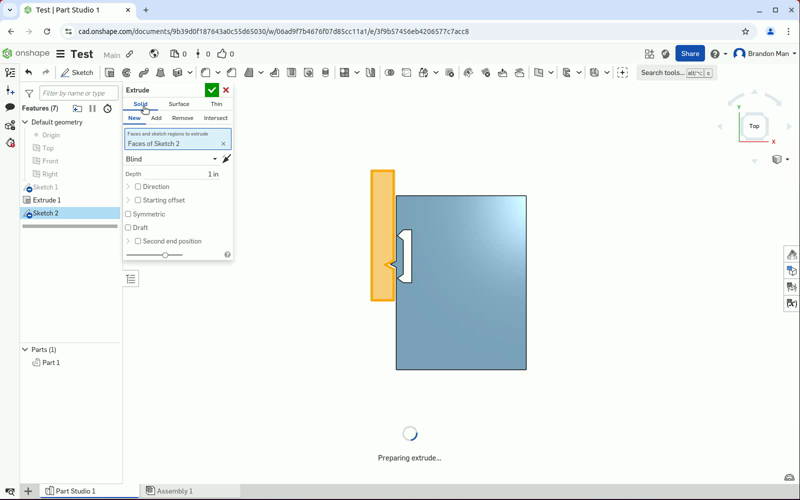
click(143, 106)
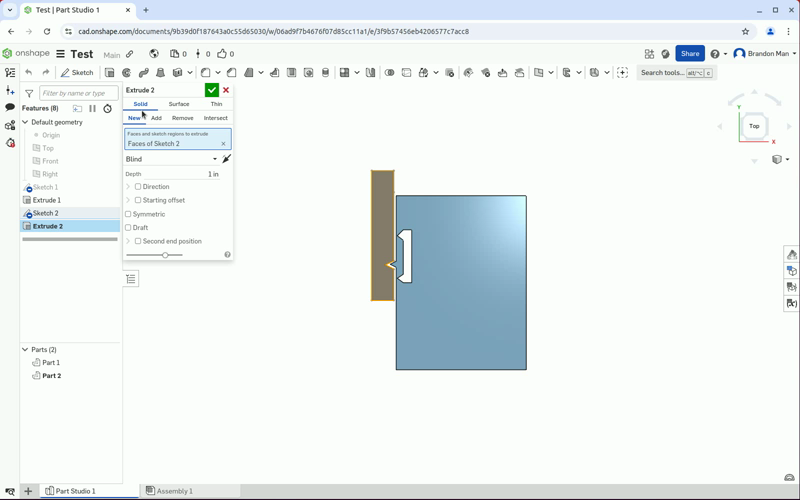
mouse_move(137, 120)
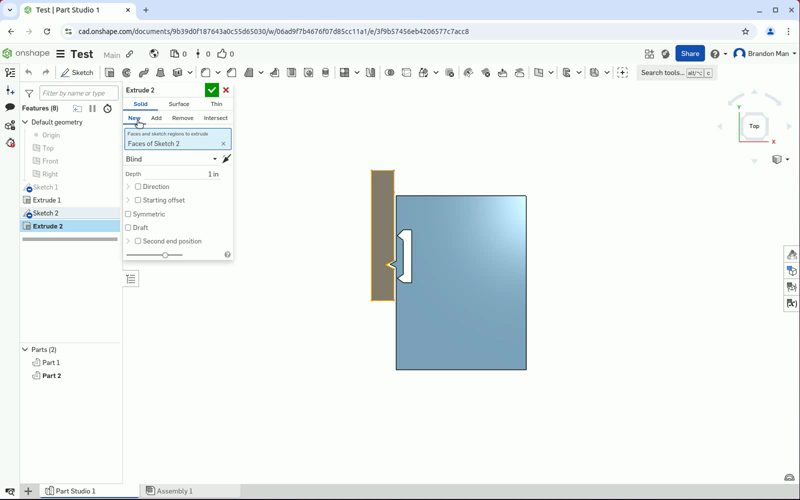
click(137, 120)
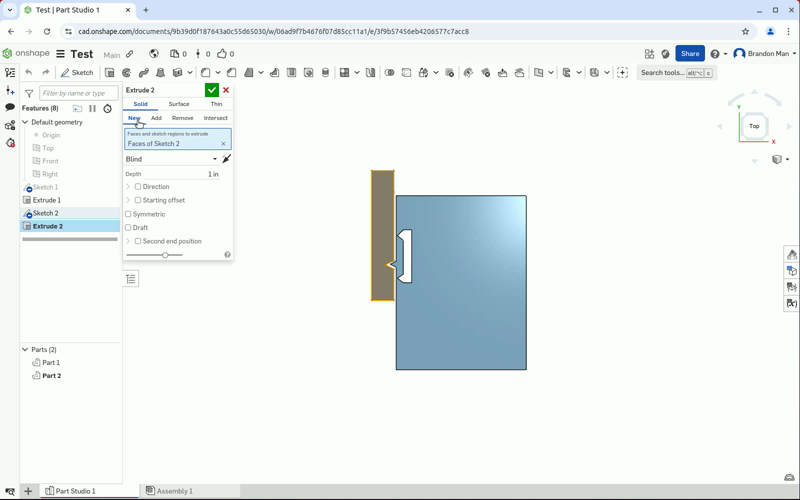
key(tab, 4)
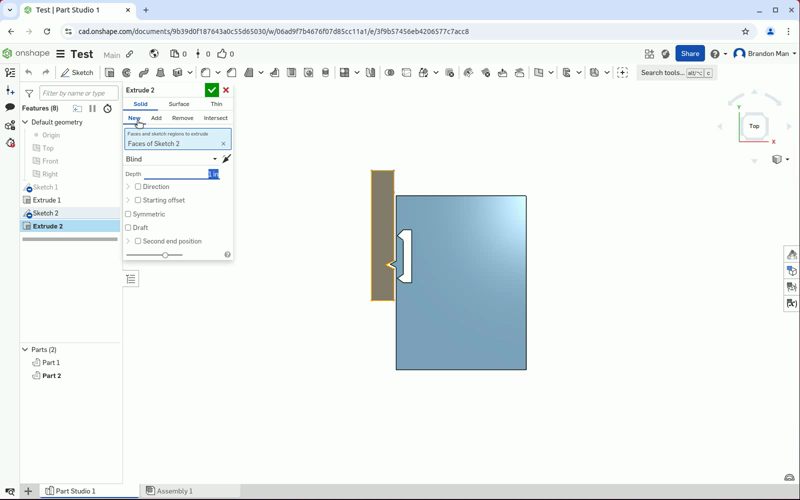
text(0.963)
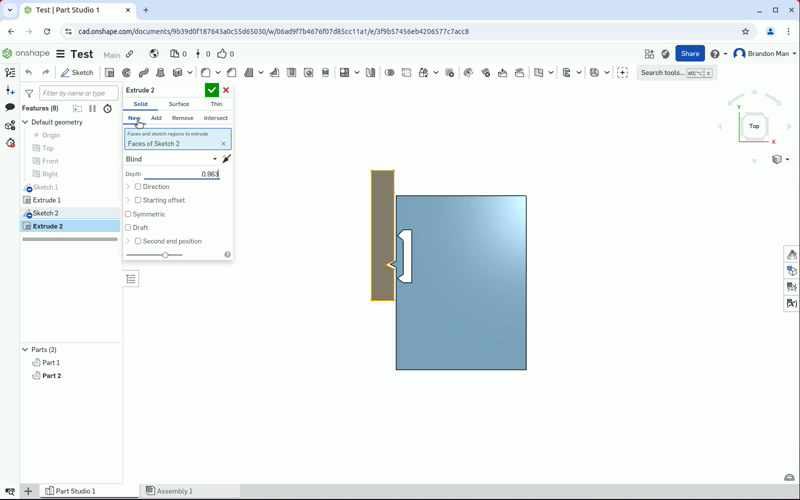
key(enter)
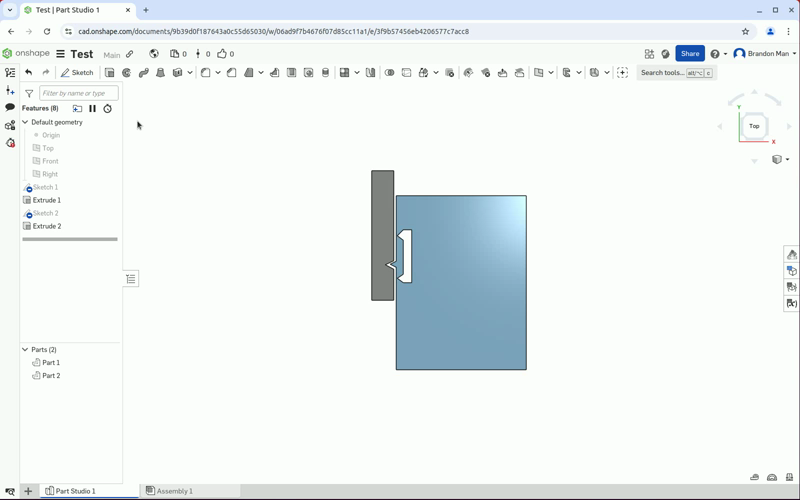
key(shift+h)
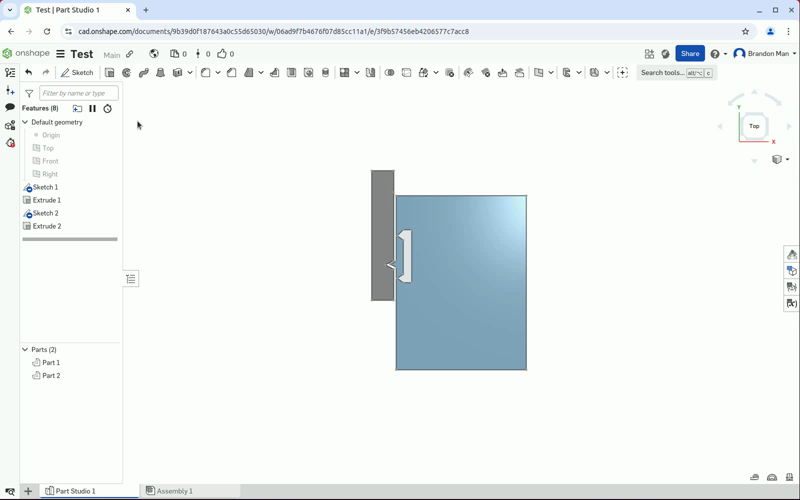
key(shift+h)
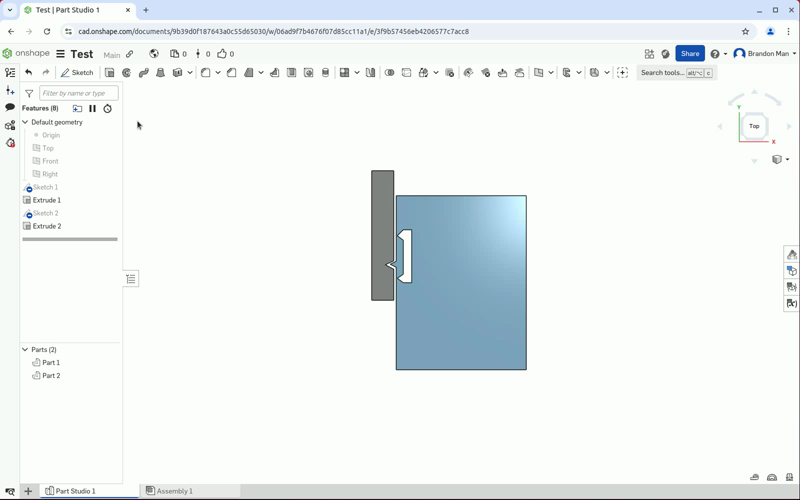
mouse_move(73, 189)
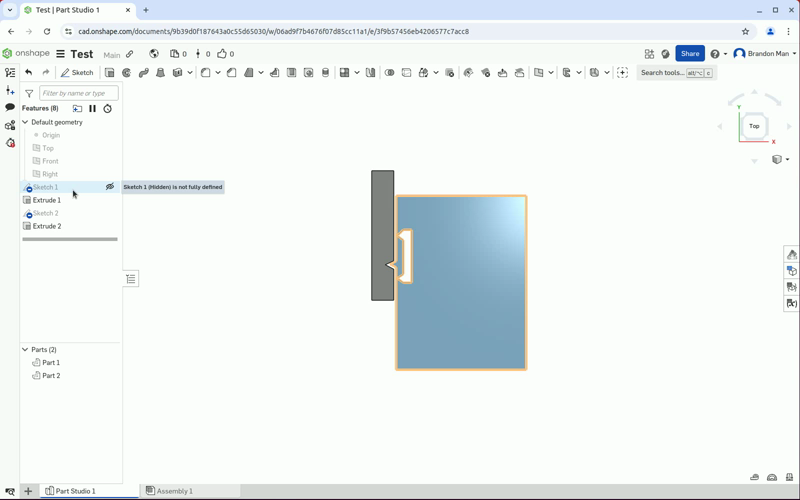
click(73, 189)
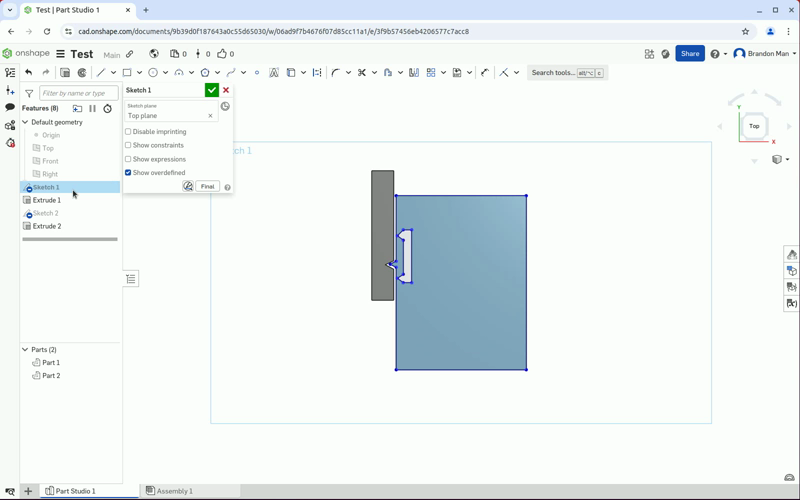
mouse_move(229, 92)
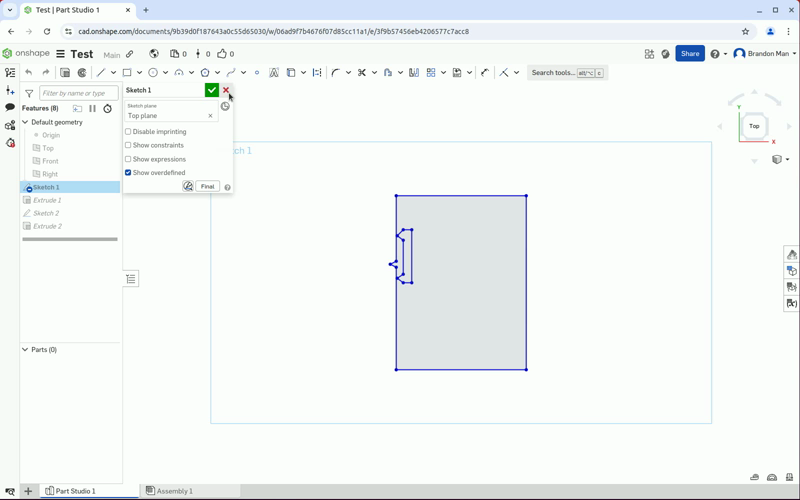
click(229, 92)
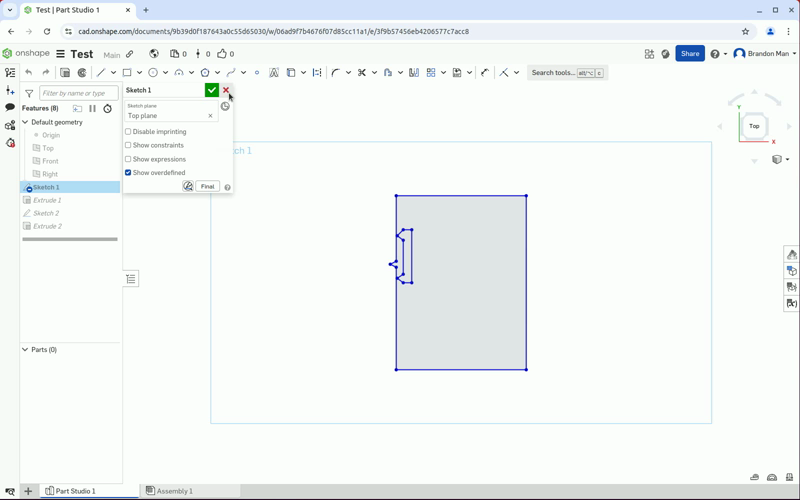
key(shift+s)
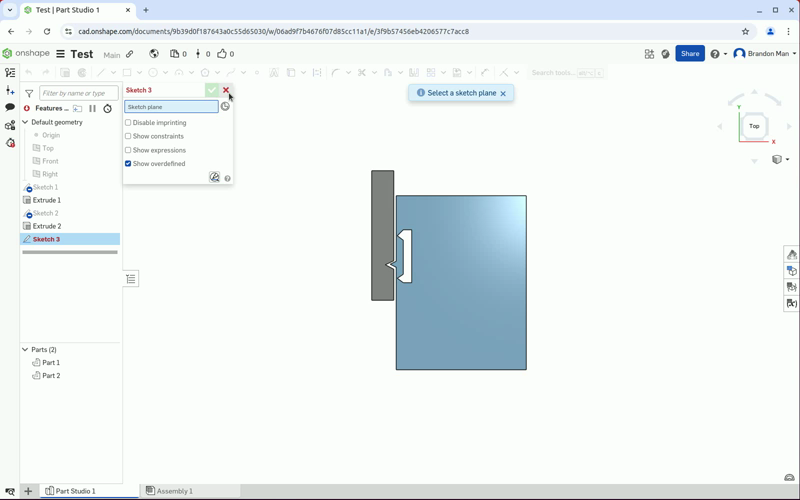
mouse_move(73, 150)
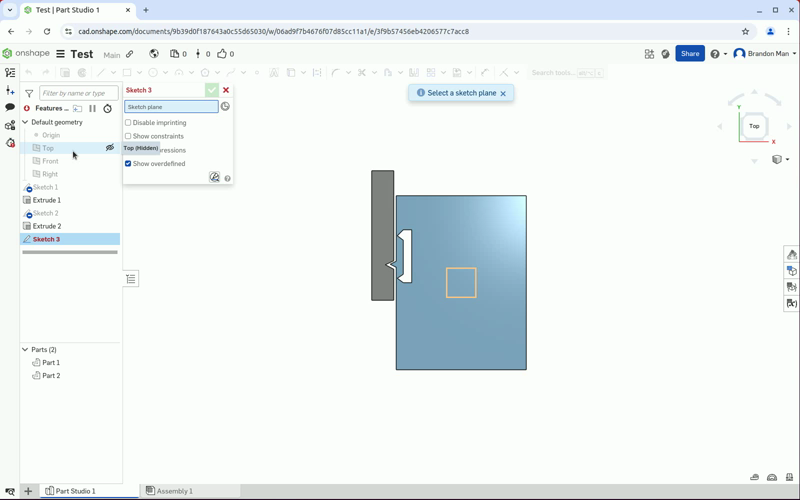
click(73, 150)
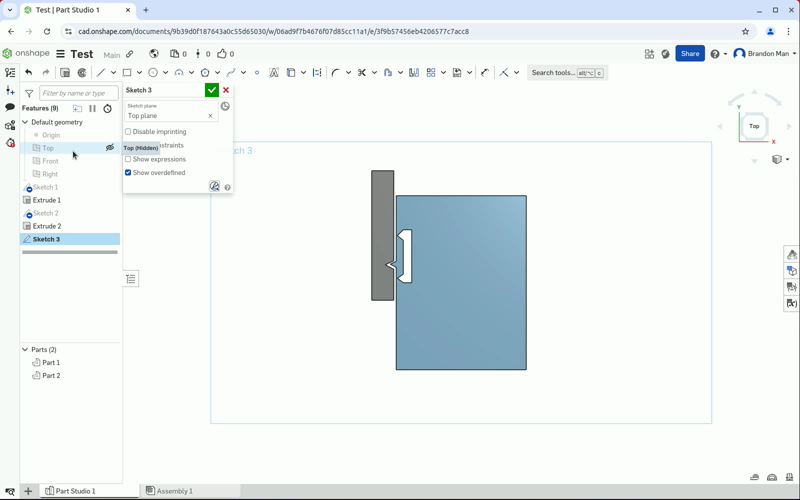
mouse_move(73, 352)
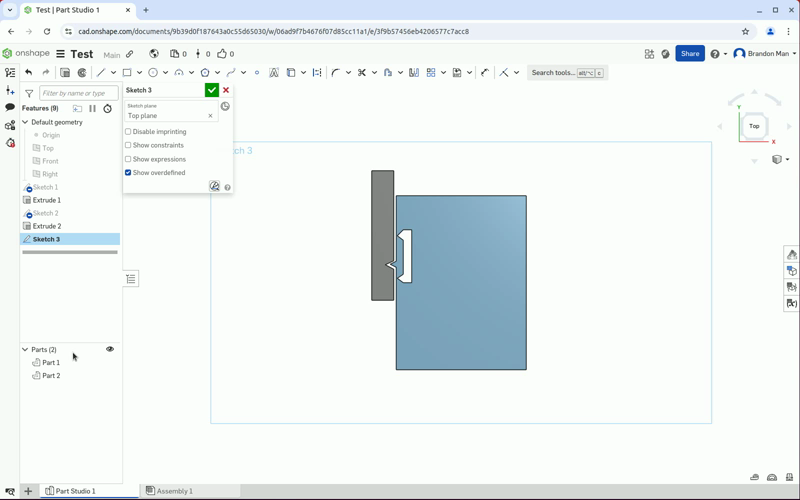
key(y)
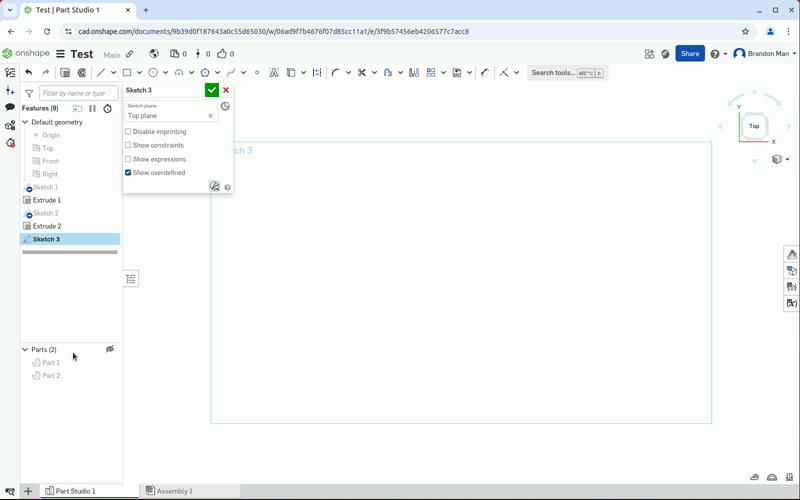
key(l)
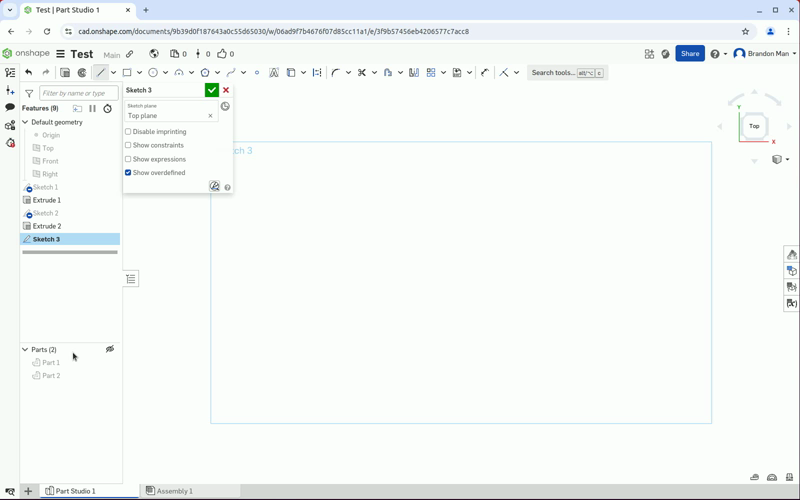
key_down(shift)
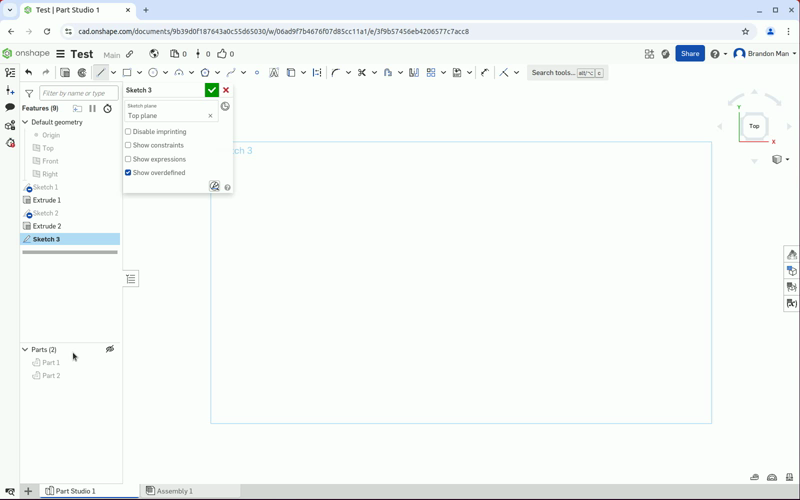
mouse_move(393, 191)
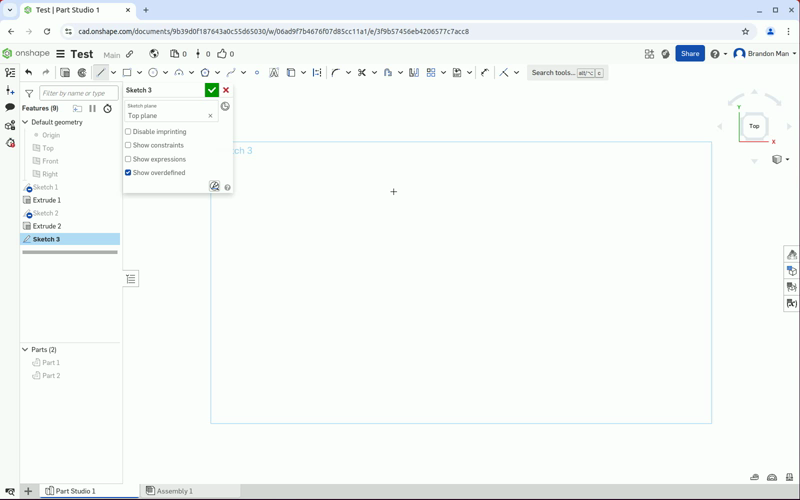
click(393, 191)
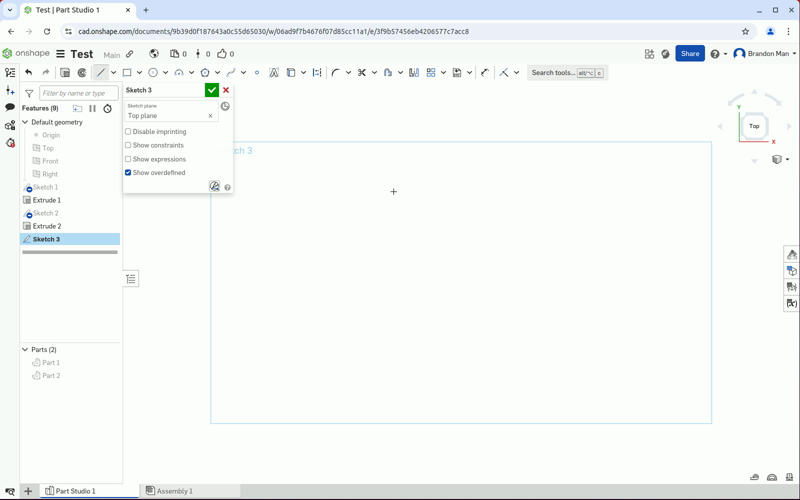
key_up(shift)
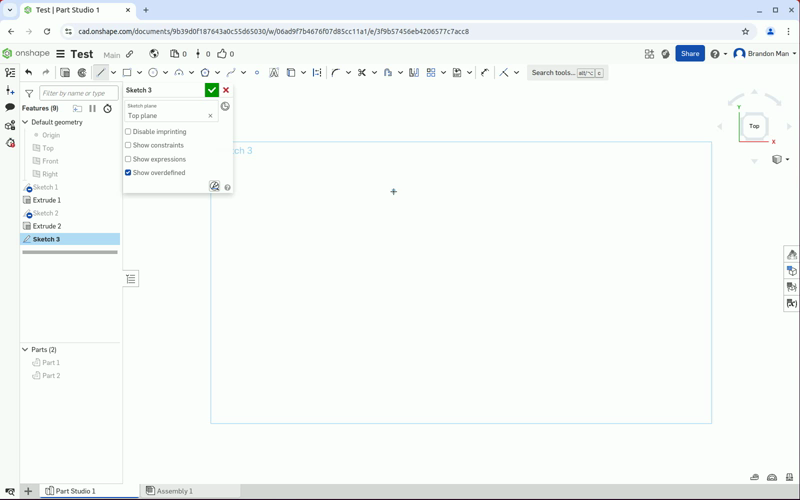
key_down(shift)
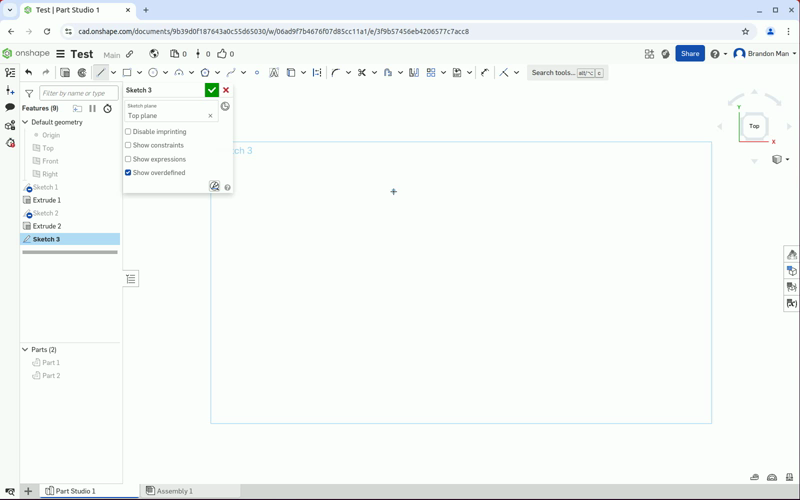
mouse_move(528, 191)
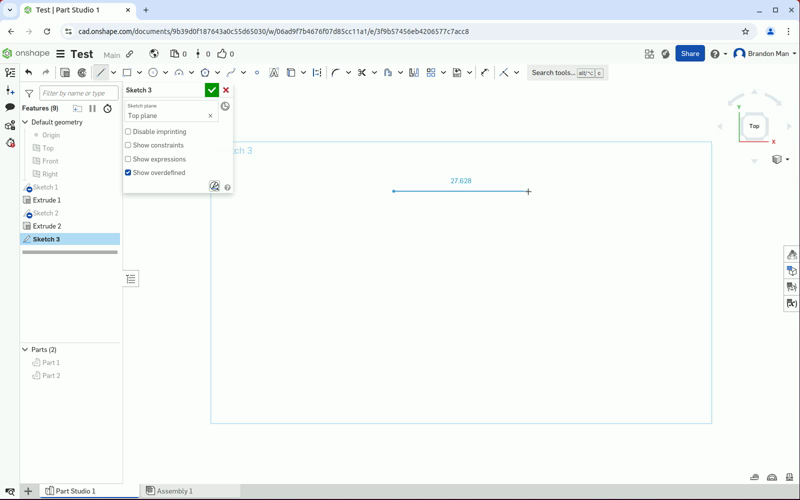
click(528, 191)
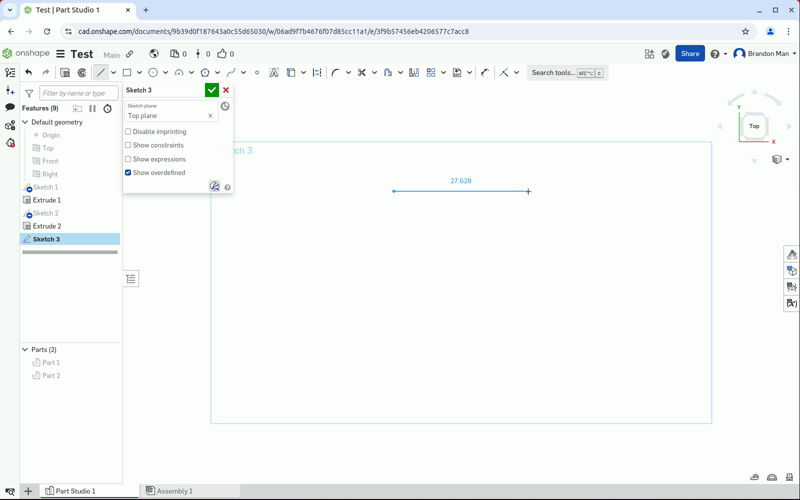
key_up(shift)
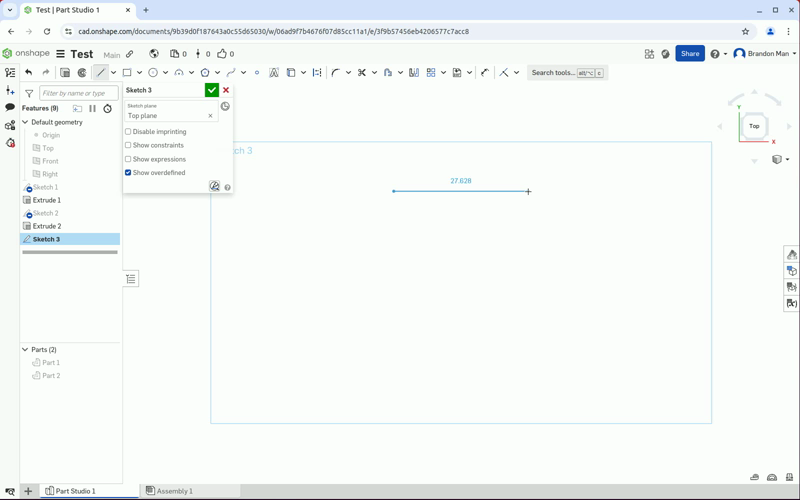
key_down(shift)
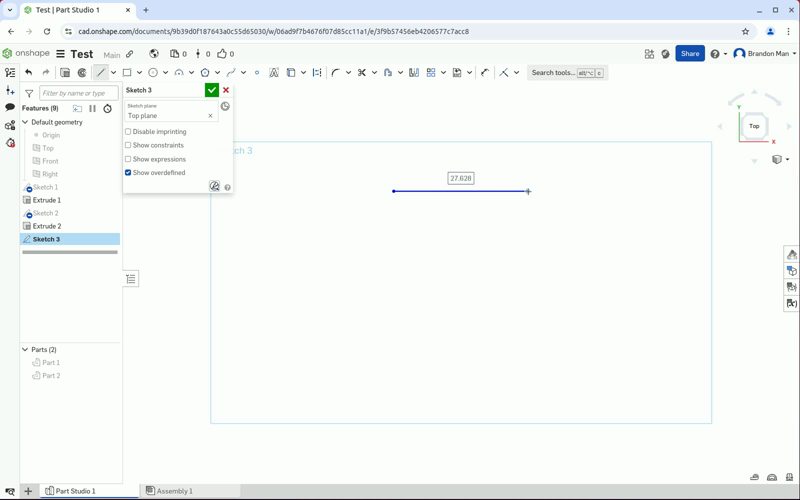
mouse_move(558, 191)
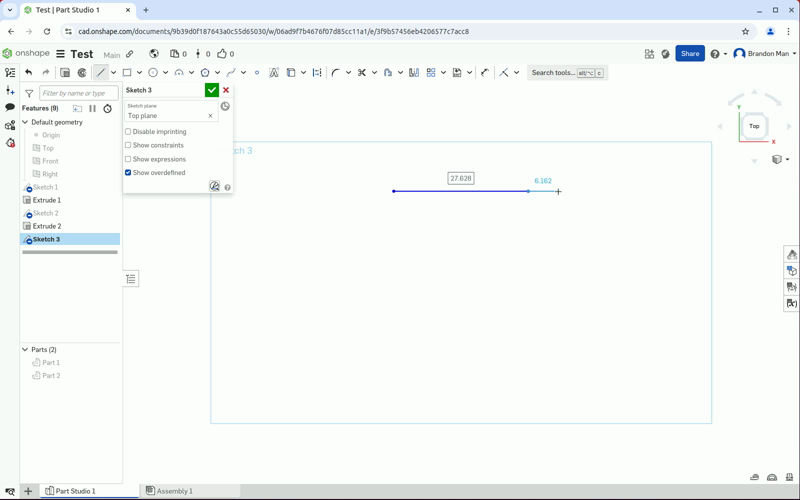
mouse_move(549, 191)
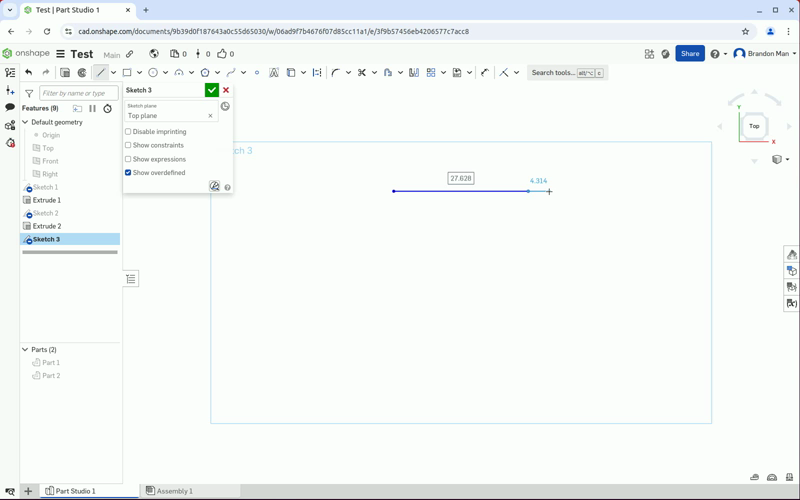
click(549, 191)
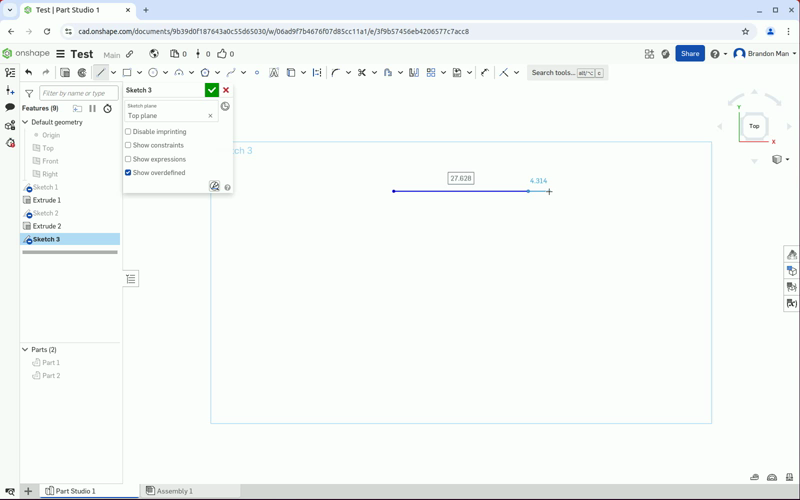
key_up(shift)
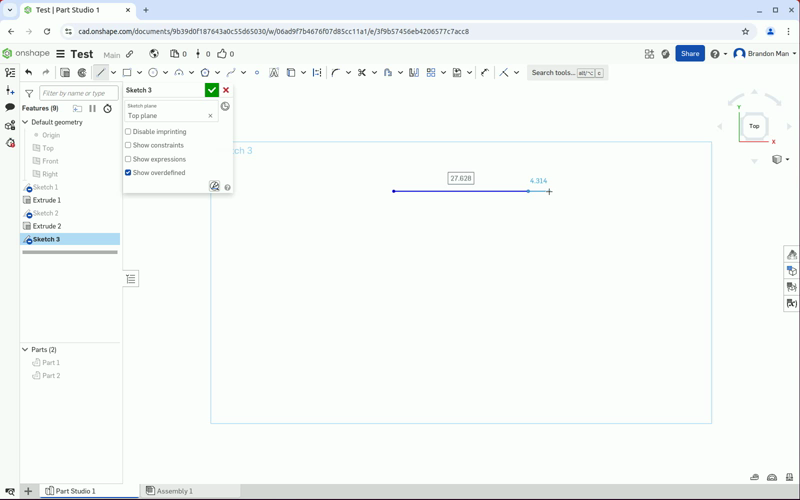
key_down(shift)
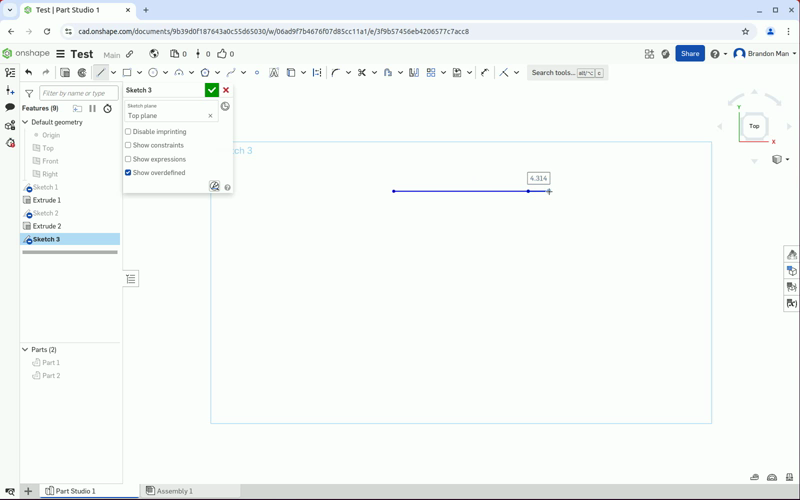
mouse_move(579, 191)
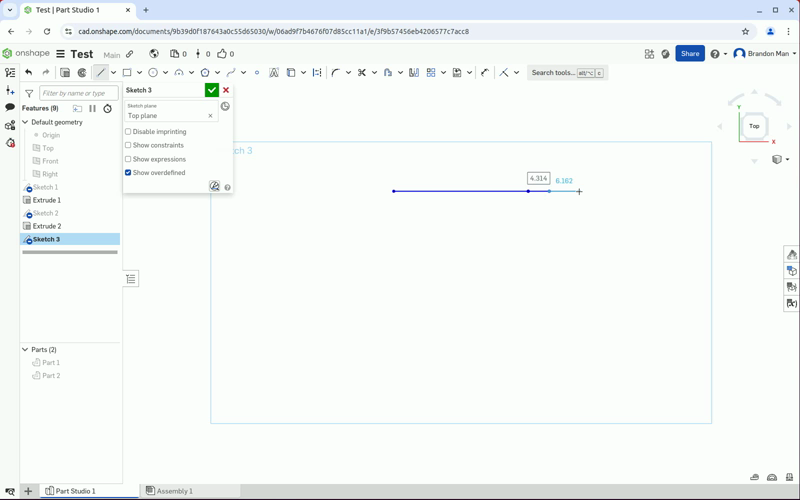
mouse_move(549, 170)
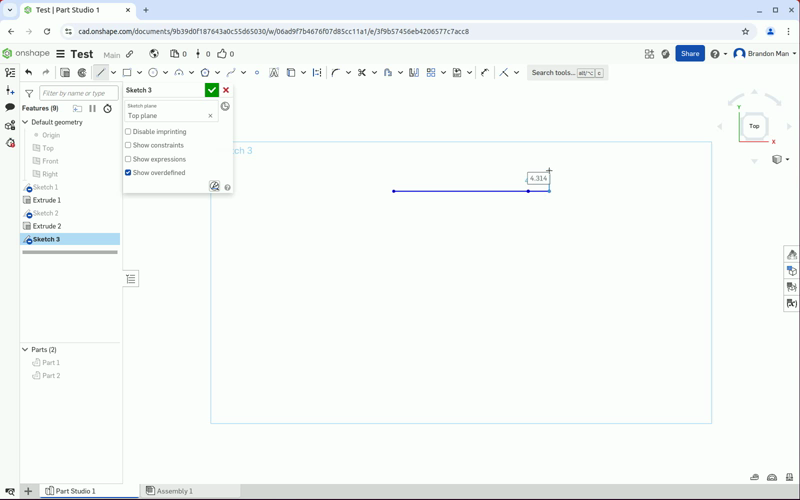
click(549, 170)
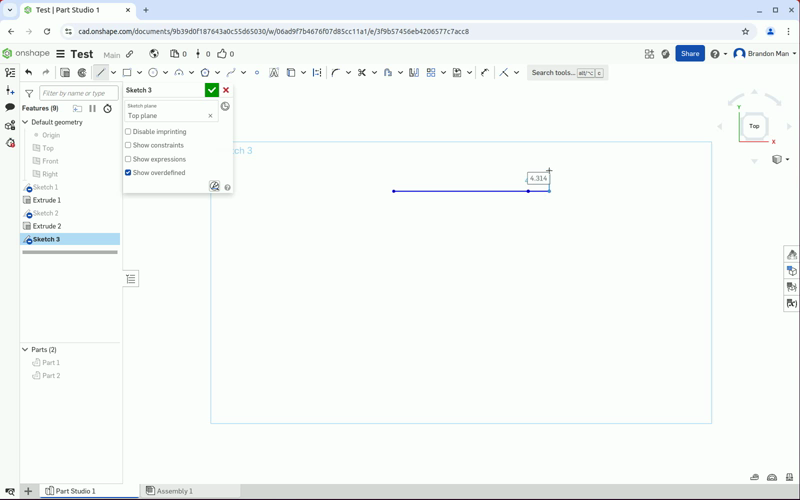
key_up(shift)
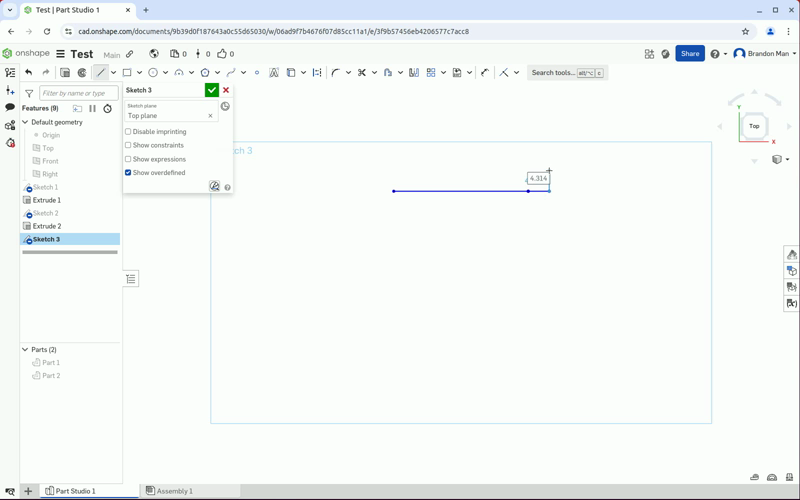
key_down(shift)
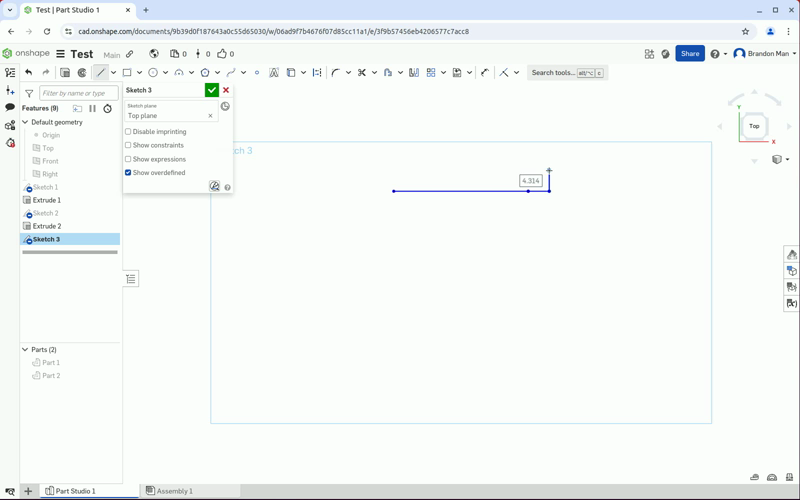
mouse_move(393, 170)
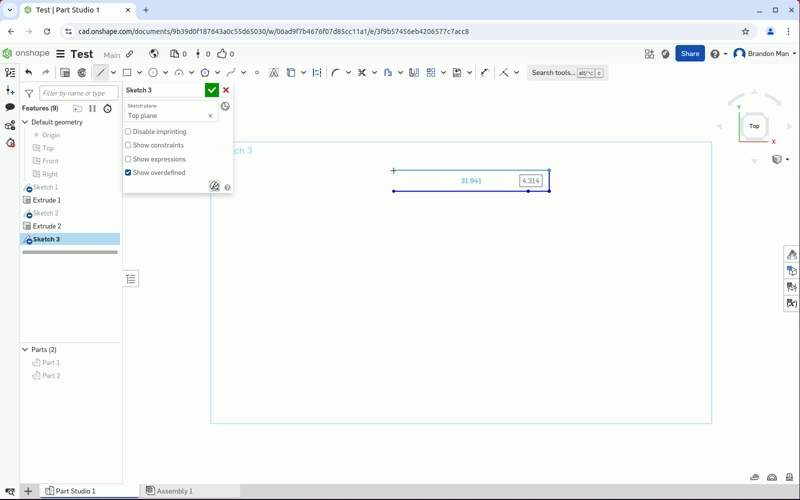
click(393, 170)
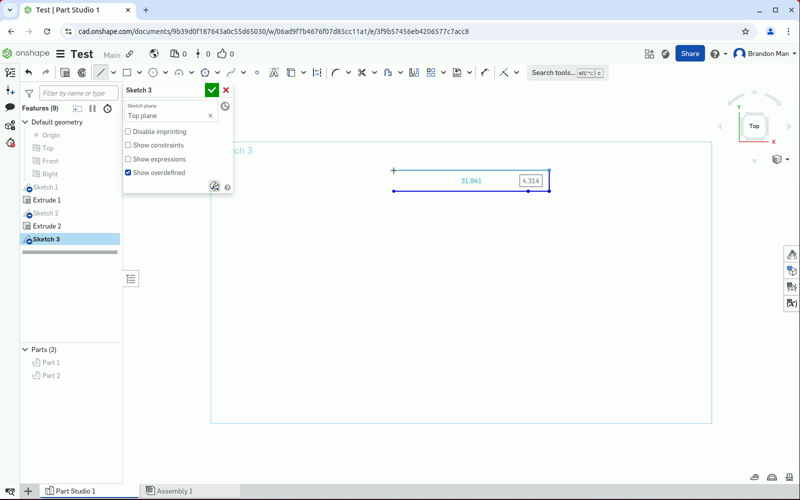
key_up(shift)
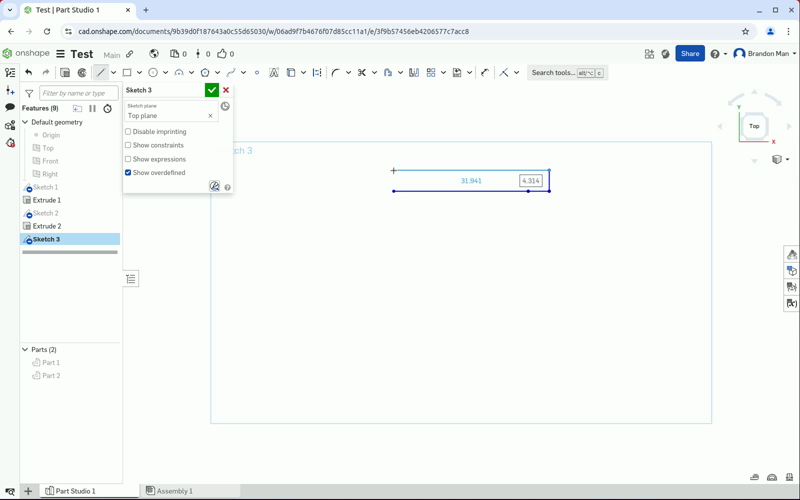
mouse_move(423, 170)
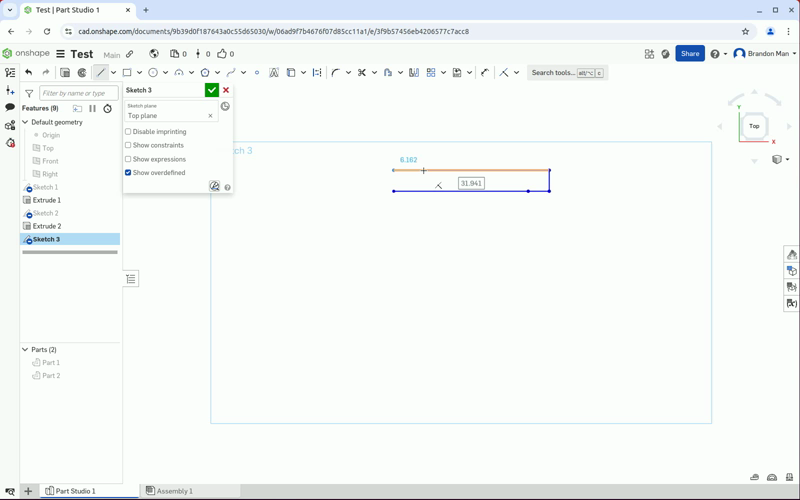
key_down(shift)
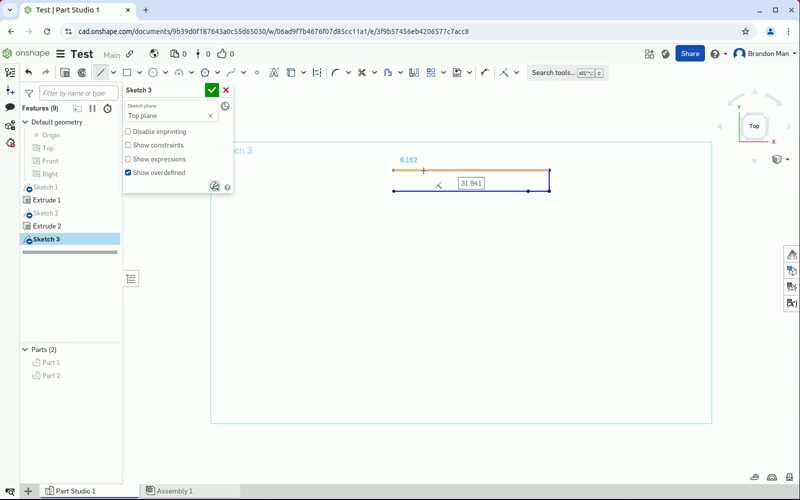
mouse_move(393, 191)
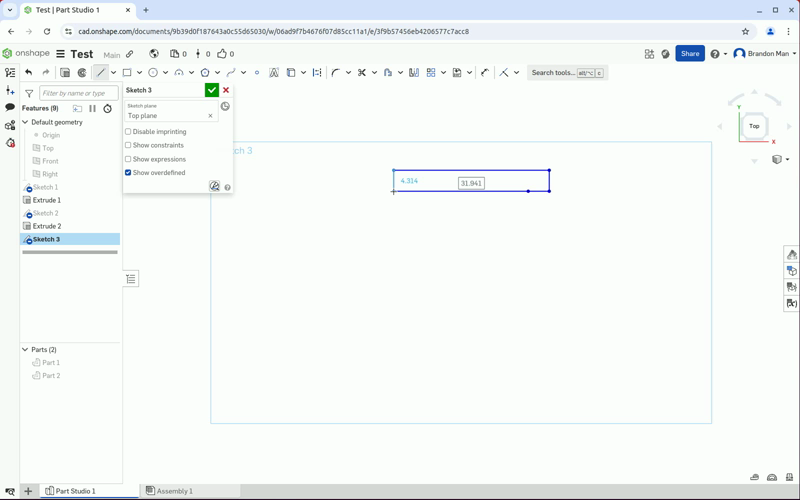
key_up(shift)
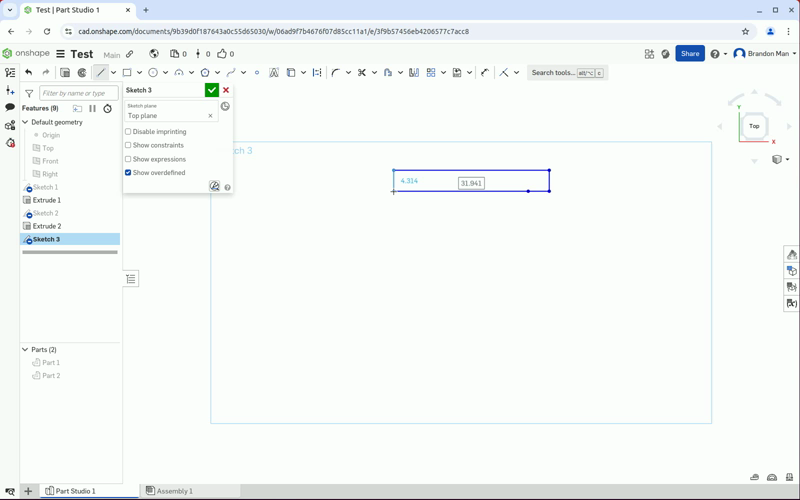
click(393, 191)
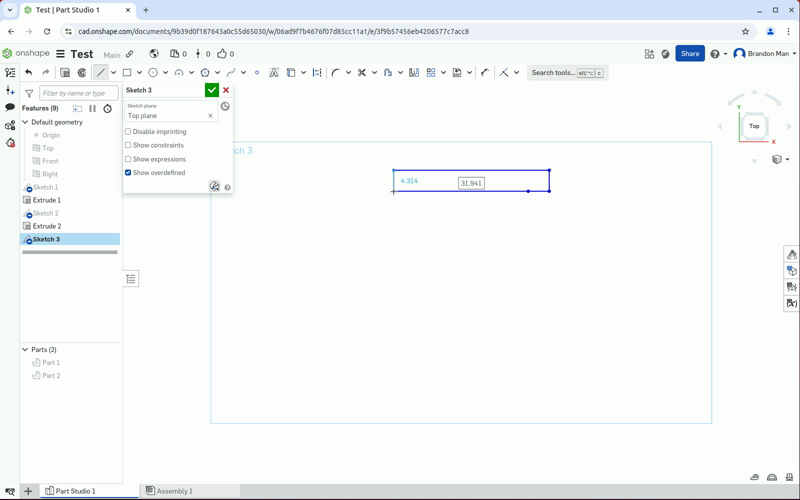
key(esc)
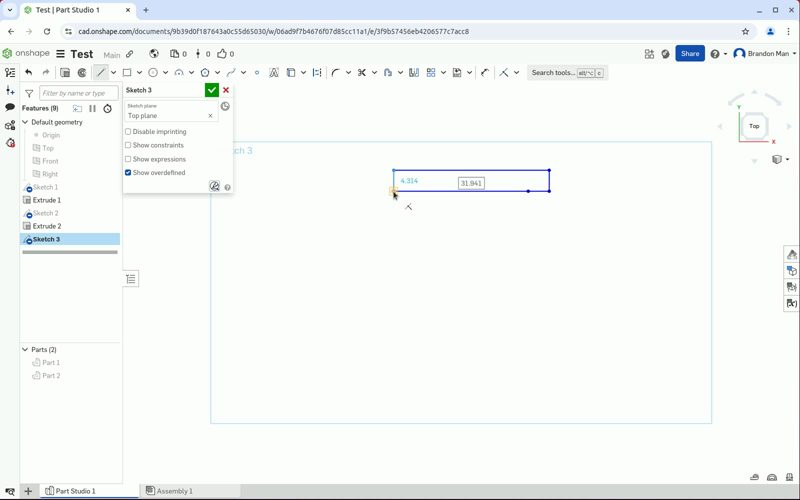
mouse_move(523, 179)
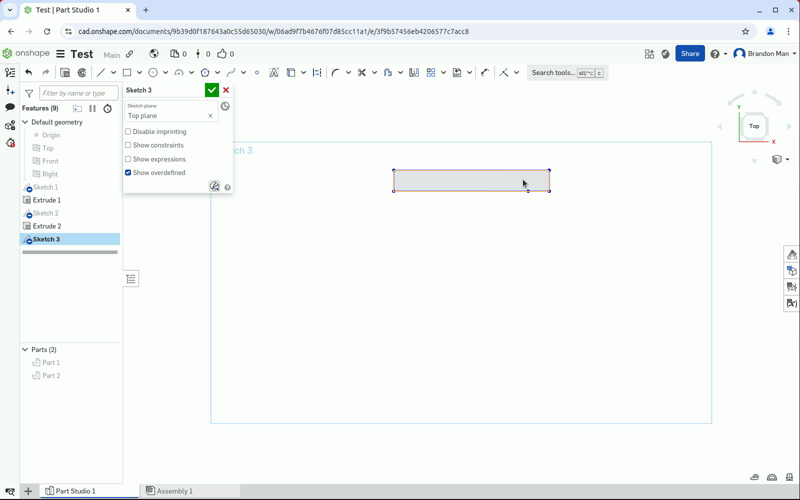
click(523, 179)
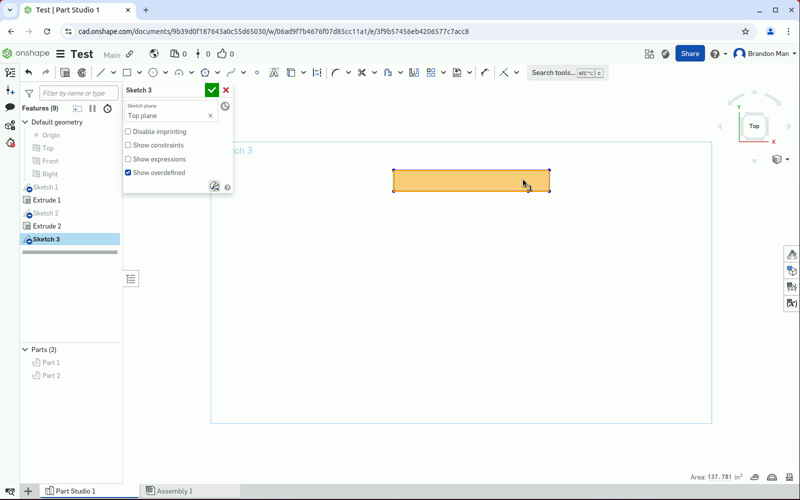
mouse_move(73, 352)
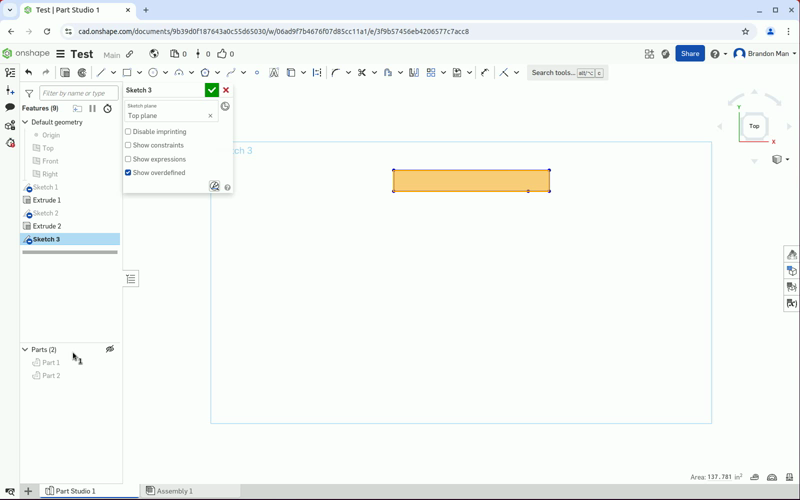
key(shift+y)
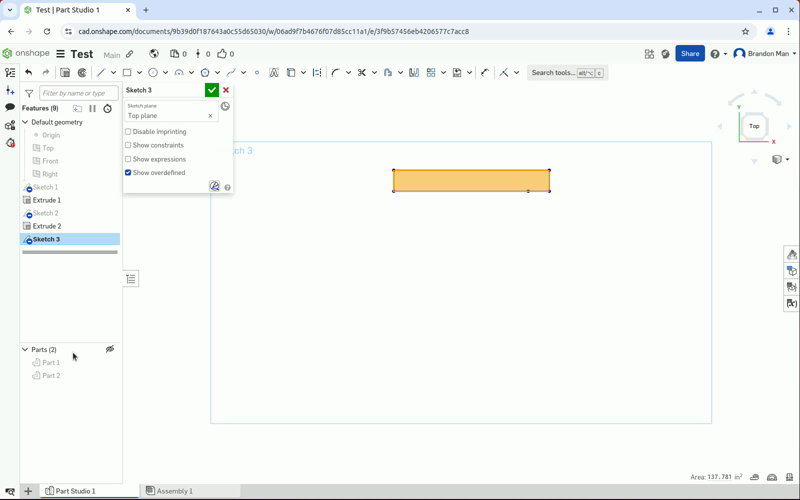
key(shift+e)
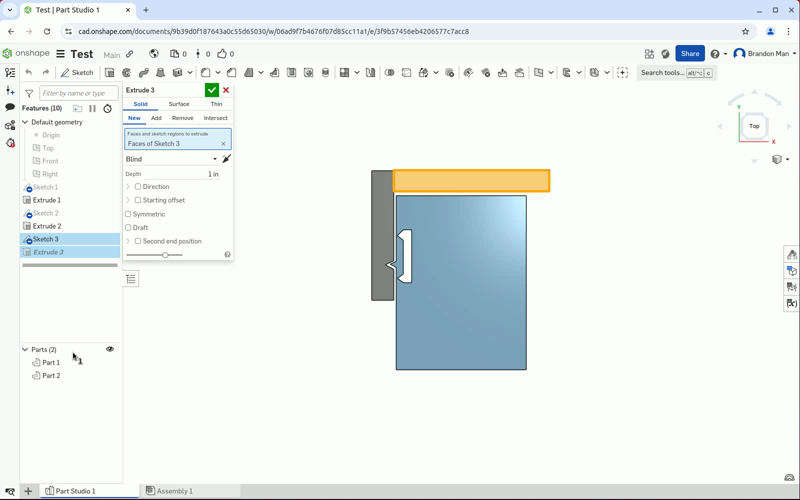
mouse_move(143, 106)
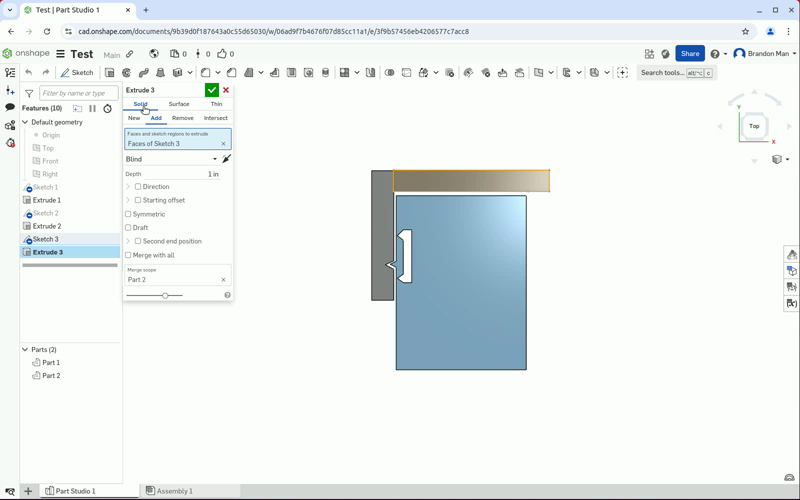
click(143, 106)
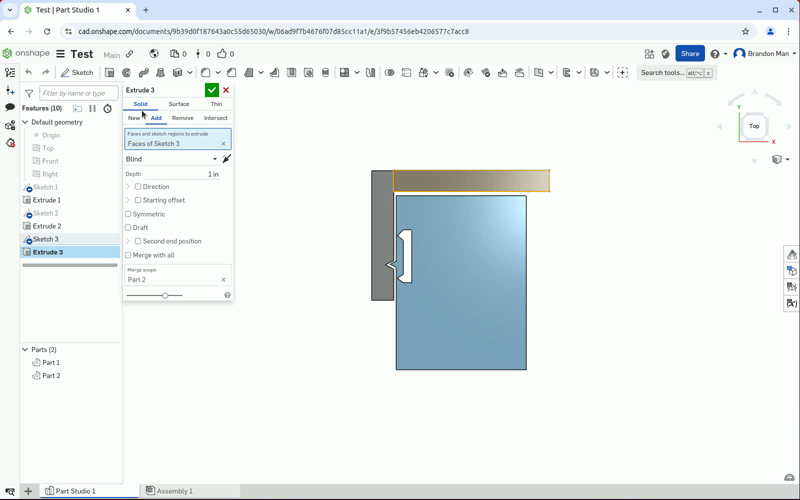
mouse_move(137, 120)
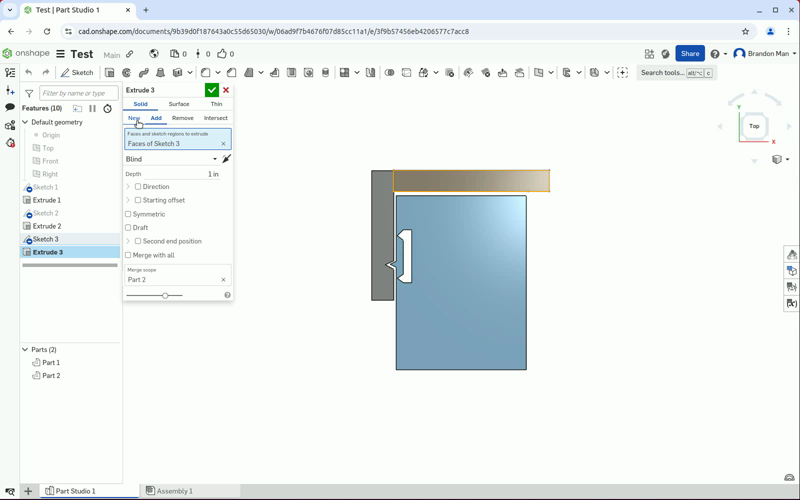
click(137, 120)
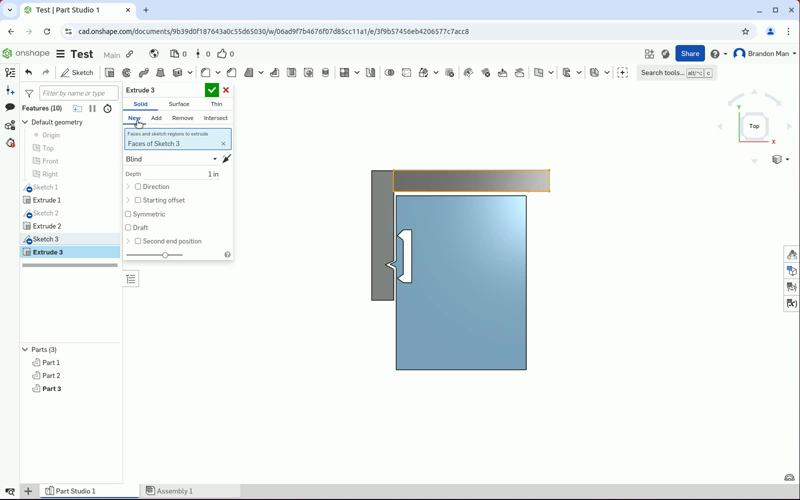
key(tab, 4)
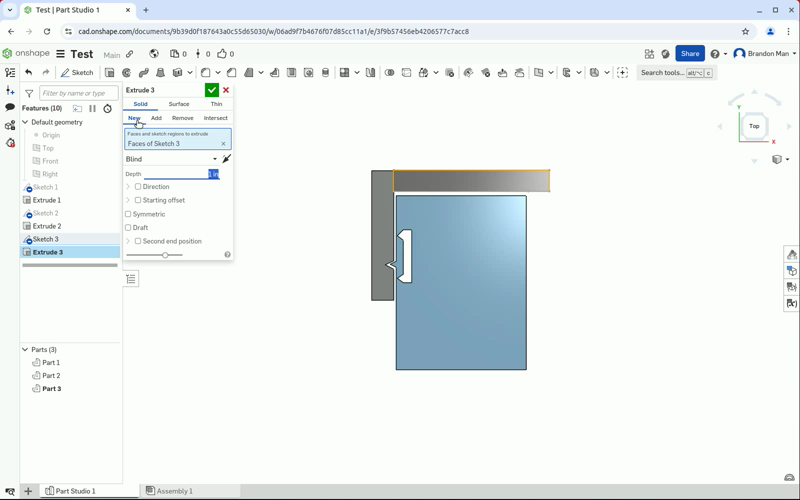
text(0.963)
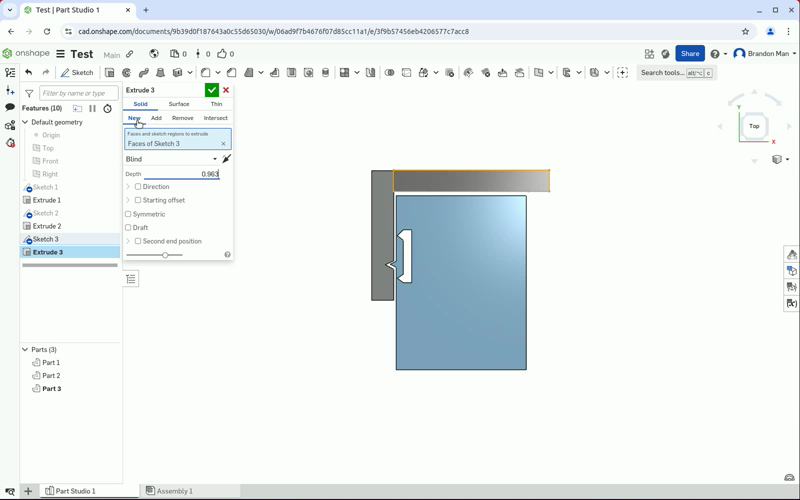
key(enter)
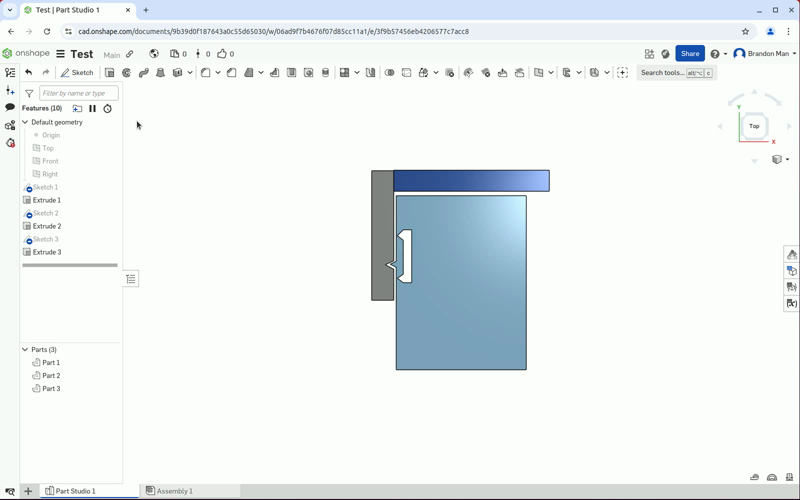
key(shift+h)
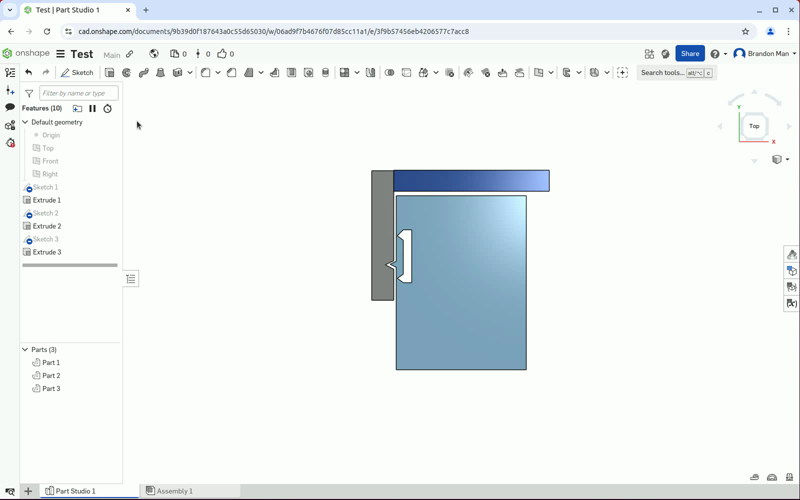
key(shift+h)
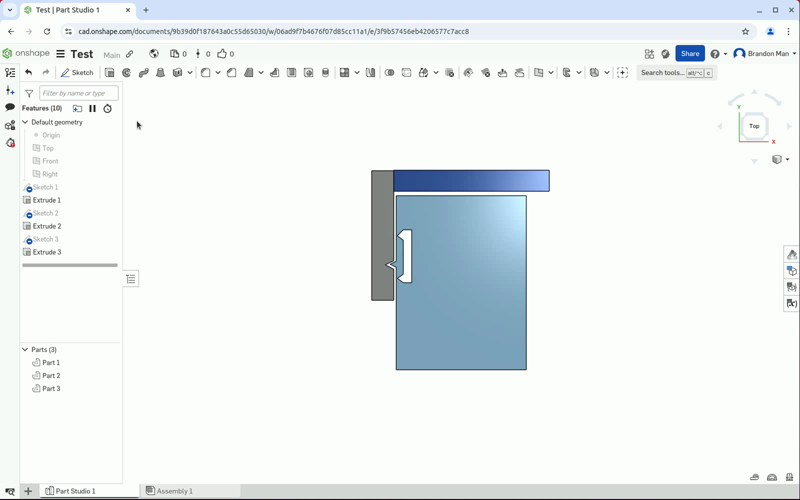
mouse_move(73, 189)
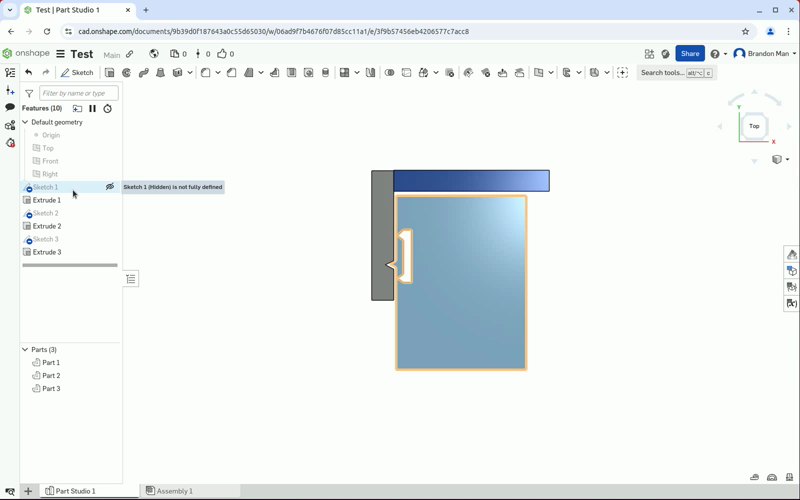
click(73, 189)
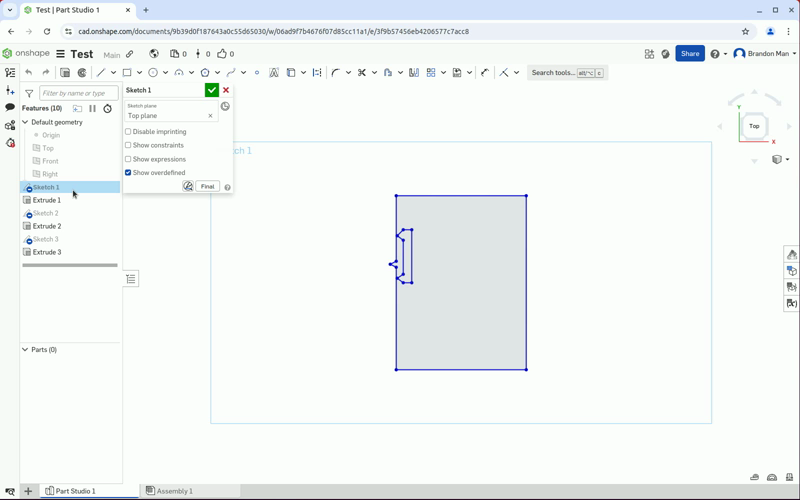
mouse_move(229, 92)
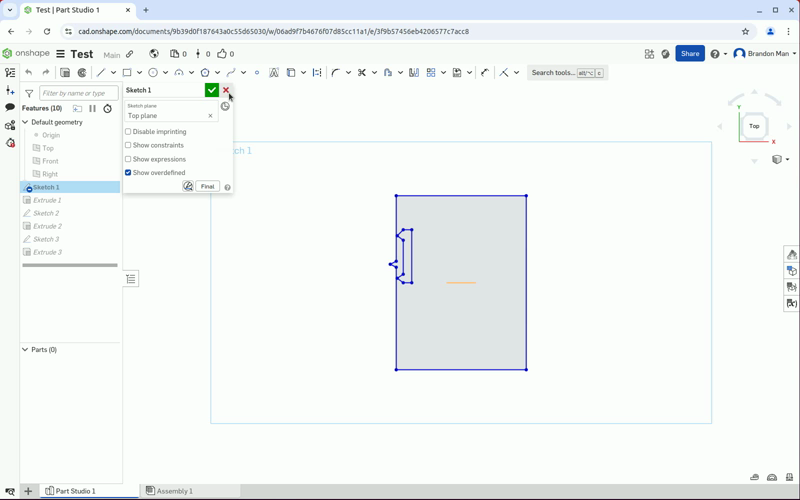
click(229, 92)
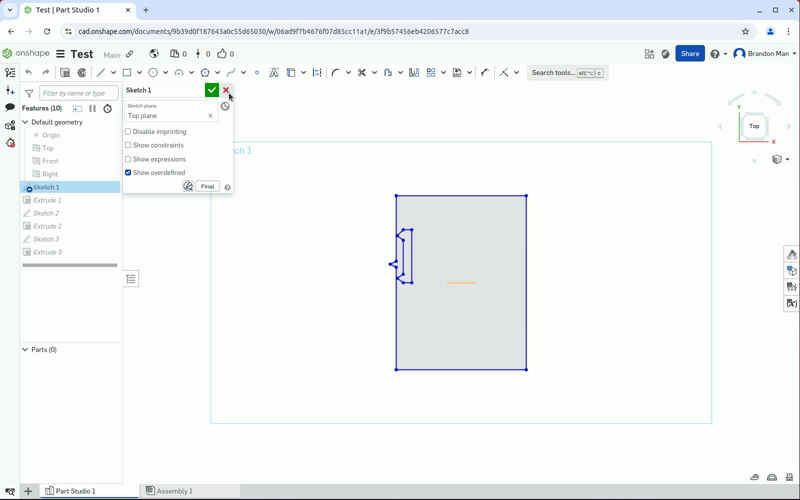
key(shift+s)
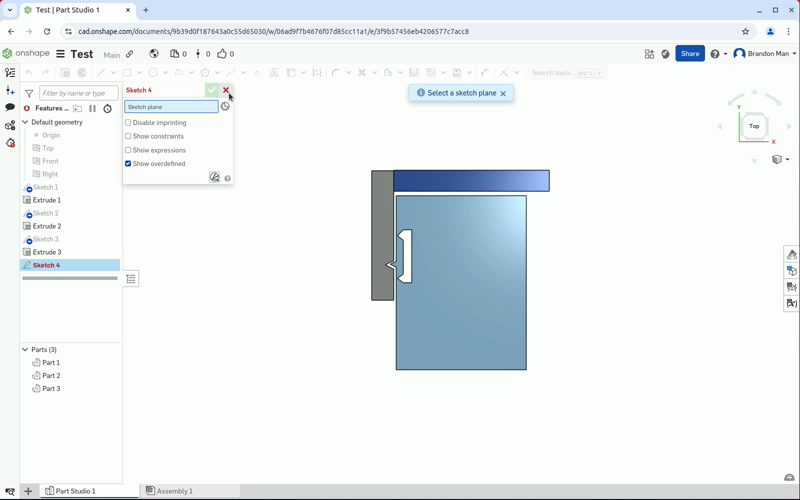
mouse_move(73, 150)
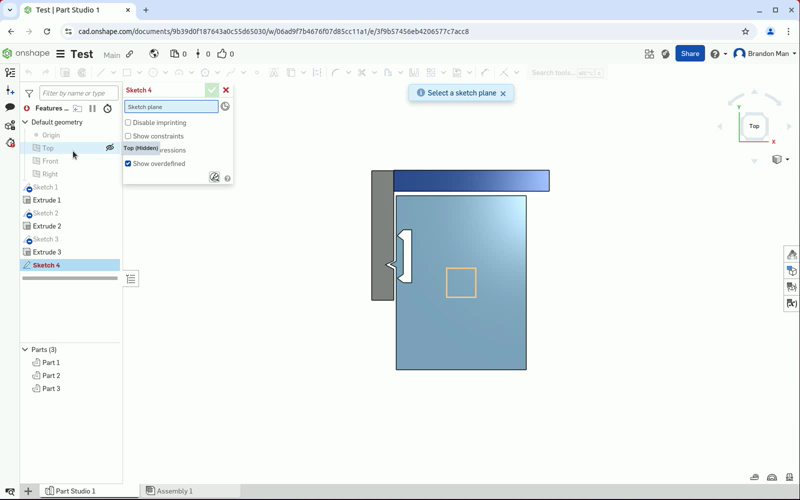
click(73, 150)
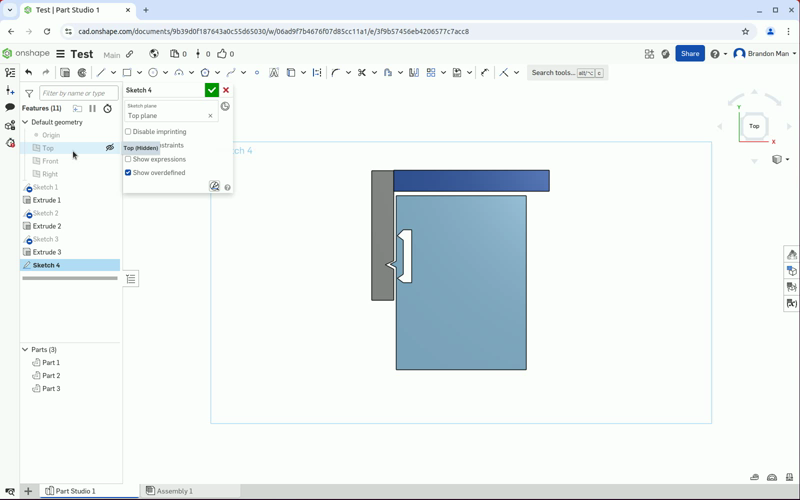
mouse_move(73, 352)
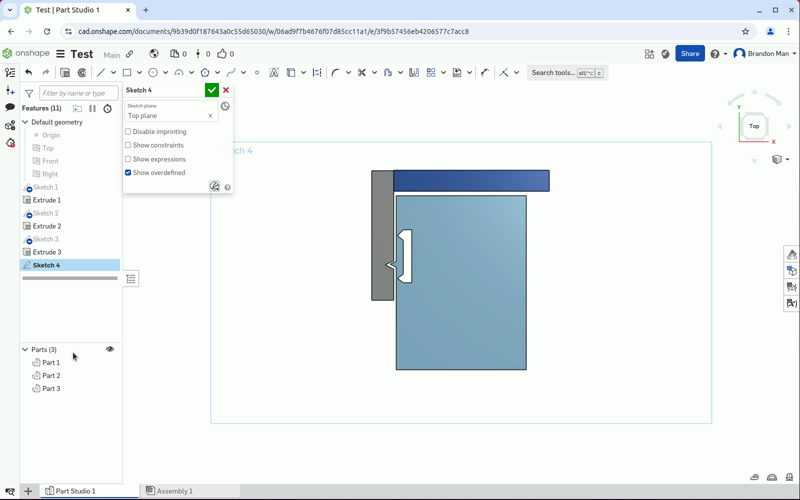
key(y)
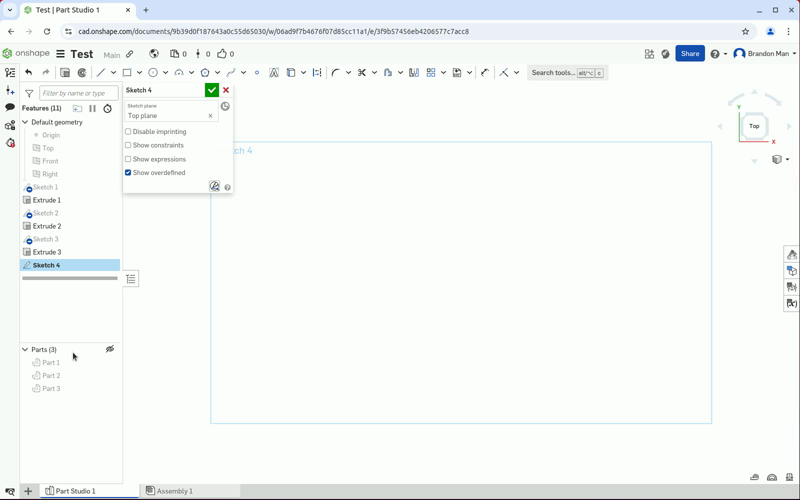
key(l)
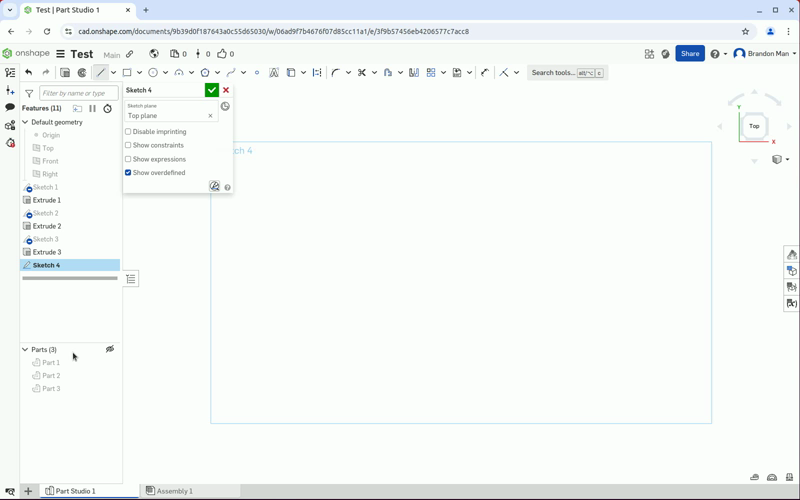
key_down(shift)
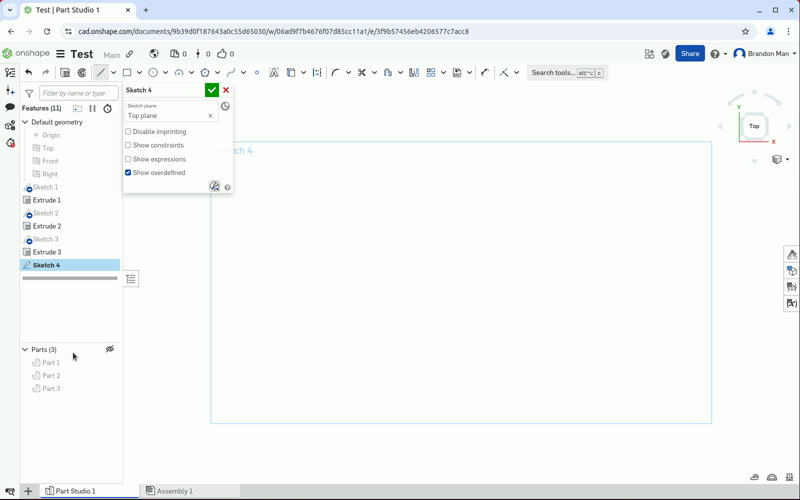
mouse_move(527, 300)
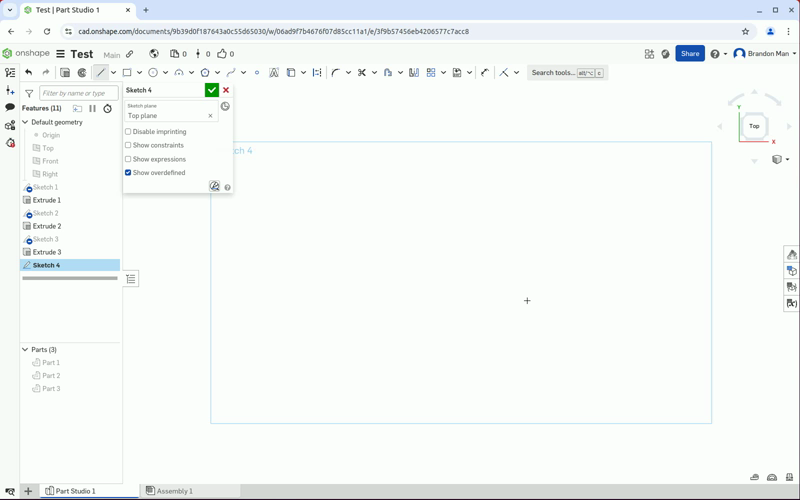
click(527, 300)
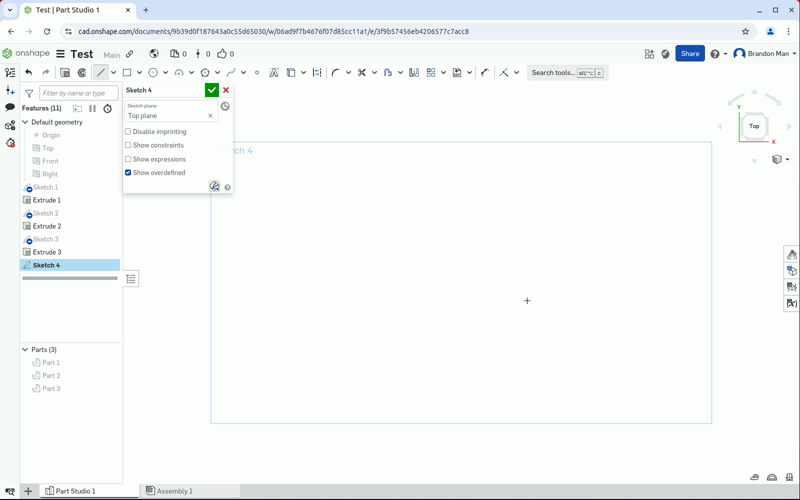
key_up(shift)
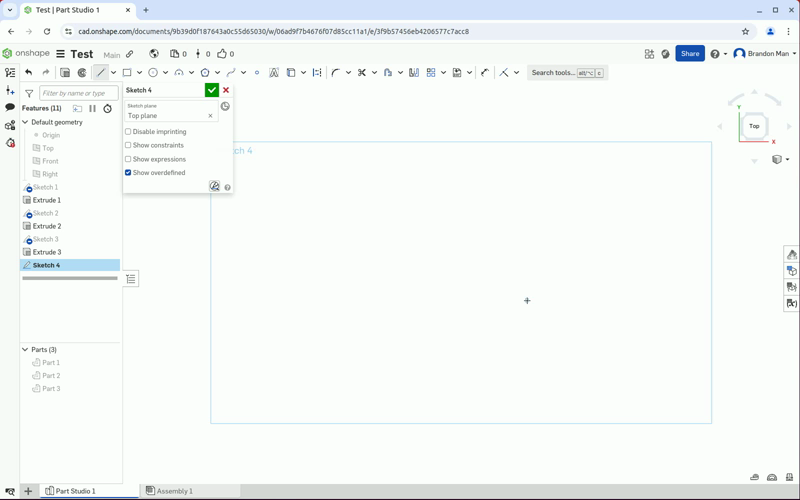
key_down(shift)
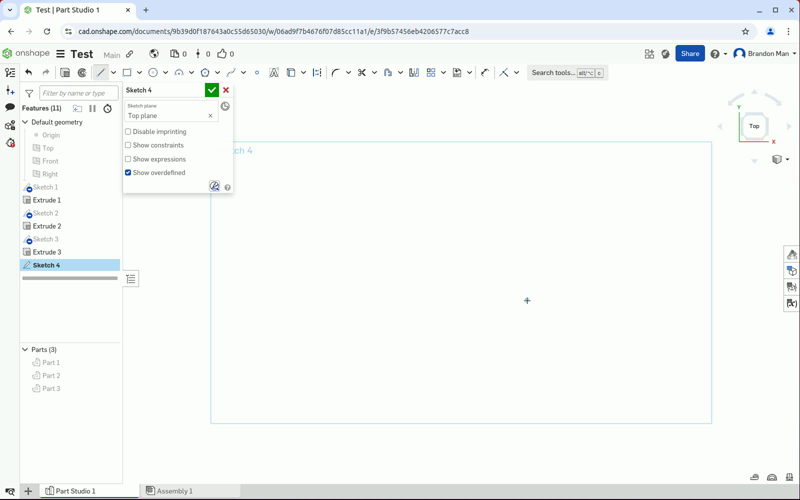
mouse_move(557, 300)
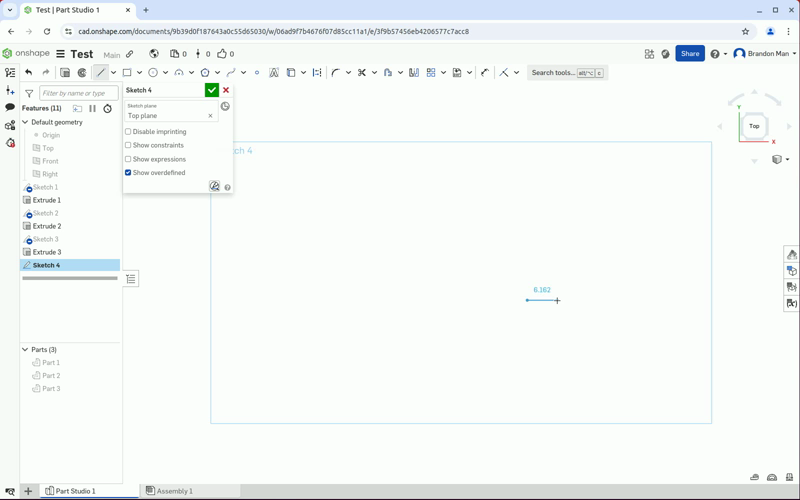
mouse_move(549, 300)
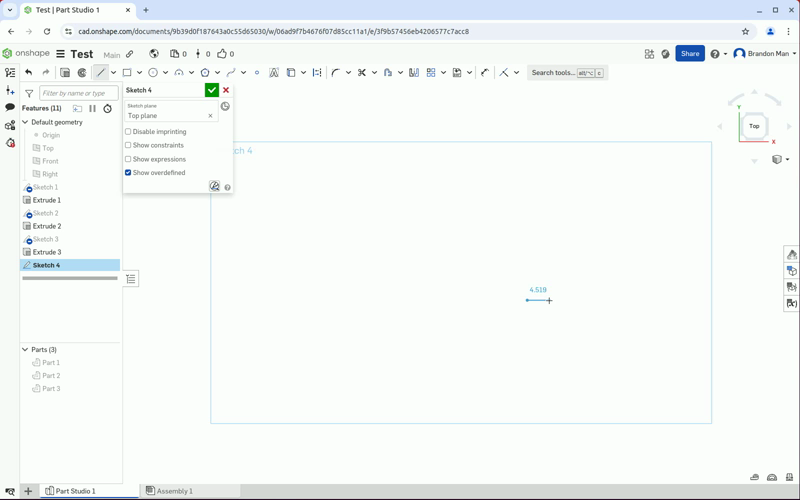
click(549, 300)
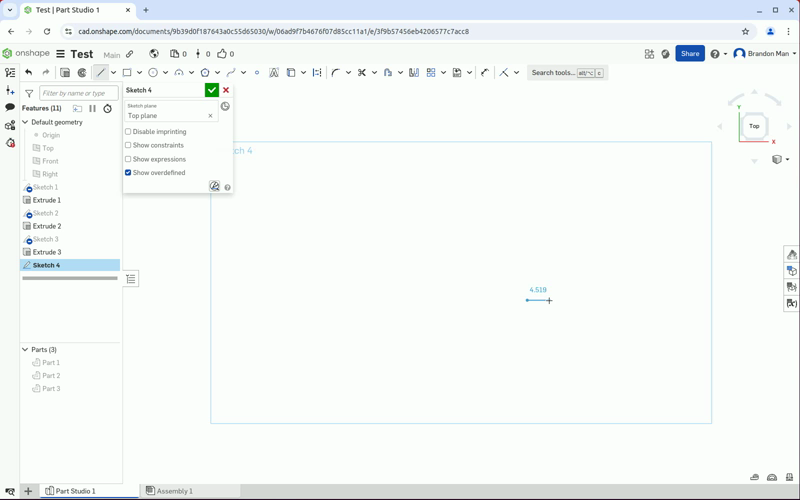
key_up(shift)
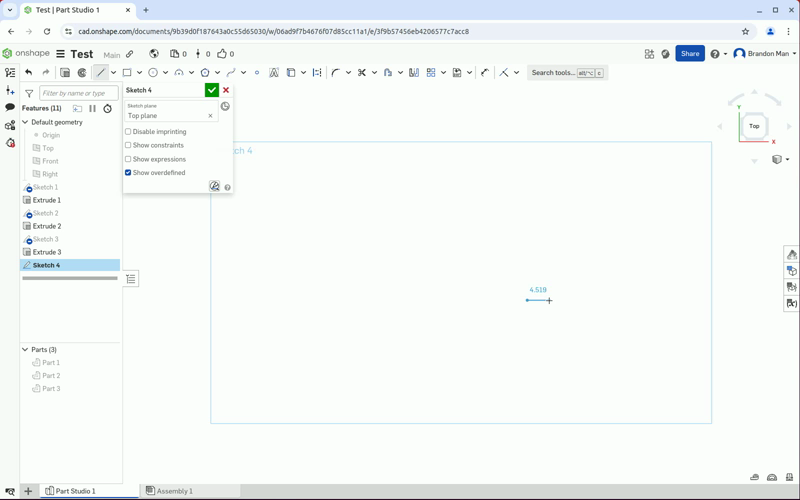
key_down(shift)
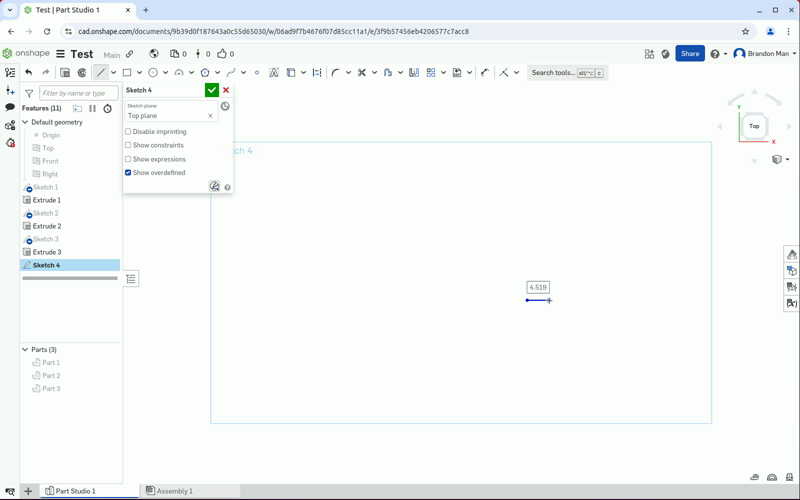
mouse_move(549, 192)
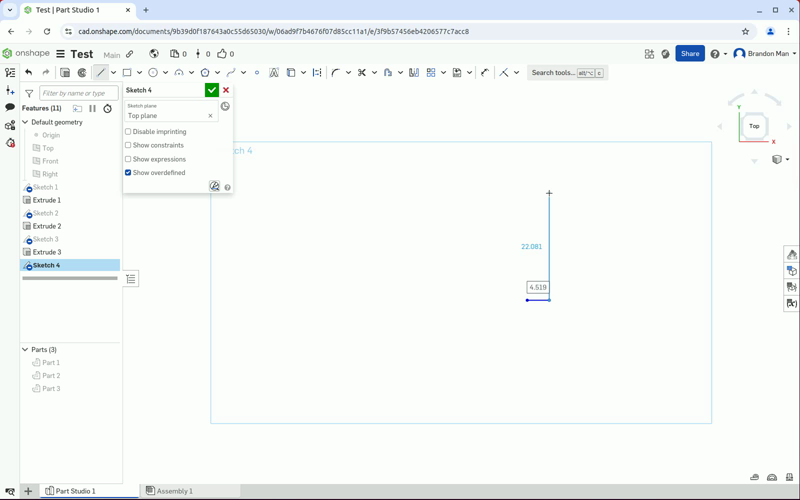
click(549, 192)
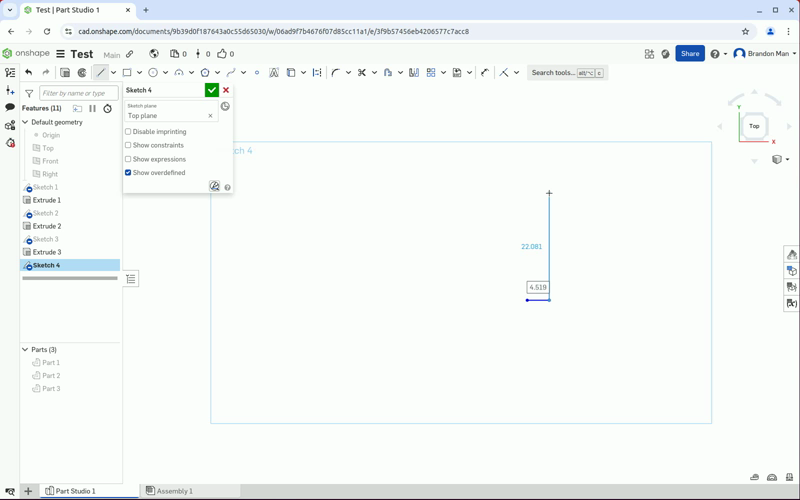
key_up(shift)
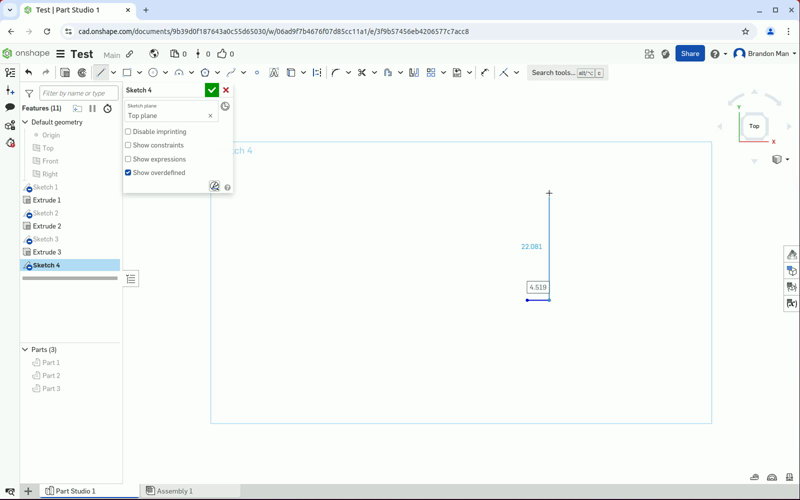
key_down(shift)
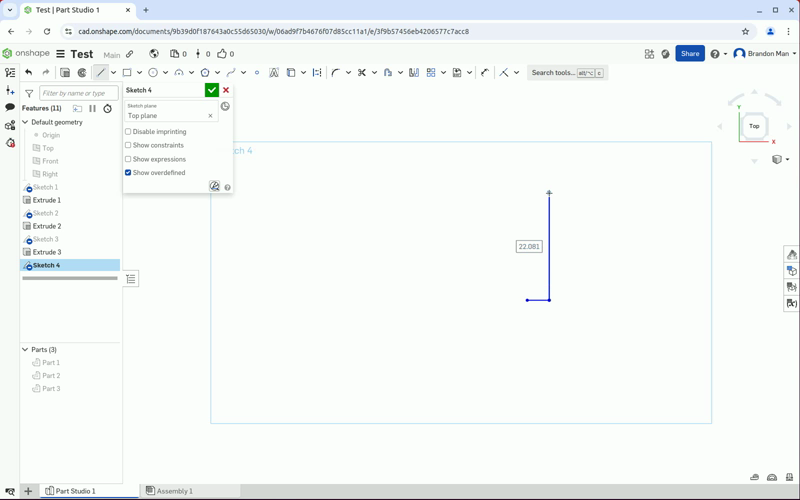
mouse_move(579, 192)
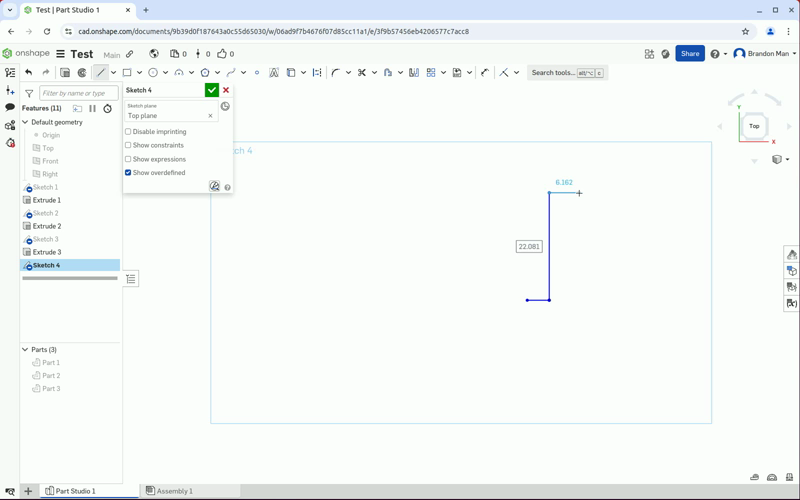
mouse_move(527, 192)
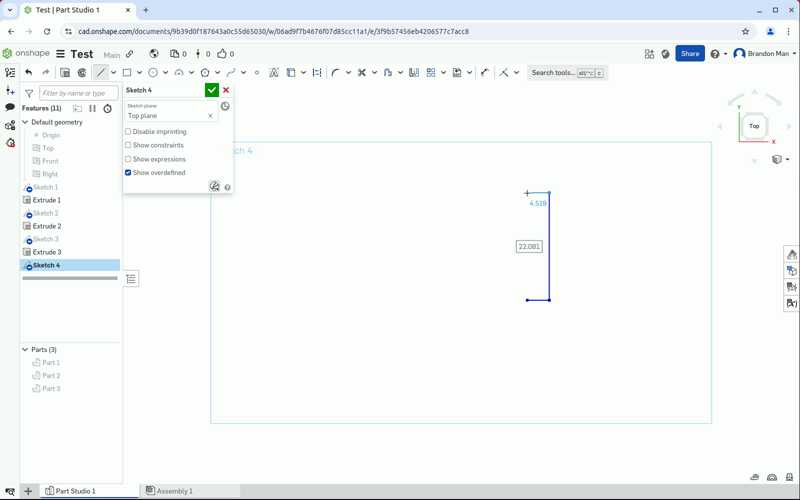
click(527, 192)
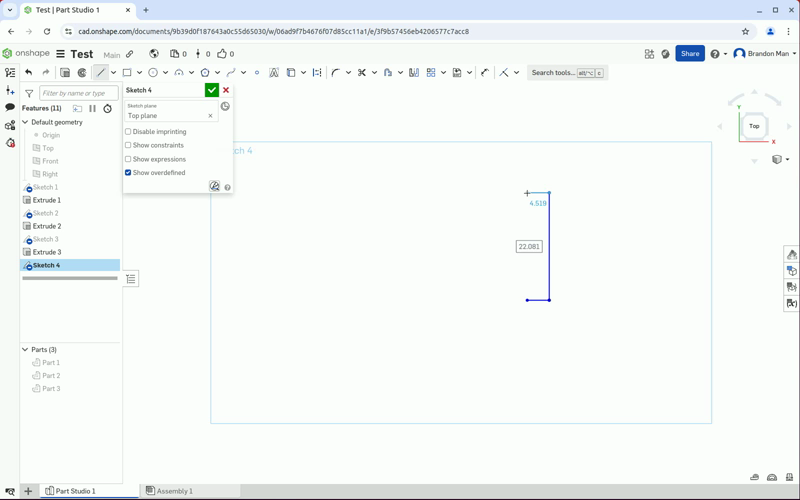
key_up(shift)
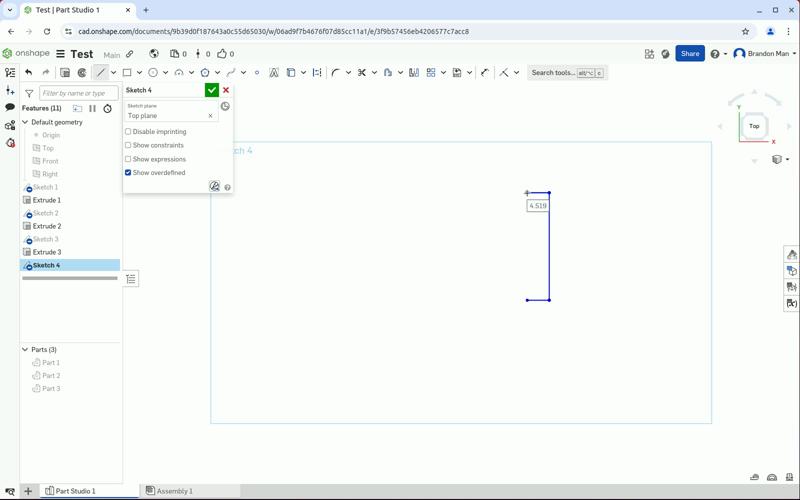
key_down(shift)
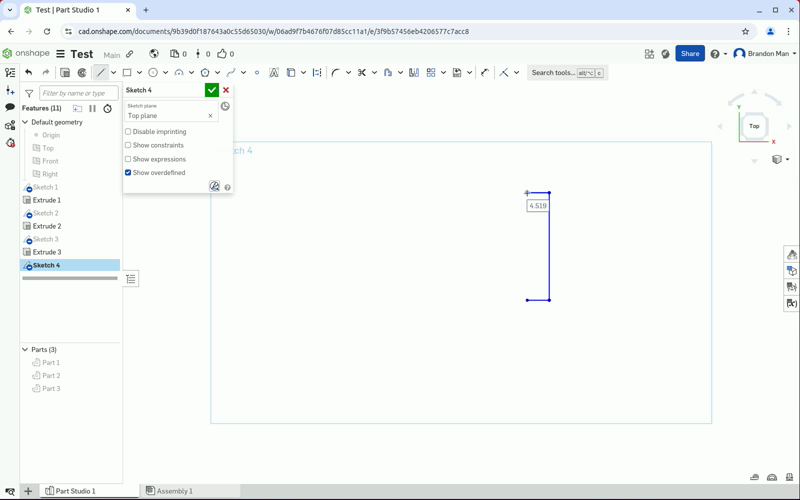
mouse_move(527, 300)
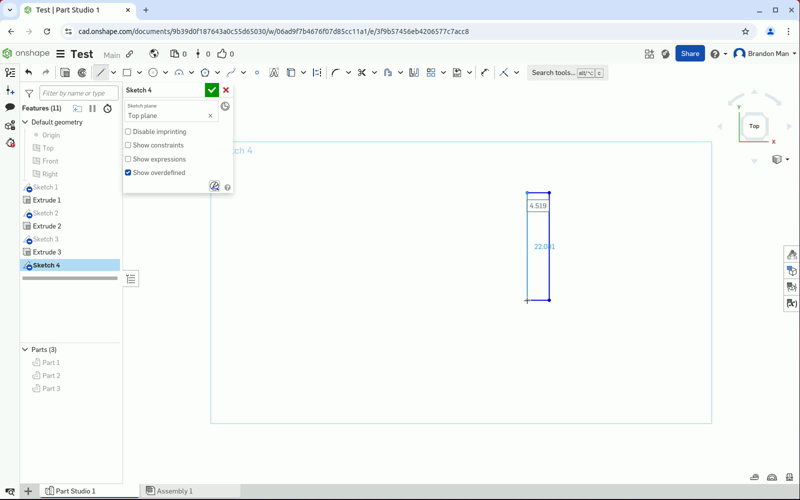
key_up(shift)
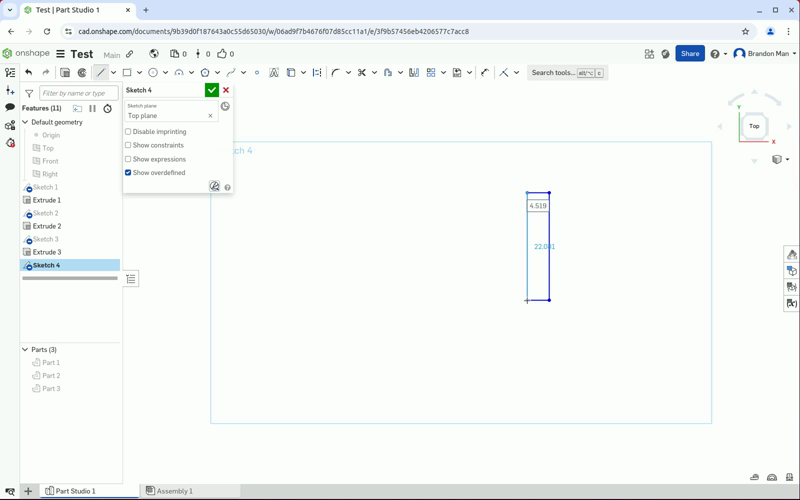
click(527, 300)
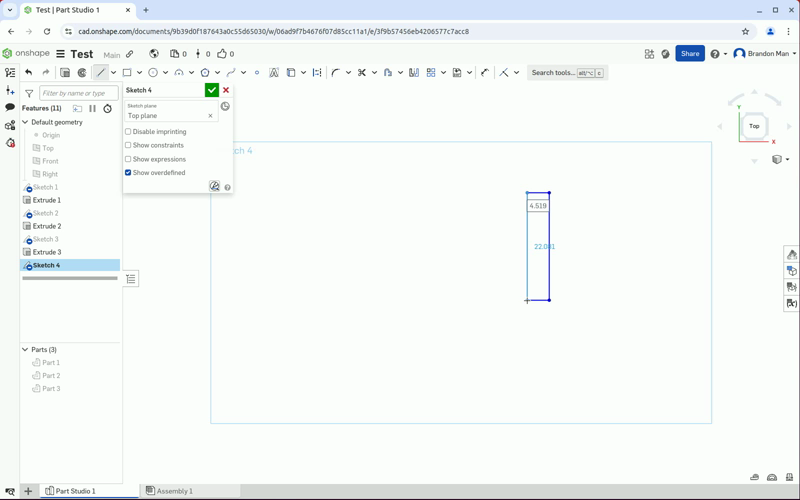
key(esc)
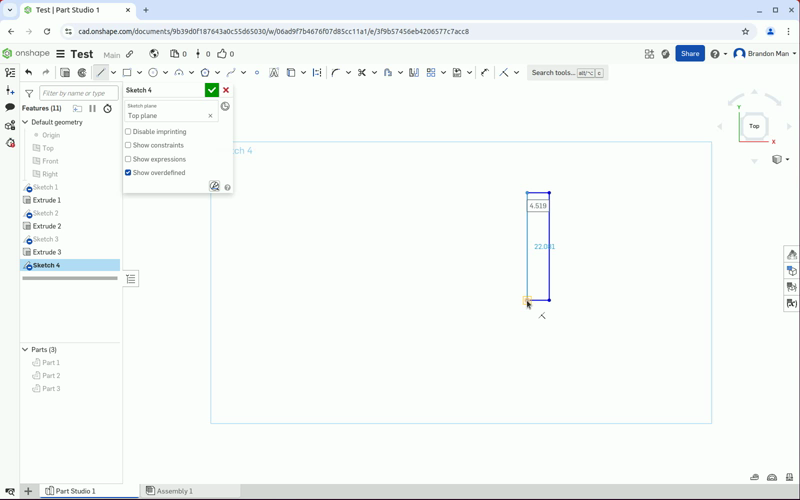
mouse_move(540, 207)
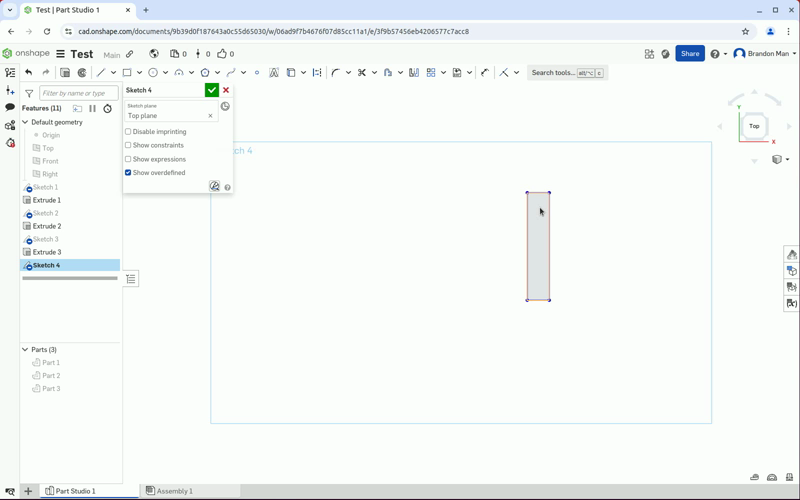
click(540, 207)
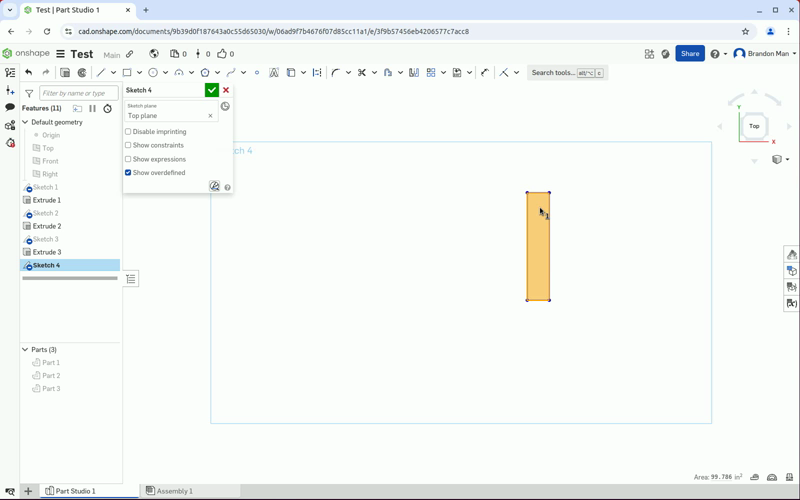
mouse_move(73, 352)
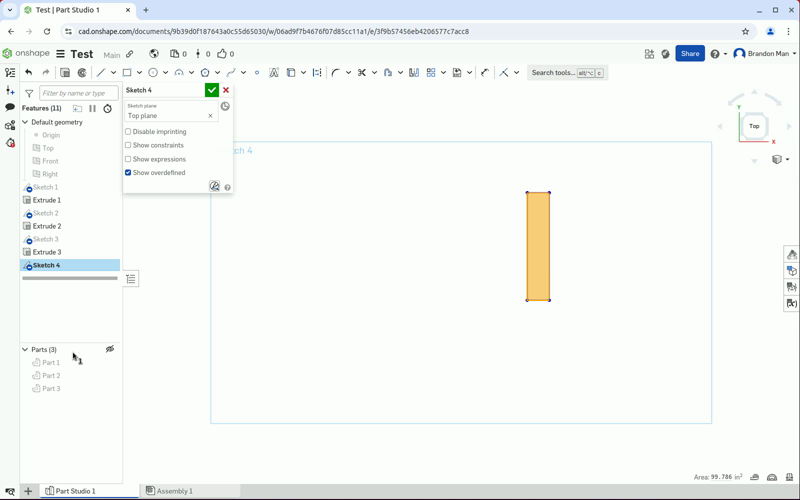
key(shift+y)
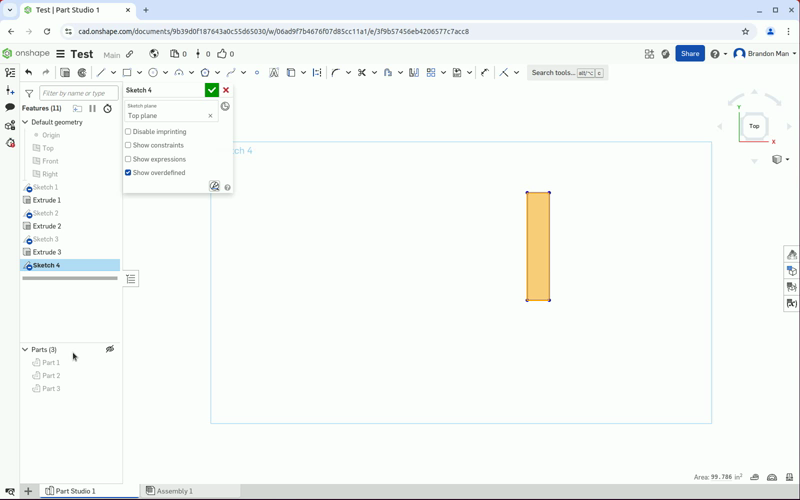
key(shift+e)
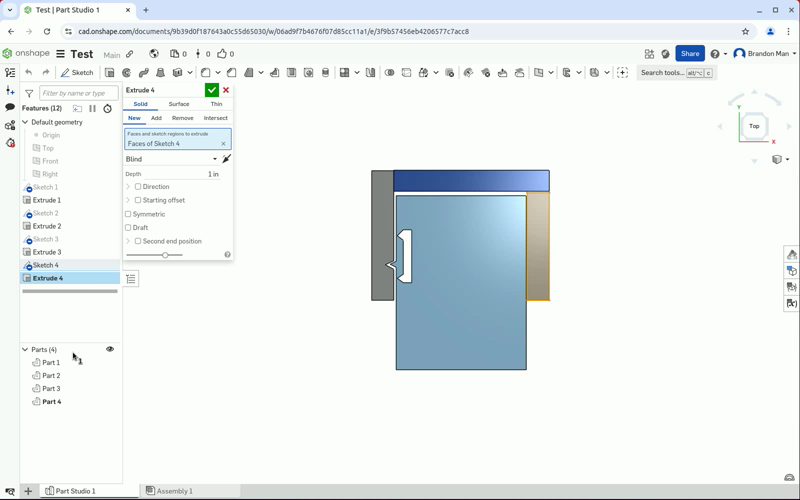
mouse_move(143, 106)
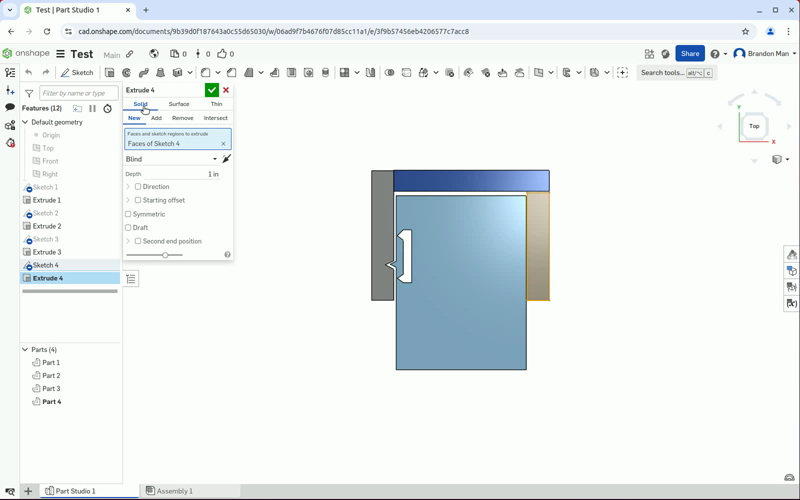
click(143, 106)
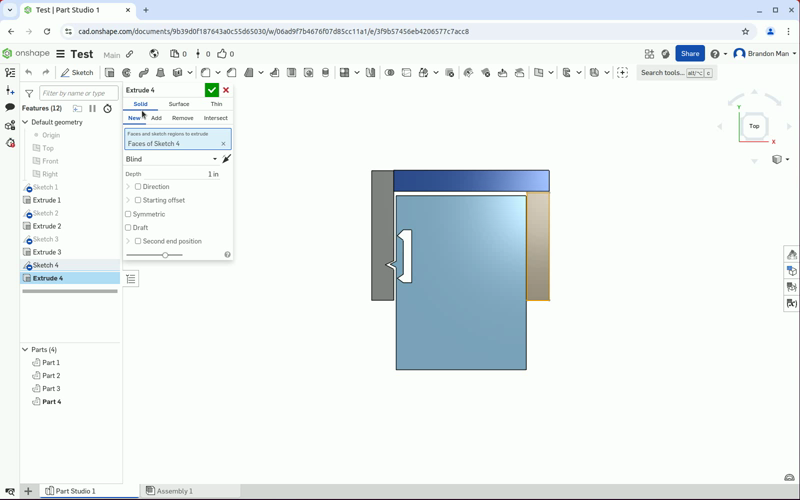
mouse_move(137, 120)
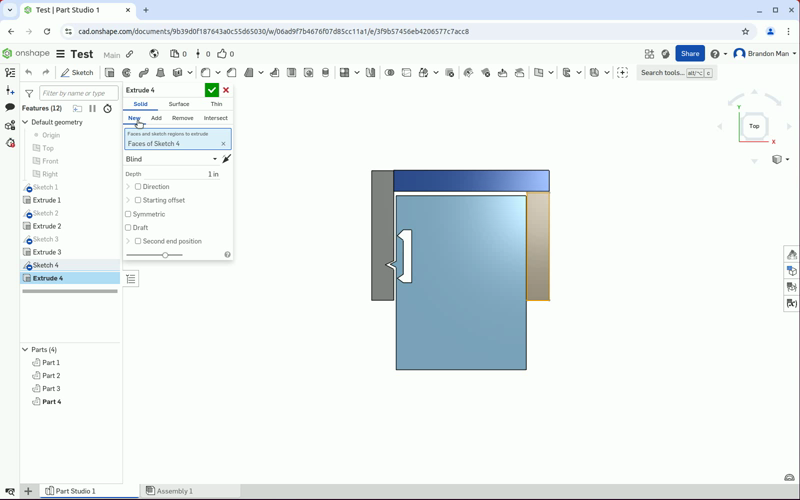
click(137, 120)
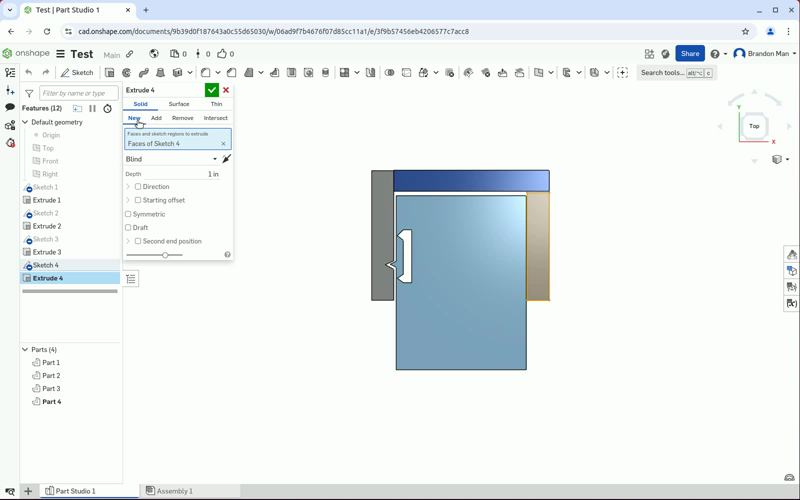
key(tab, 4)
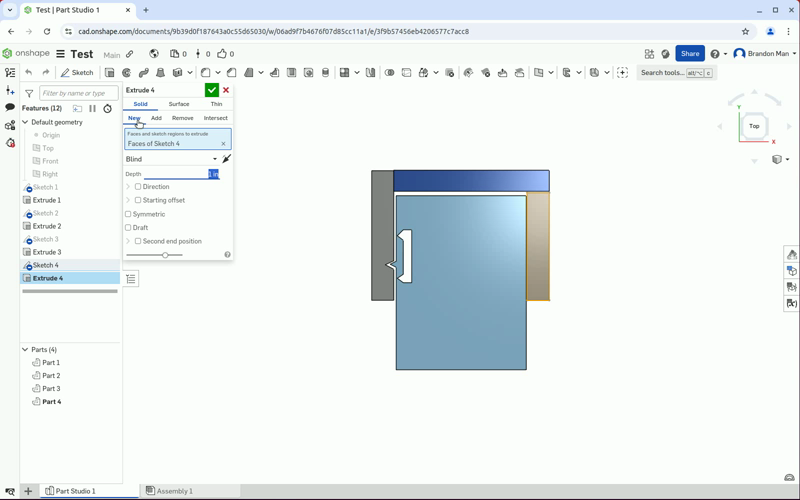
text(0.963)
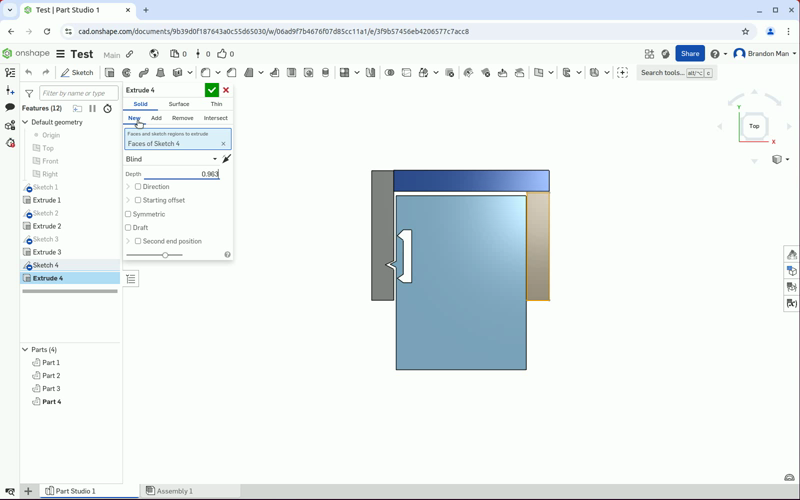
key(enter)
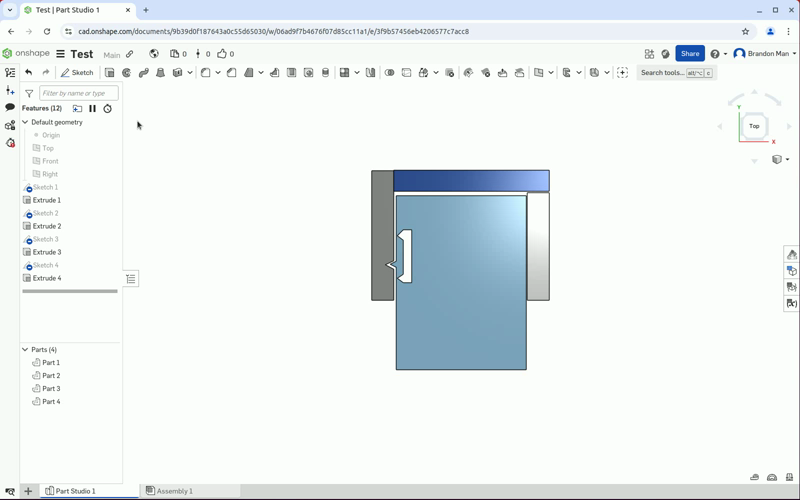
key(shift+h)
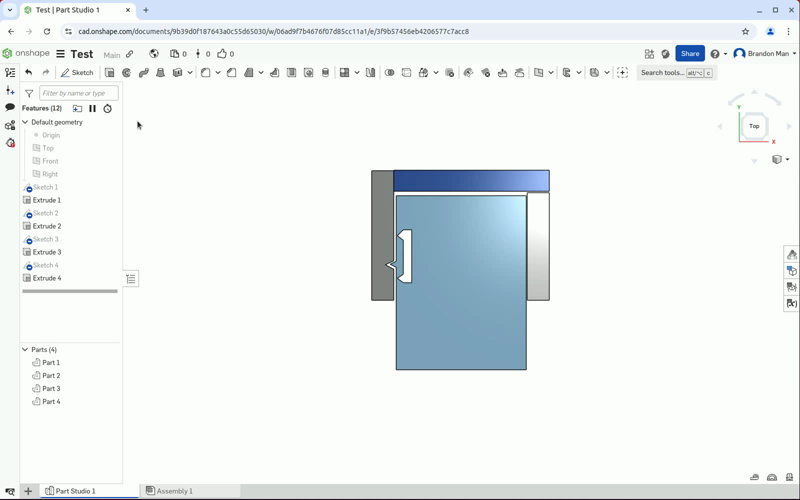
key(shift+h)
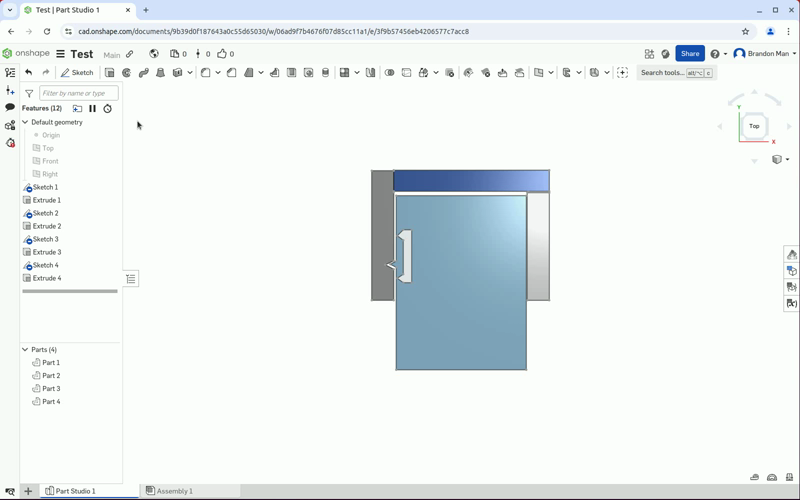
key(shift+7)
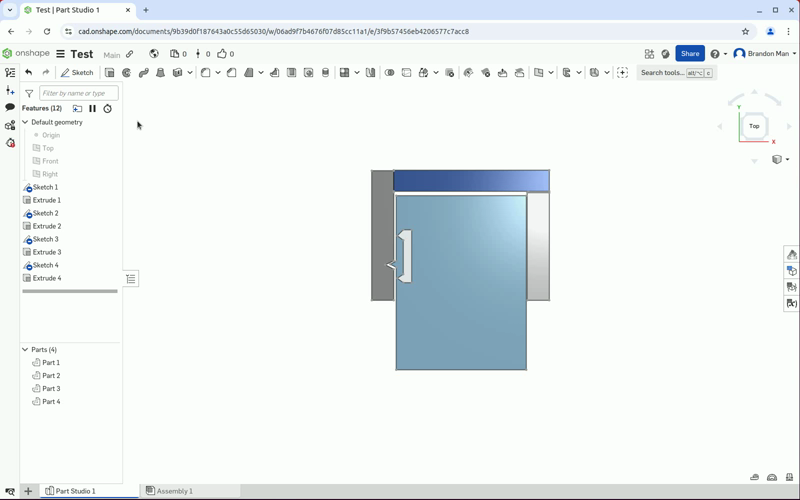
key(up, 3)
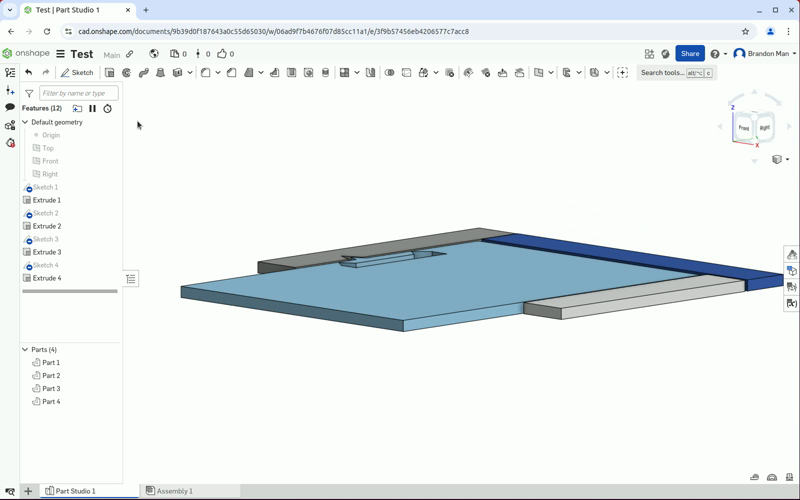
key(left, 3)
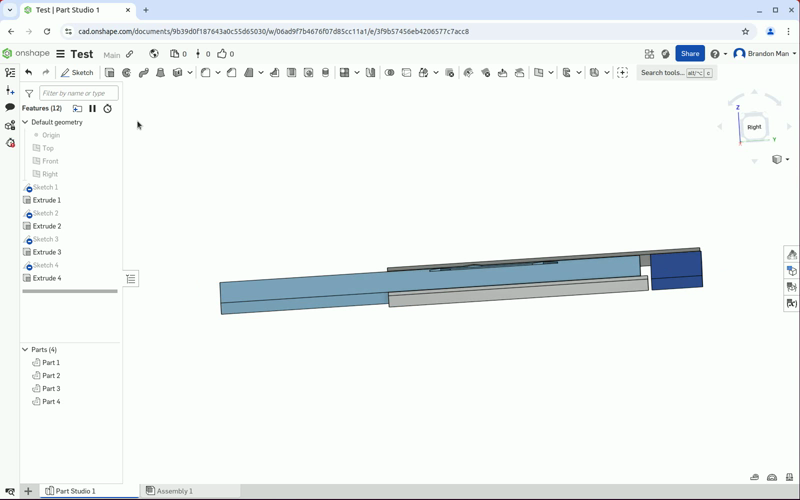
key(right, 3)
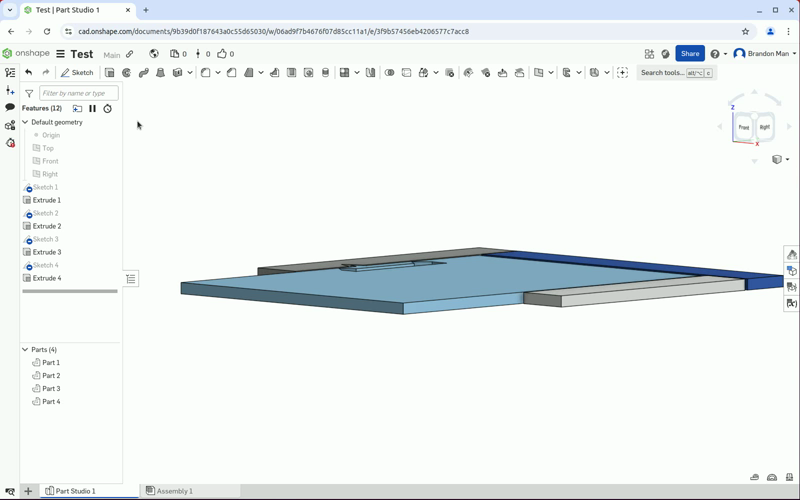
key(down, 3)
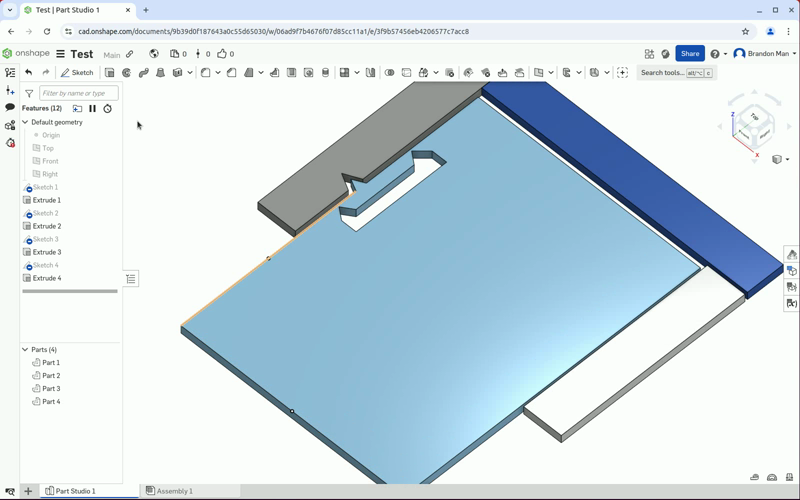
mouse_move(73, 189)
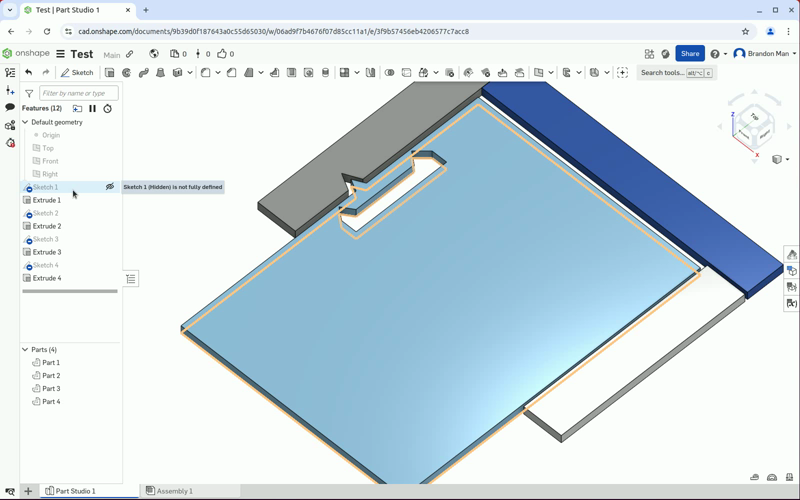
click(73, 189)